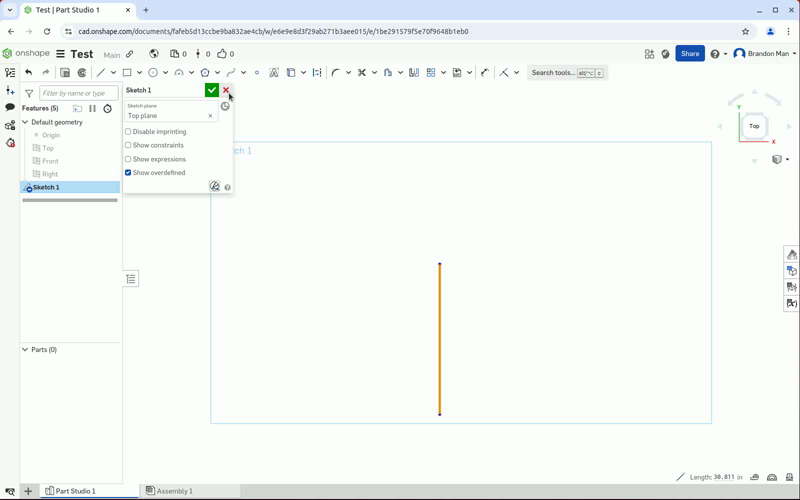
key(shift+h)
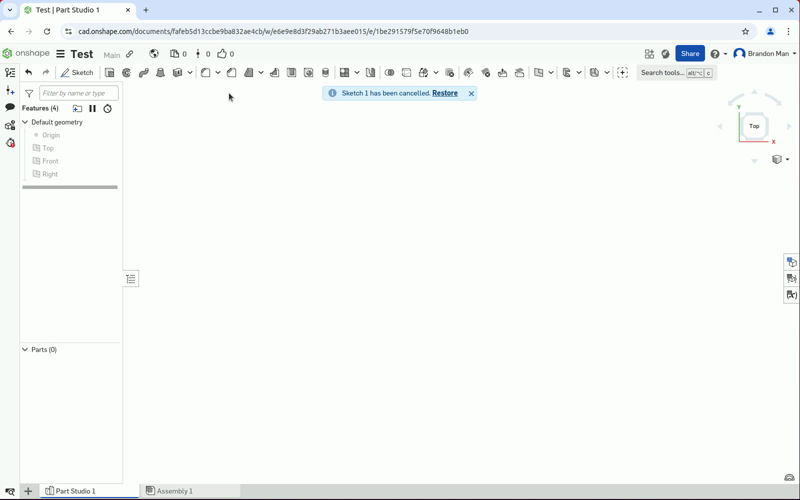
mouse_move(73, 352)
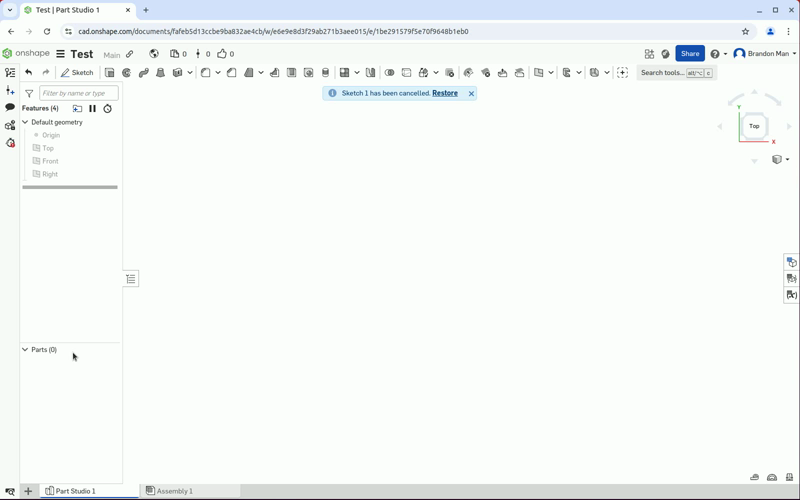
key(y)
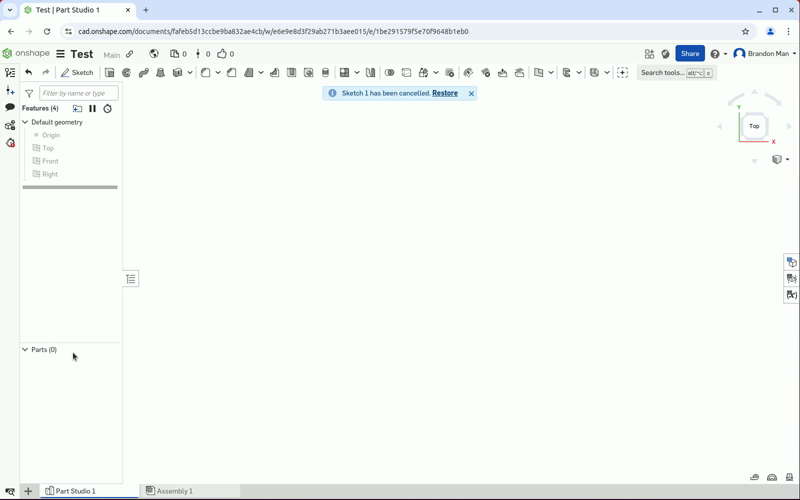
key(shift+p)
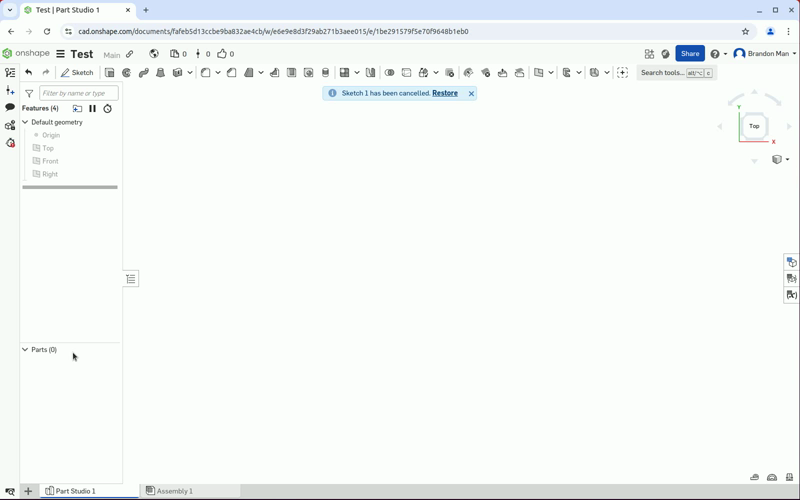
key(space)
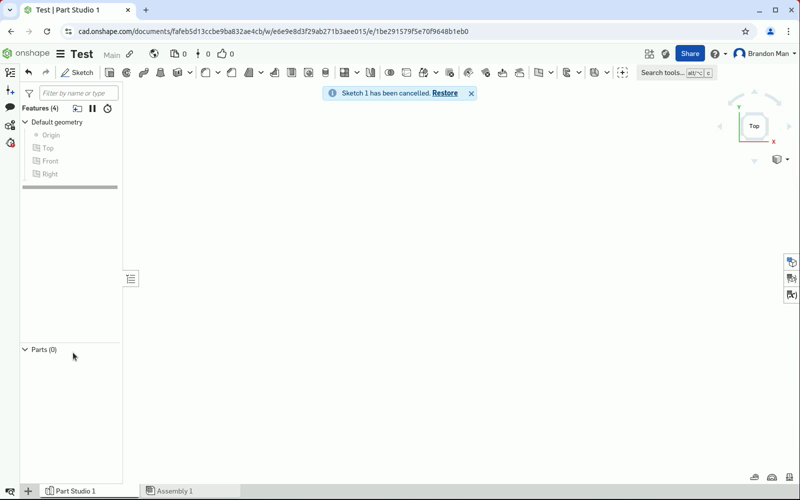
key_down(shift)
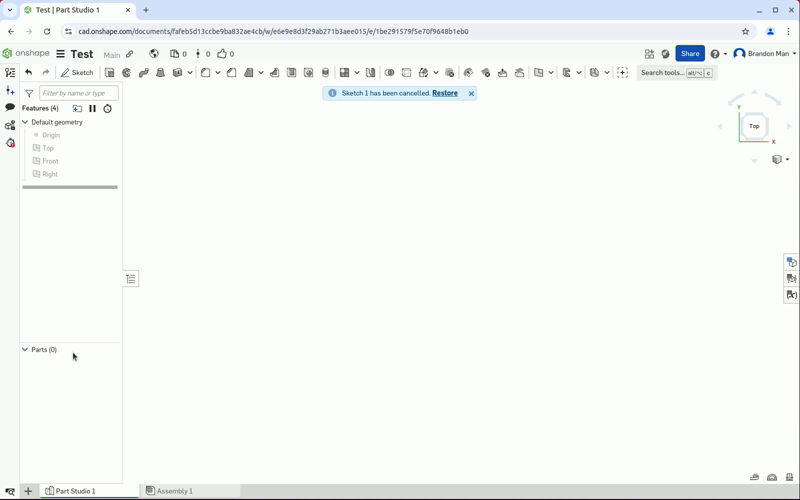
key(up)
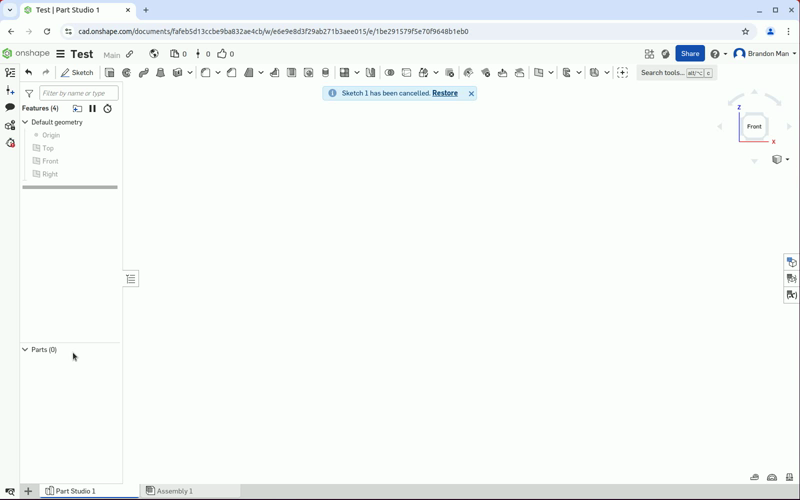
key_up(shift)
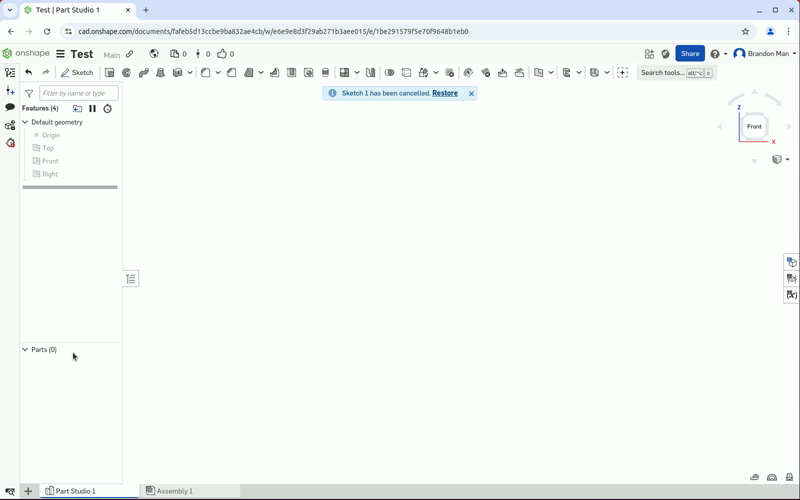
mouse_move(73, 352)
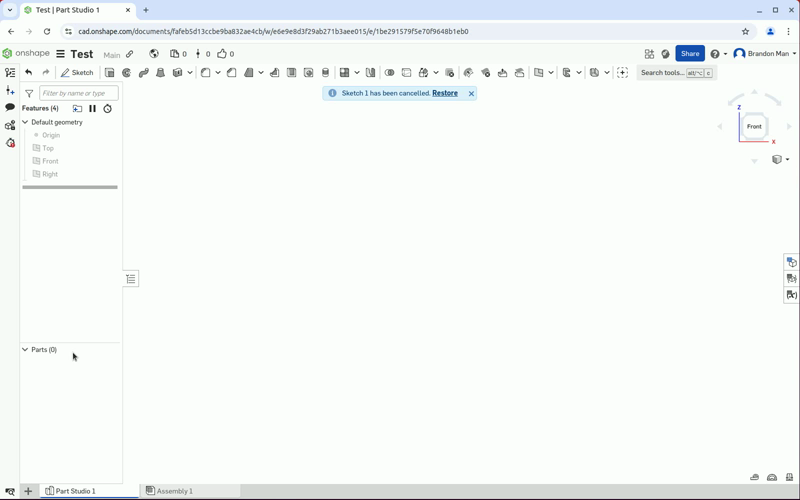
key(shift+y)
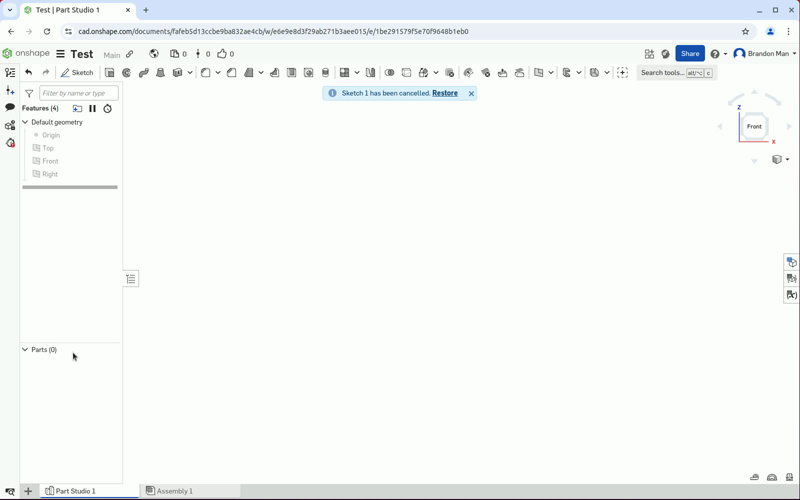
key(shift+s)
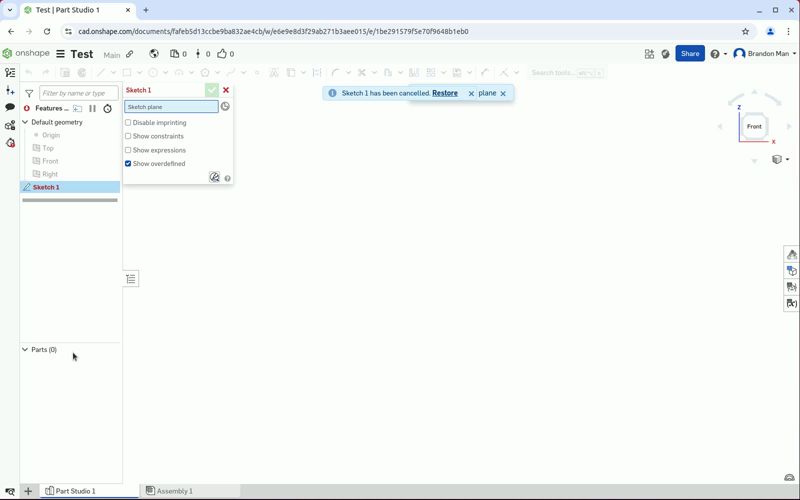
mouse_move(73, 163)
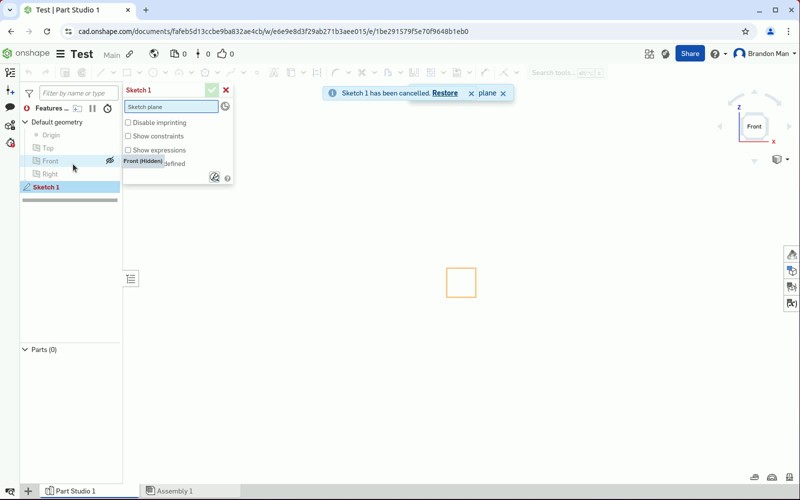
click(73, 163)
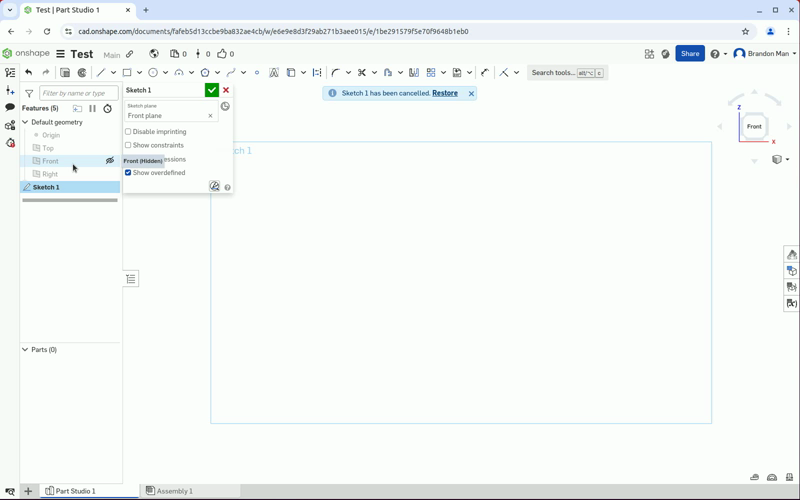
mouse_move(73, 352)
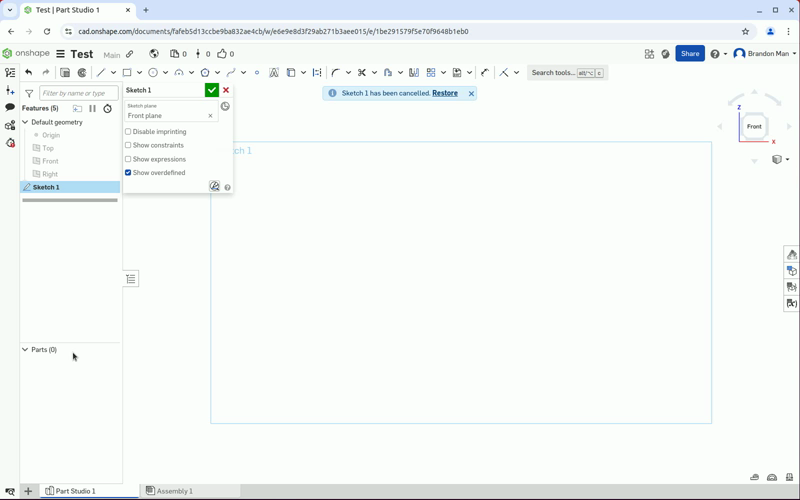
key(y)
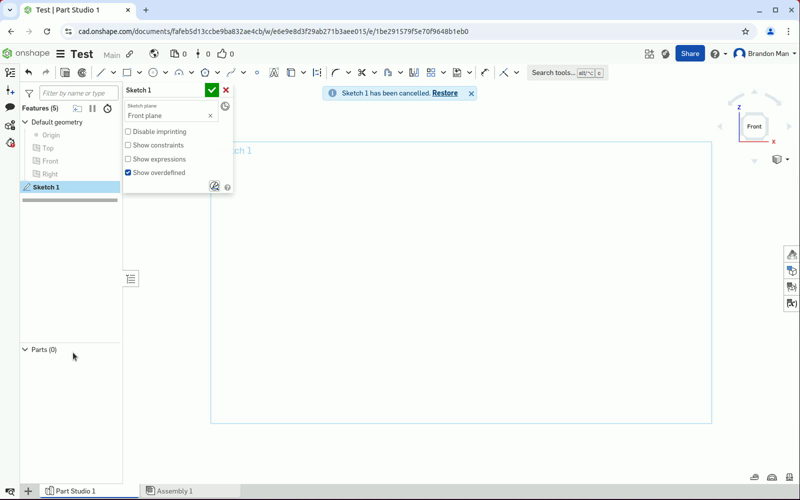
key(l)
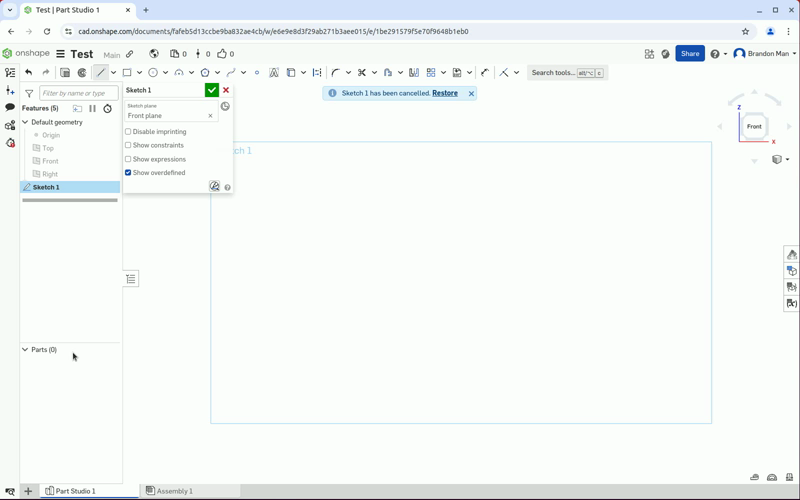
key_down(shift)
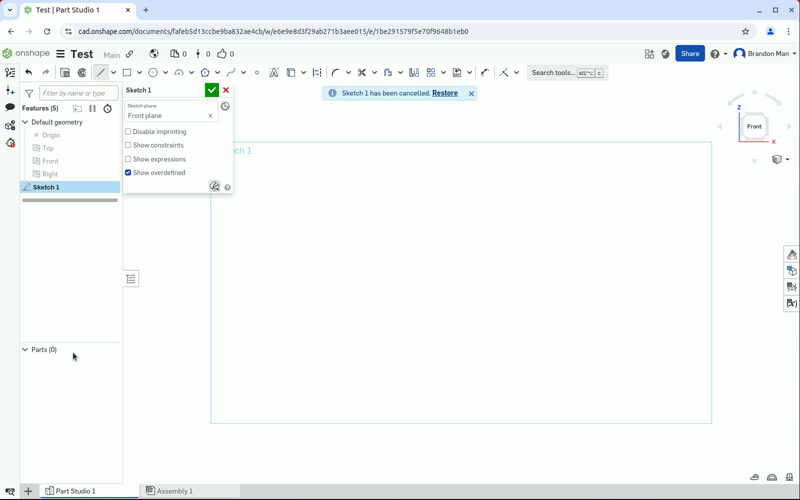
mouse_move(446, 282)
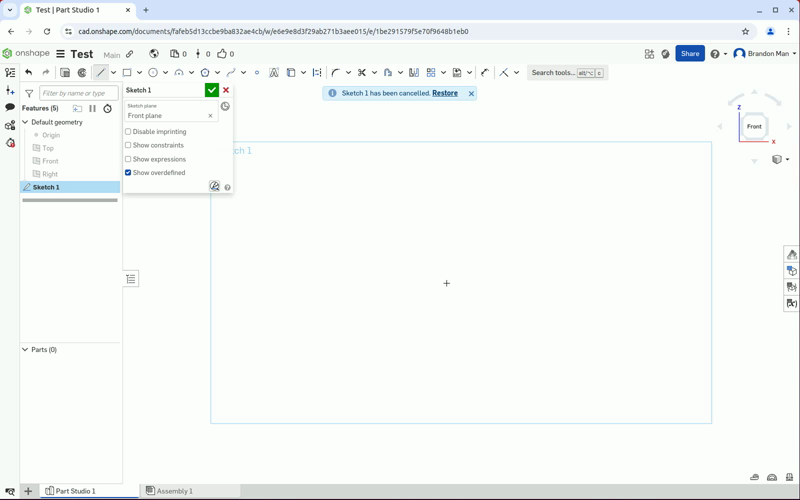
click(446, 282)
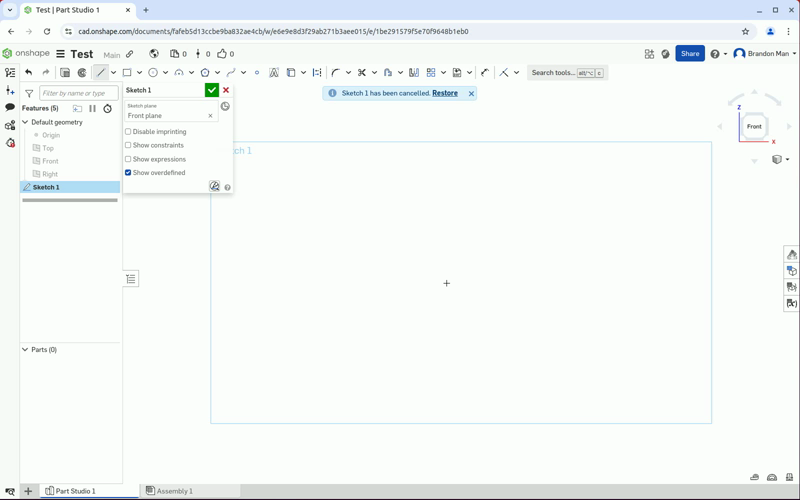
key_up(shift)
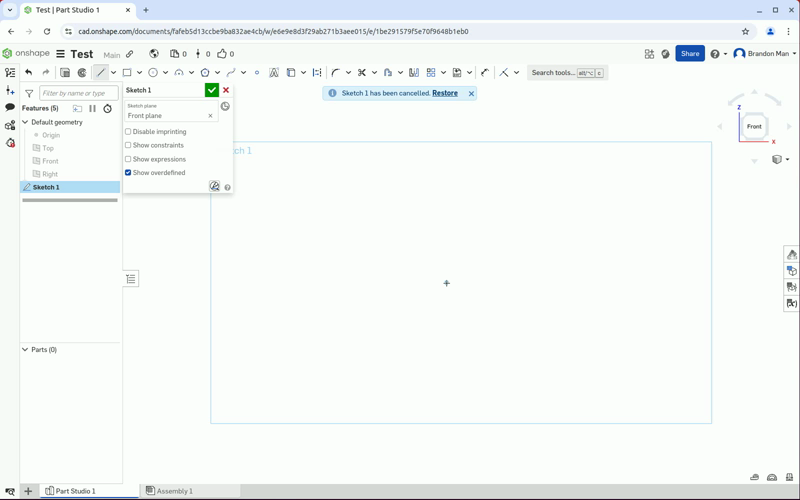
key_down(shift)
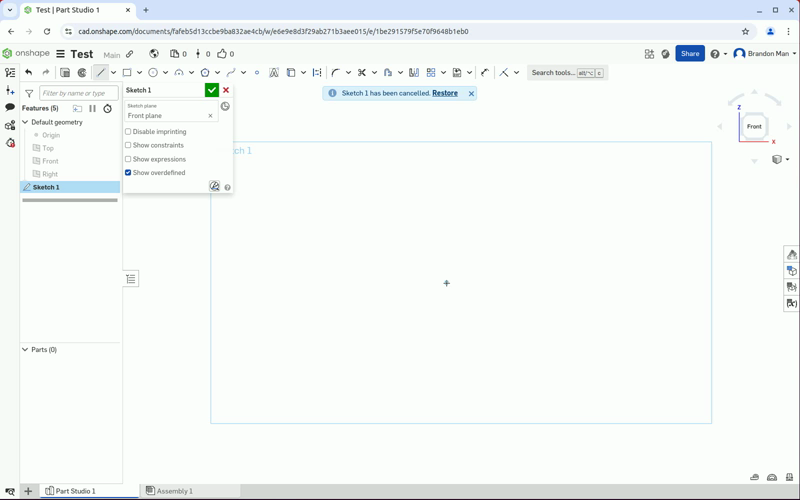
mouse_move(476, 282)
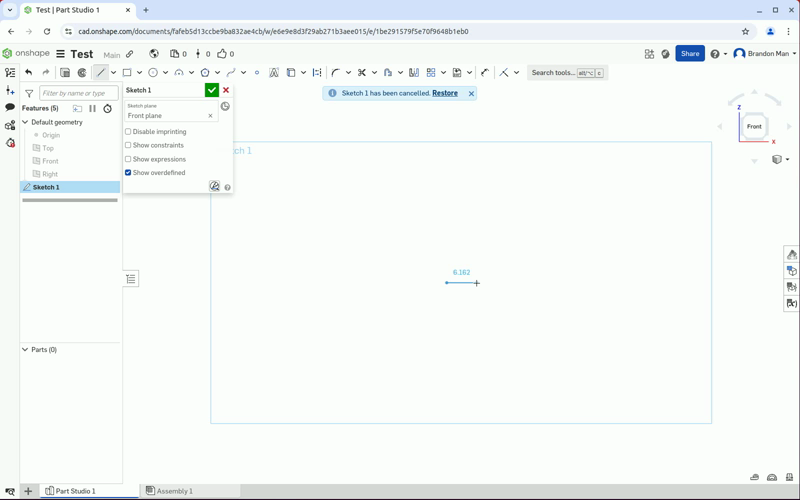
mouse_move(461, 282)
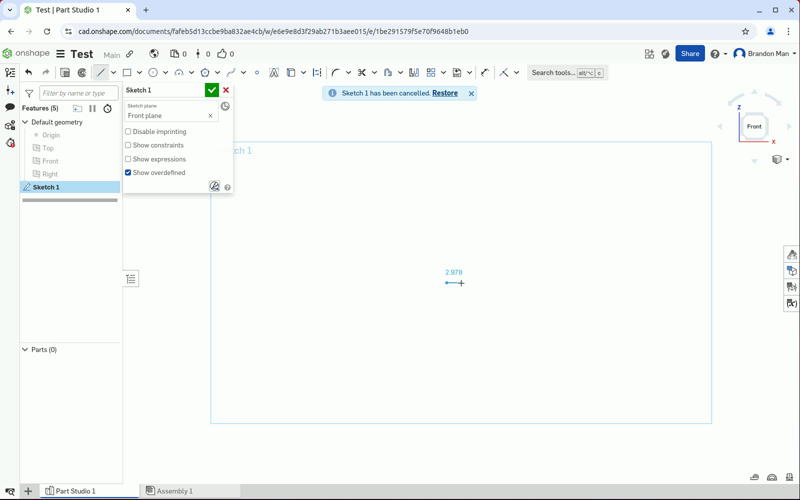
click(461, 282)
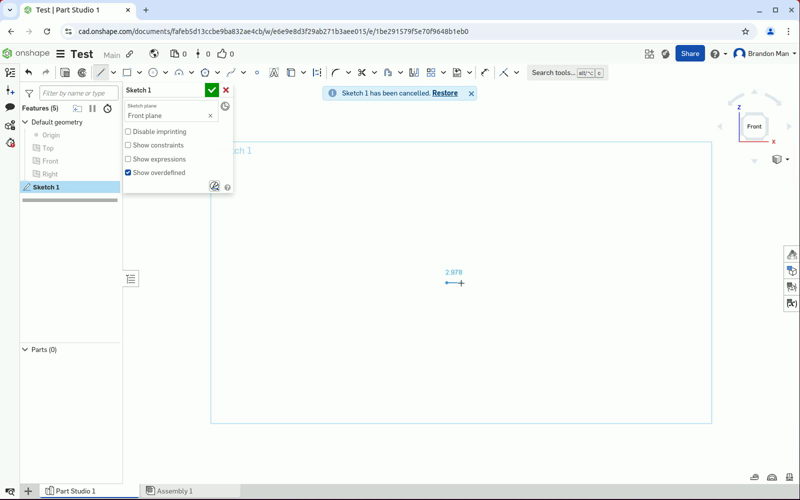
key_up(shift)
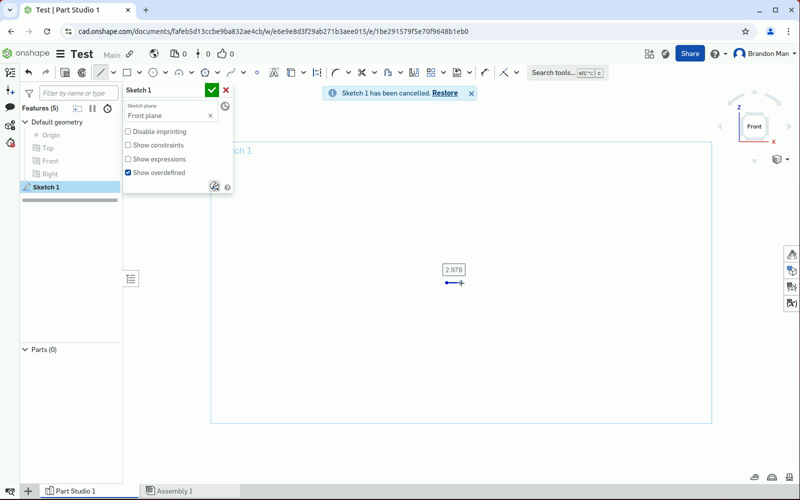
key_down(shift)
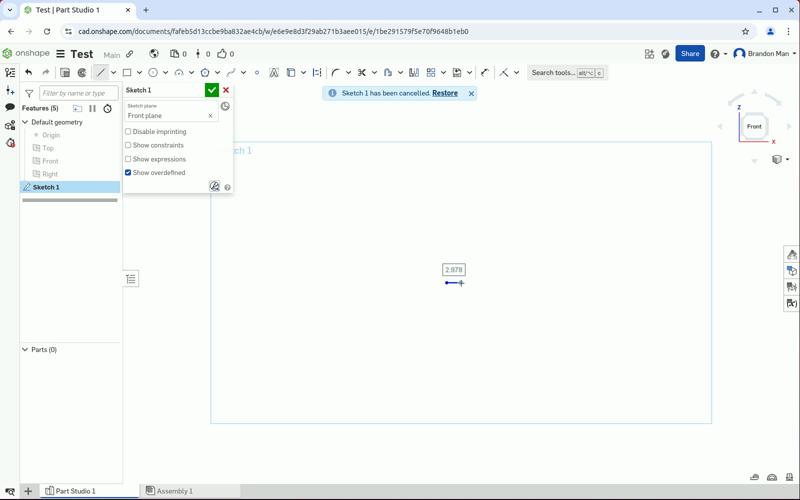
mouse_move(491, 282)
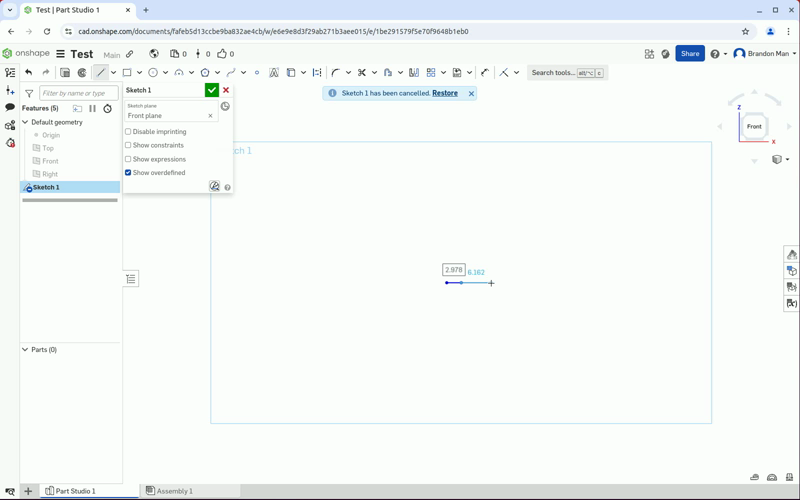
mouse_move(461, 281)
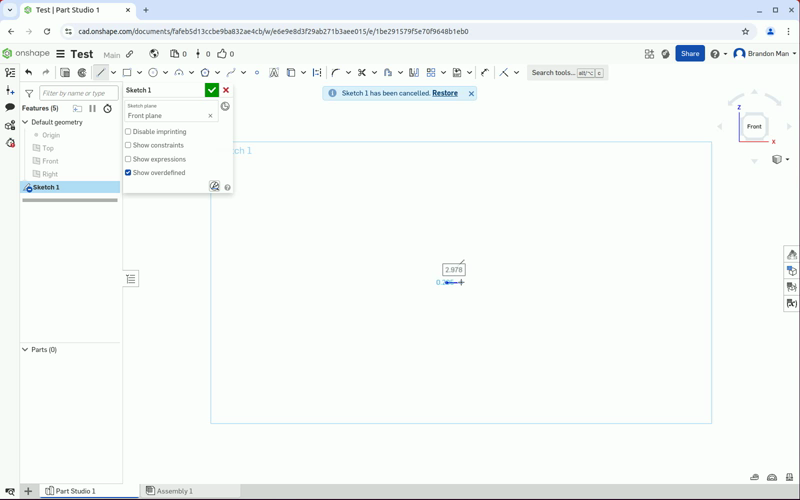
scroll(6)
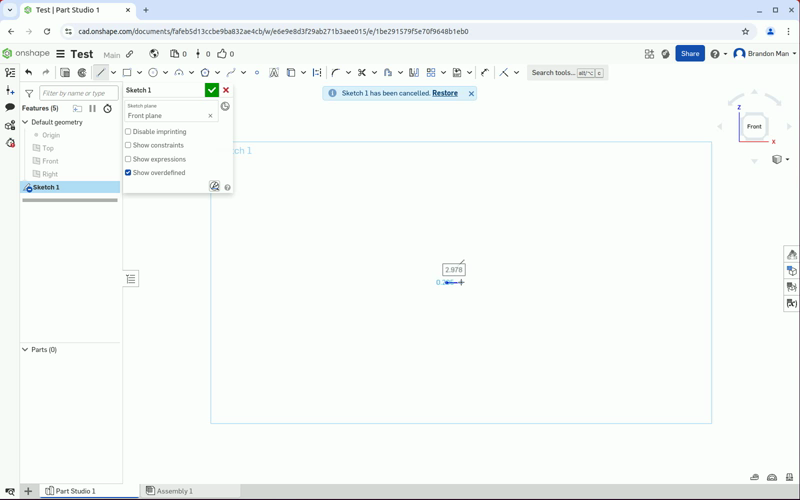
scroll(6)
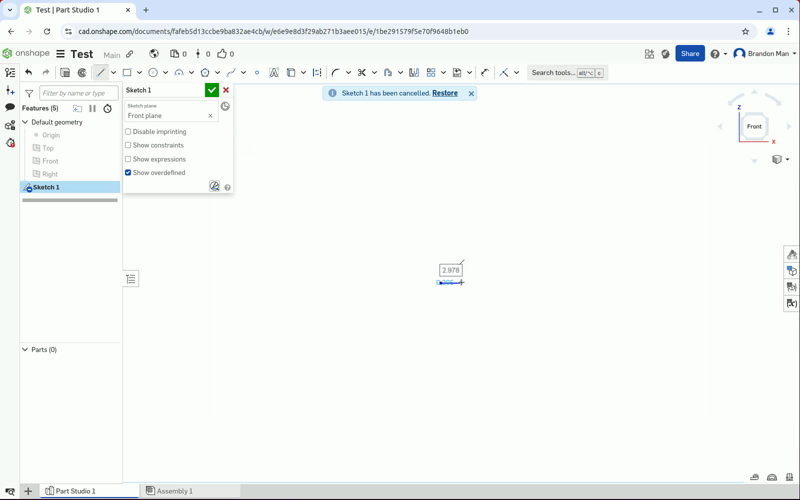
scroll(6)
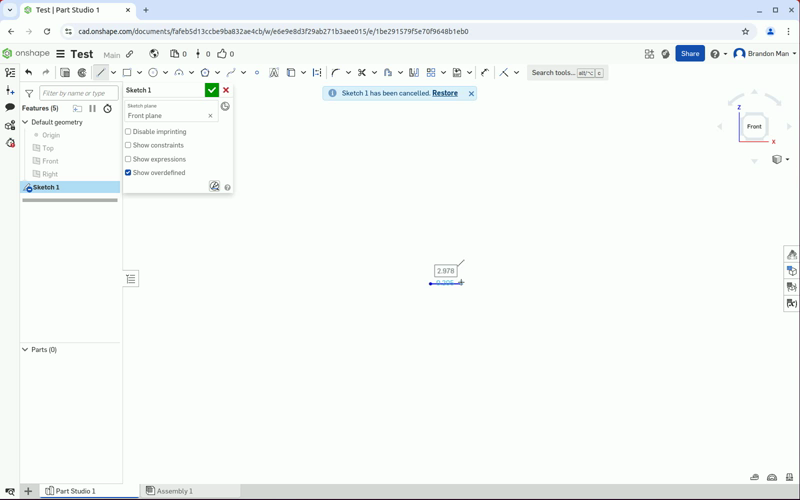
scroll(6)
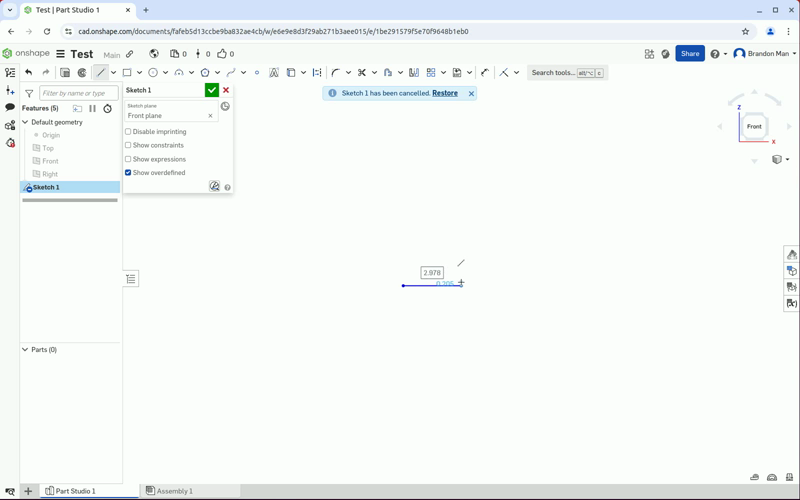
scroll(6)
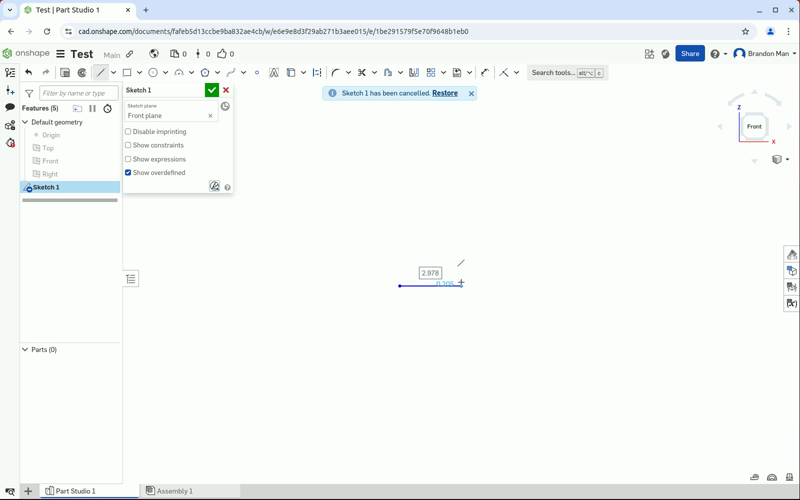
scroll(6)
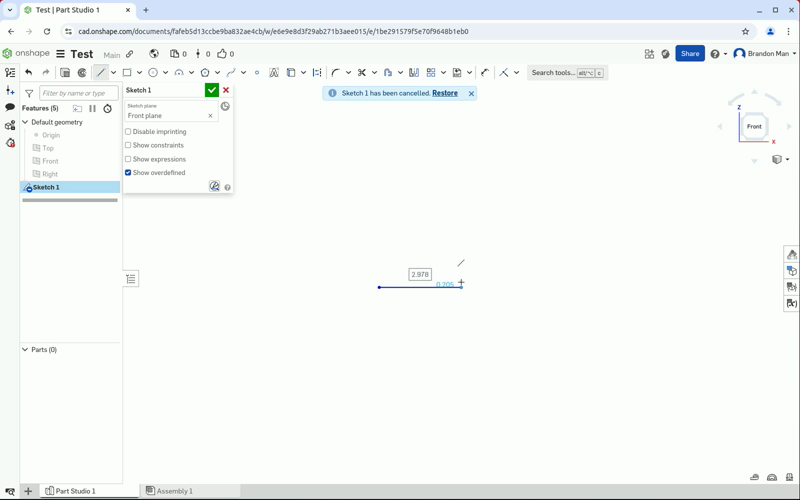
scroll(6)
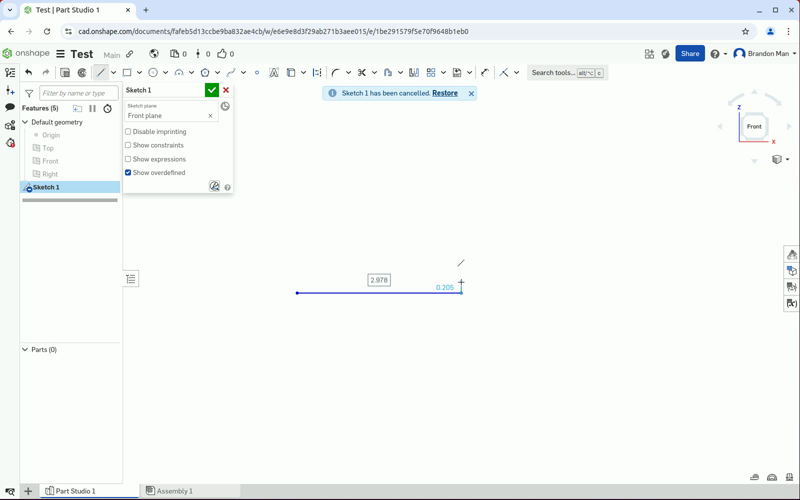
click(461, 281)
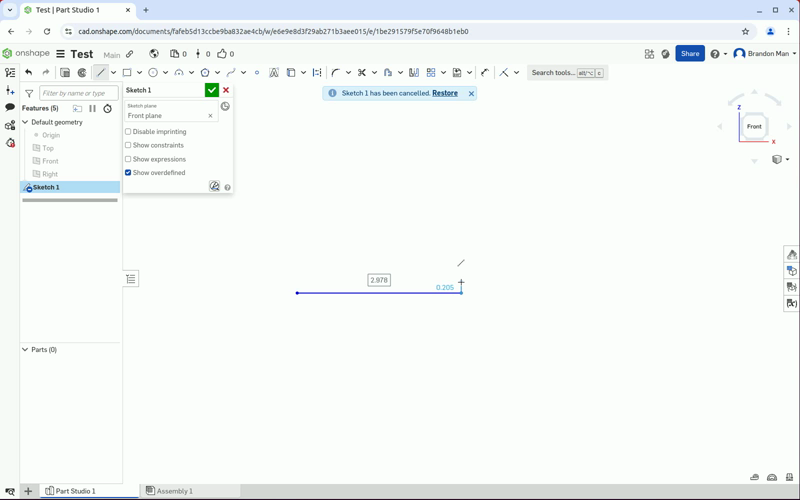
scroll(-6)
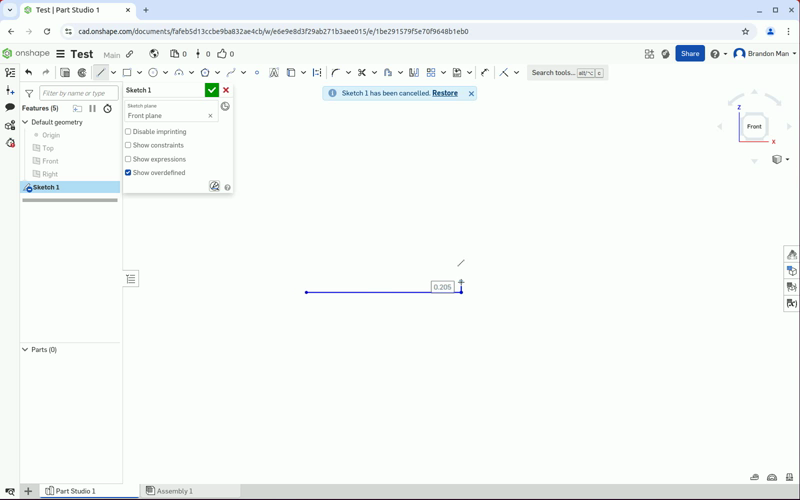
scroll(-6)
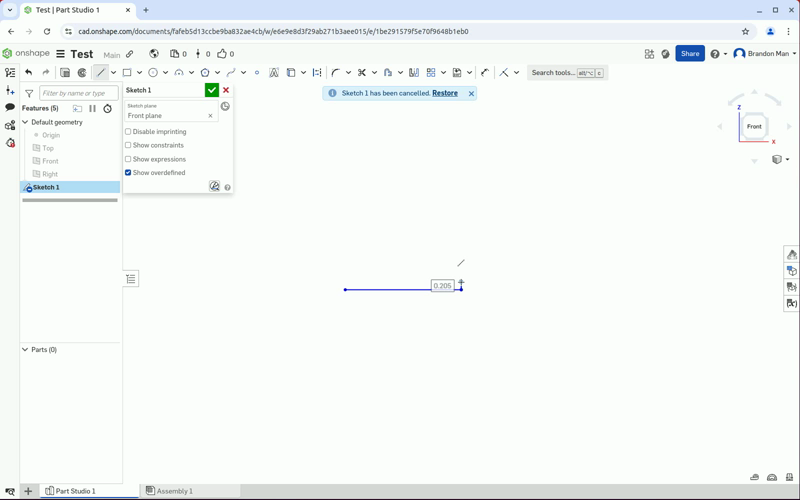
scroll(-6)
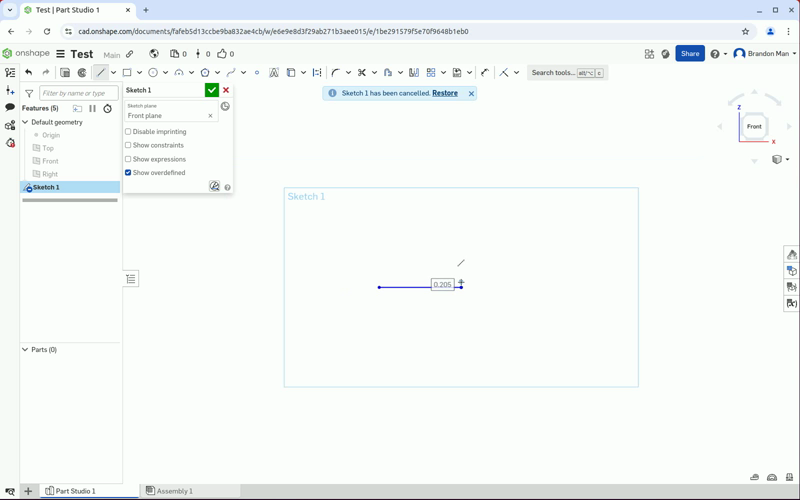
scroll(-6)
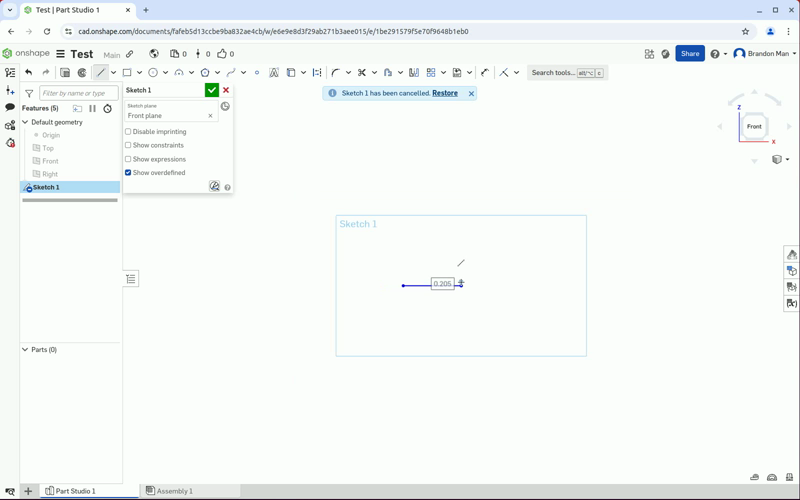
scroll(-6)
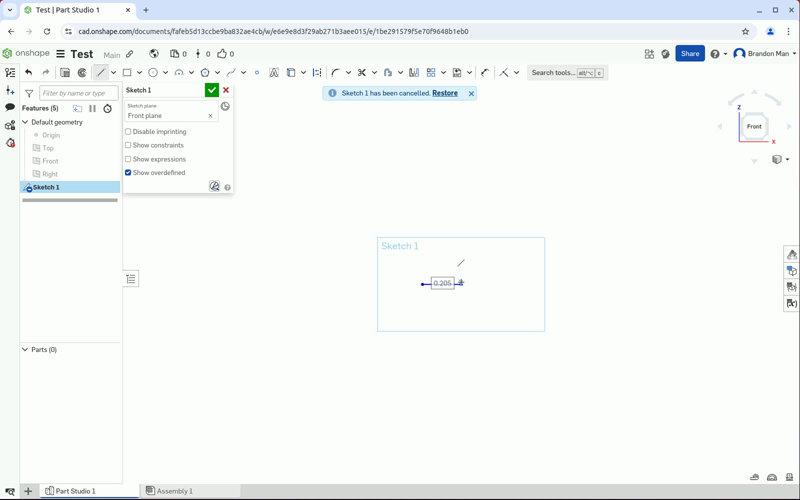
scroll(-6)
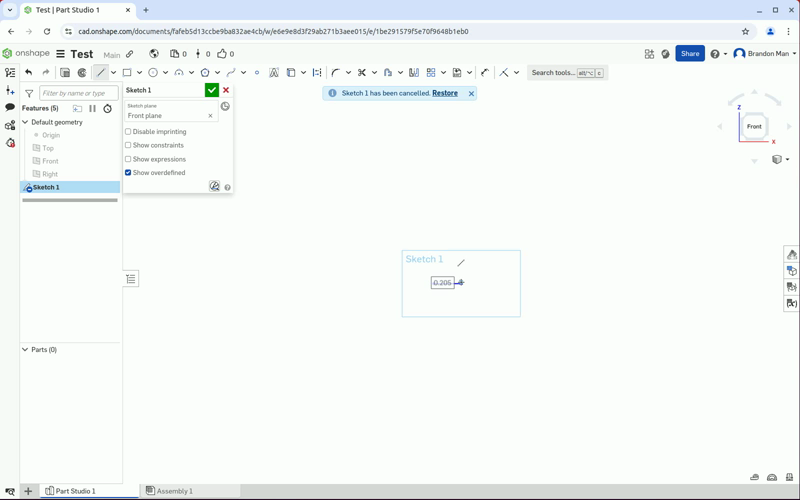
scroll(-6)
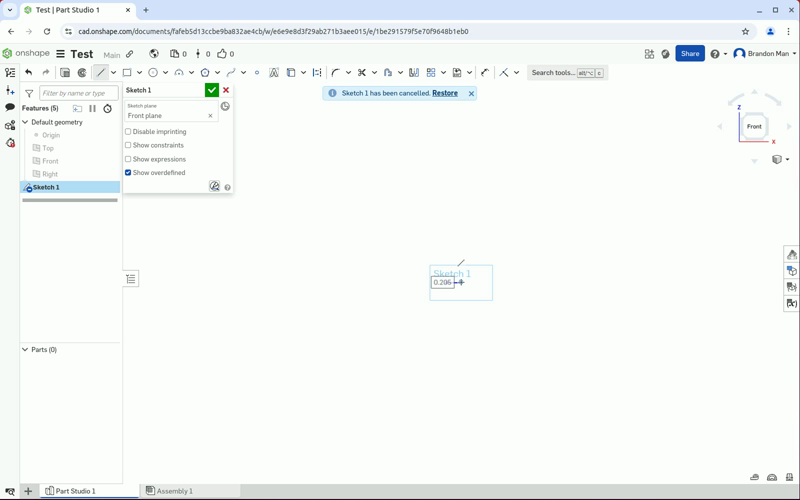
key_up(shift)
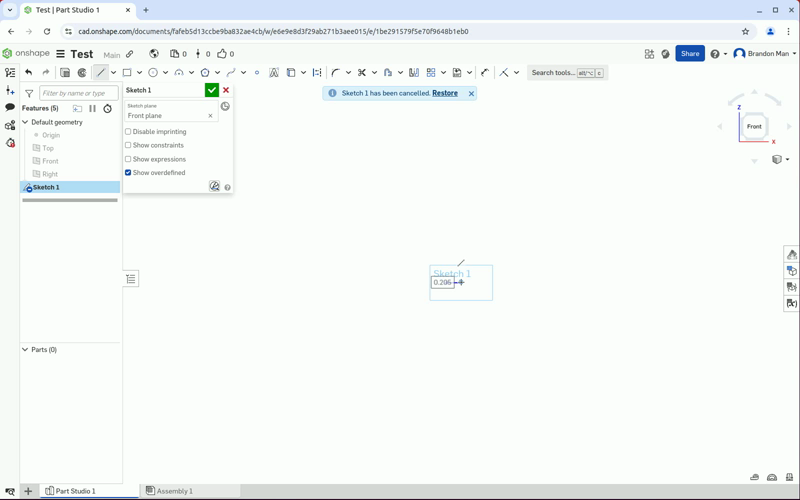
key_down(shift)
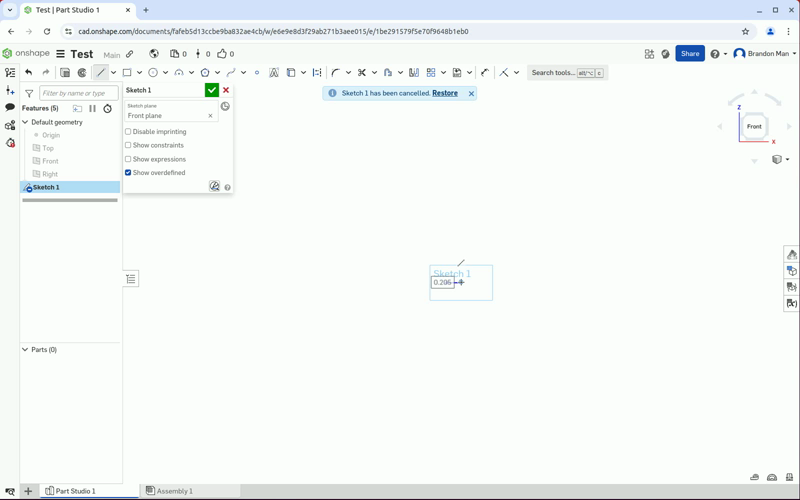
mouse_move(491, 281)
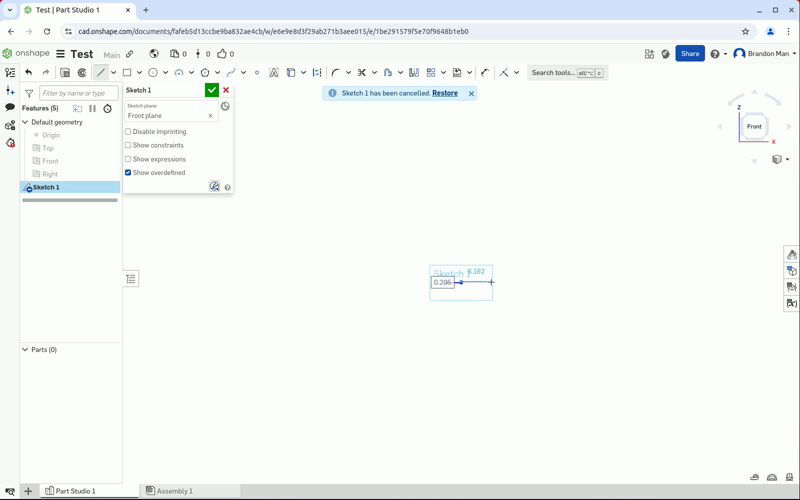
mouse_move(447, 281)
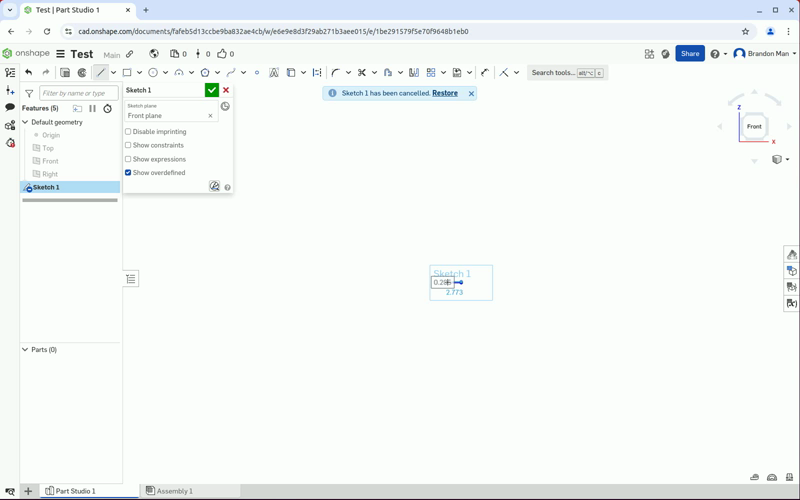
scroll(6)
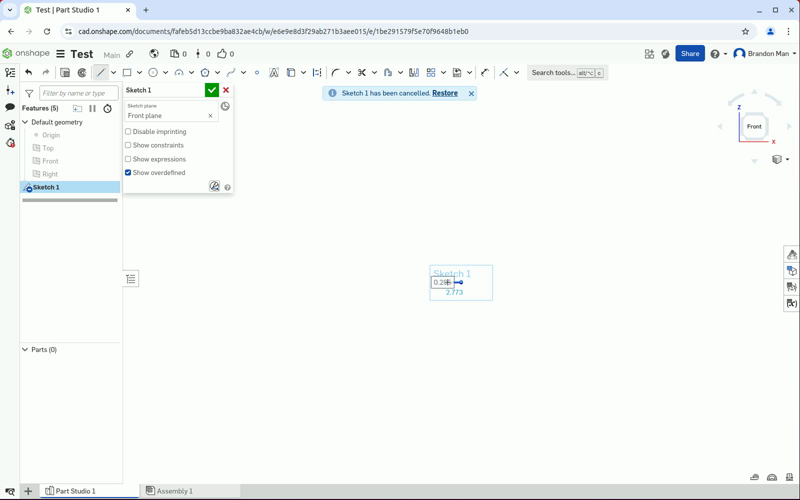
scroll(6)
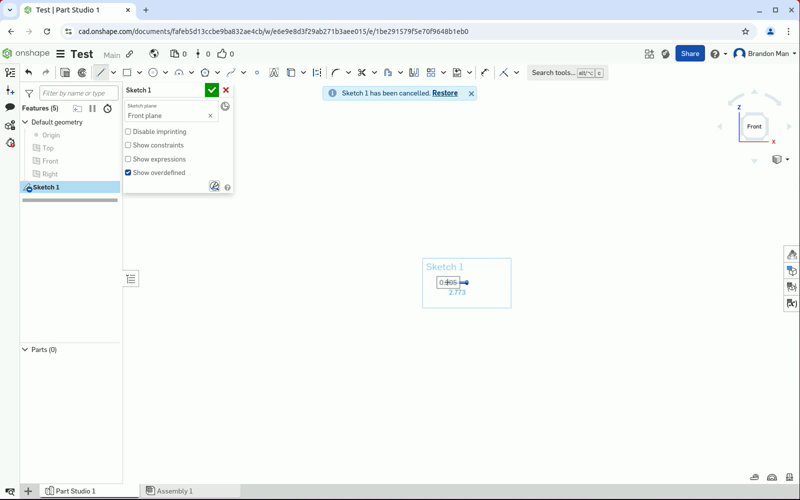
scroll(6)
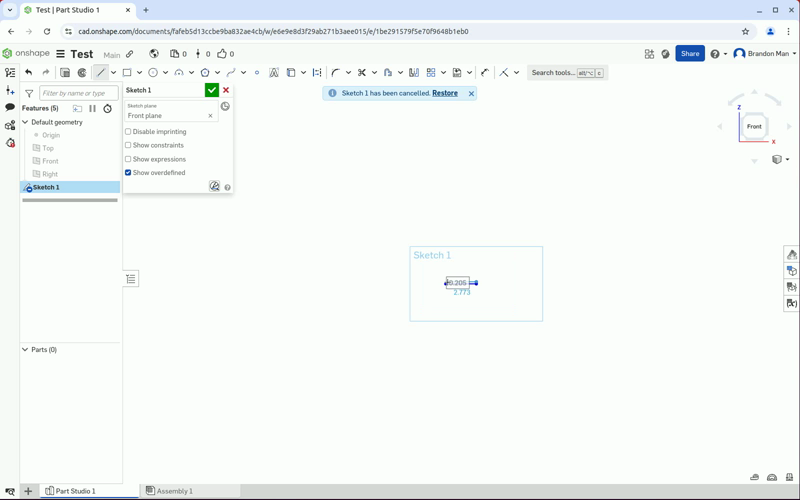
scroll(6)
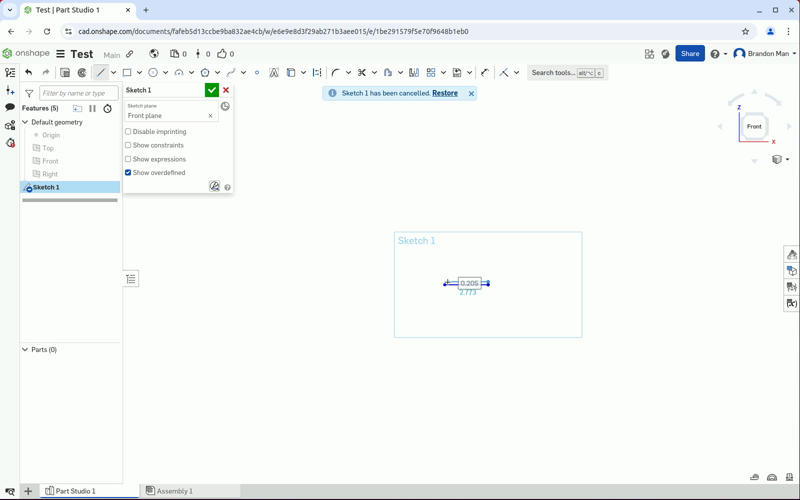
scroll(6)
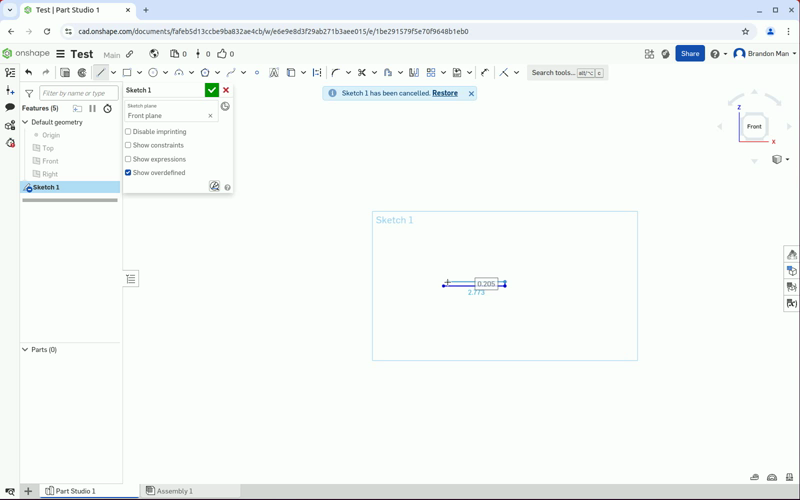
scroll(6)
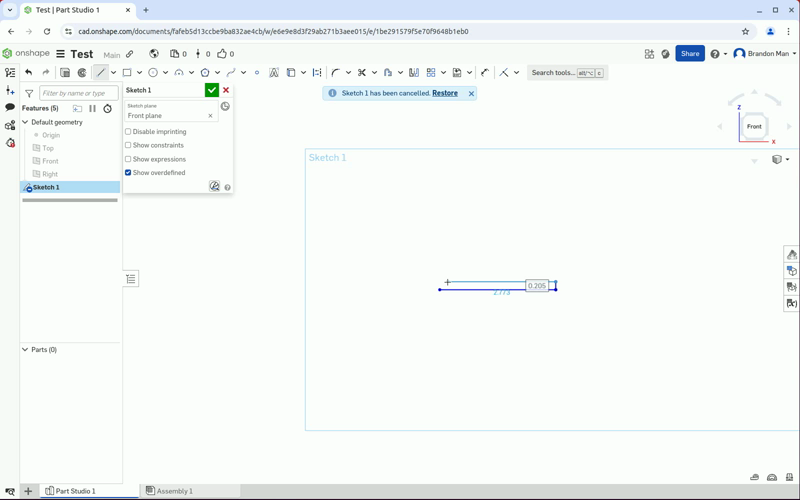
scroll(6)
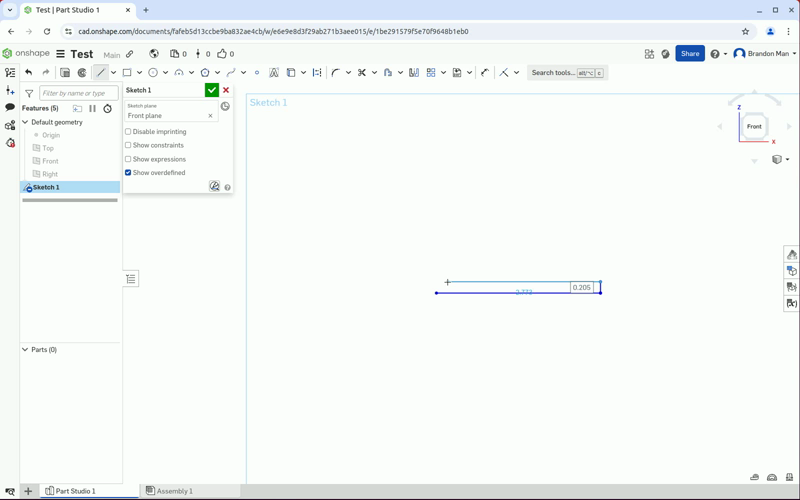
click(447, 281)
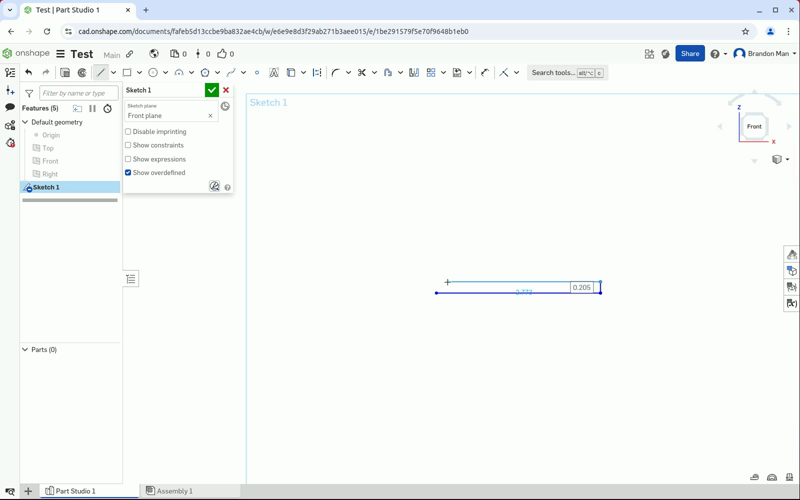
scroll(-6)
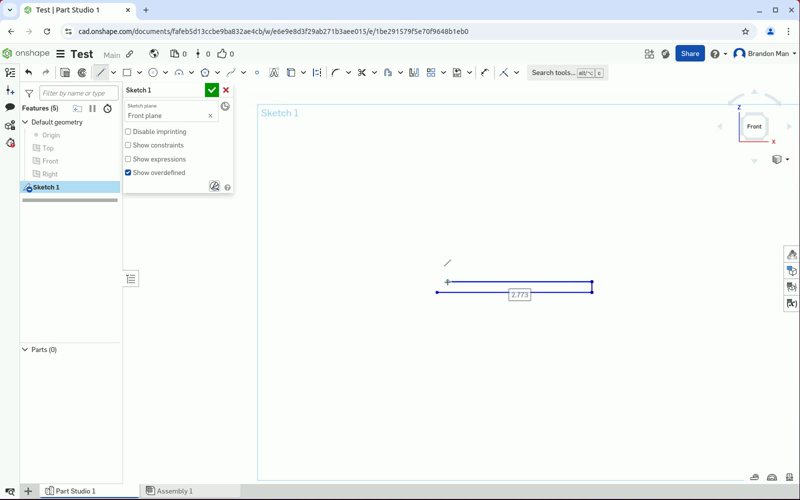
scroll(-6)
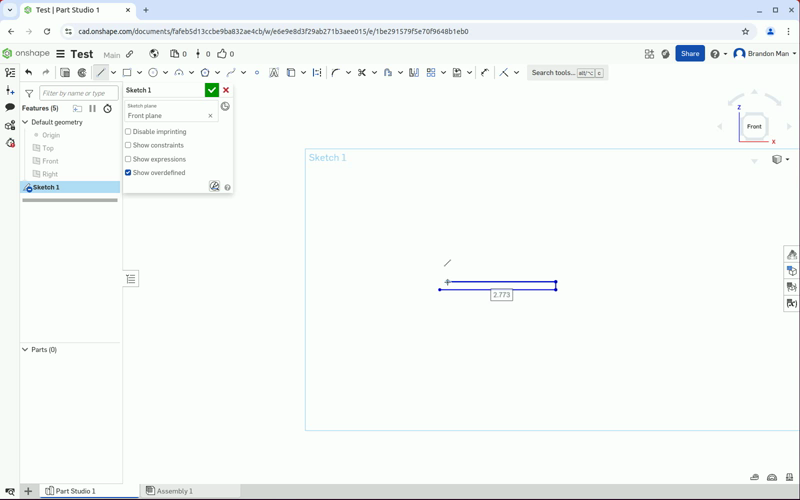
scroll(-6)
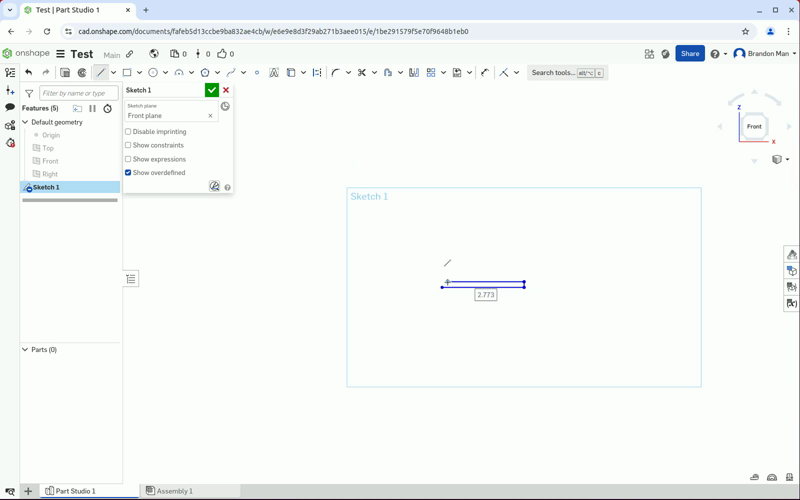
scroll(-6)
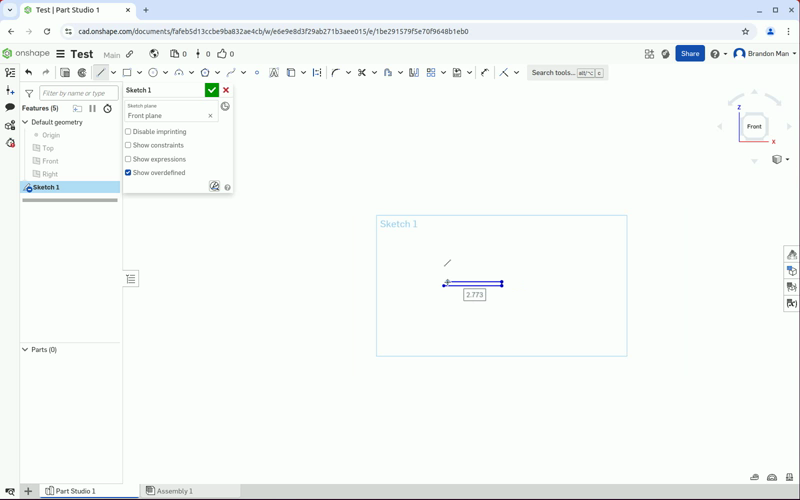
scroll(-6)
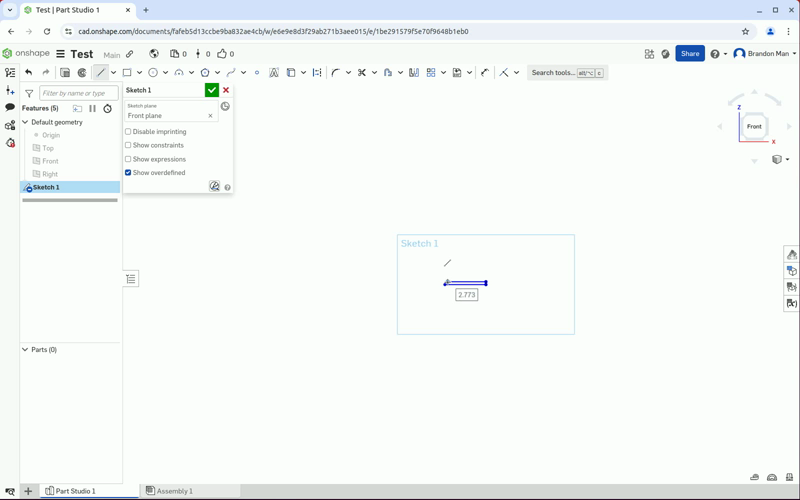
scroll(-6)
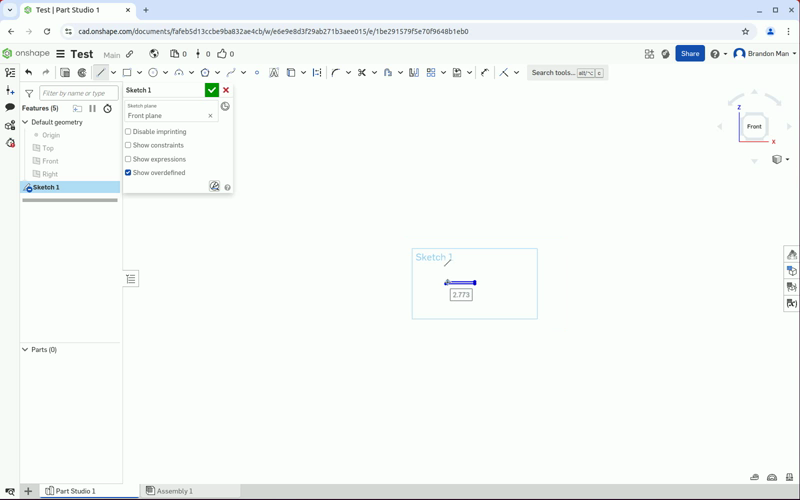
scroll(-6)
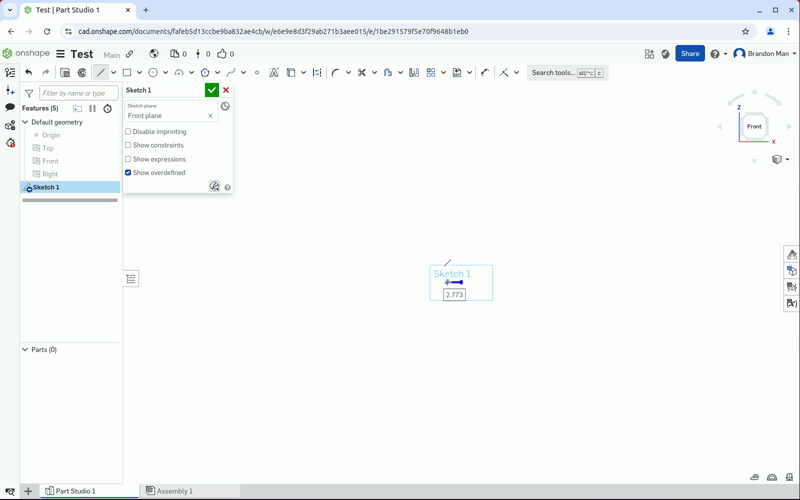
key_up(shift)
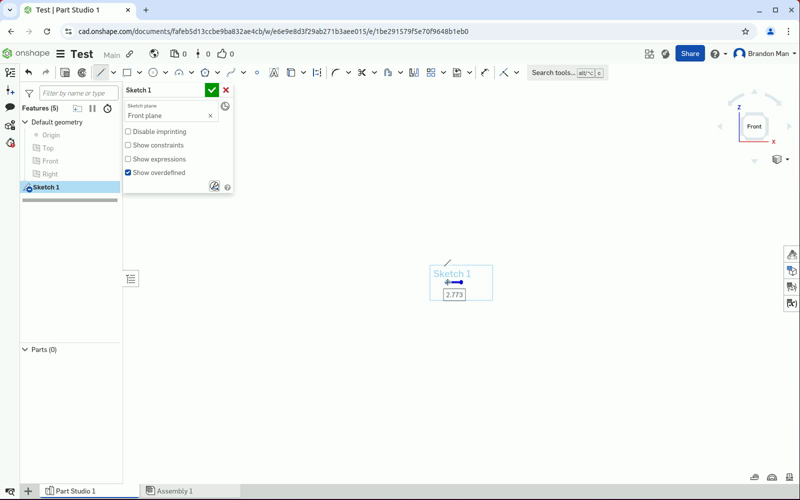
key_down(shift)
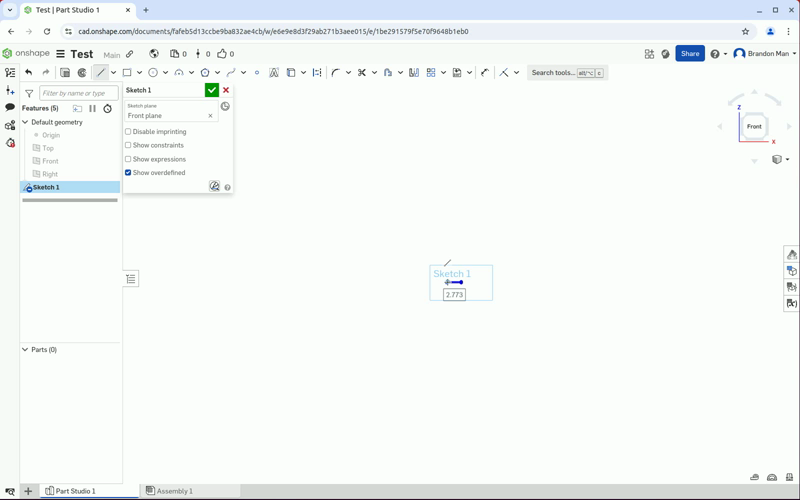
mouse_move(477, 281)
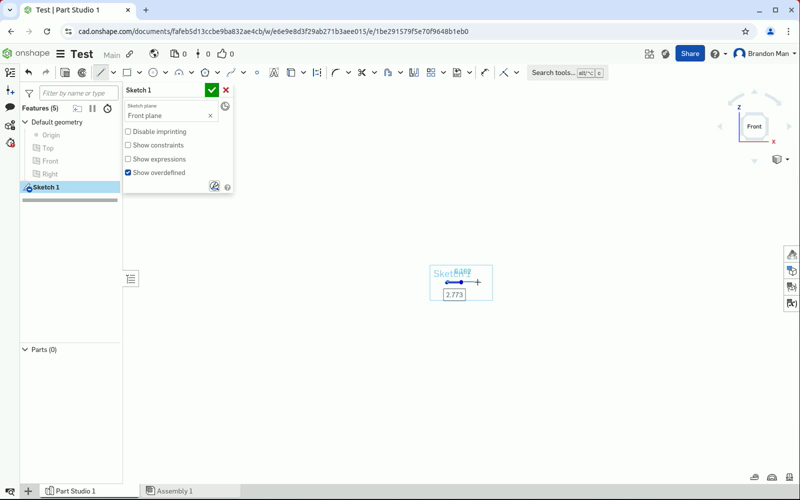
mouse_move(447, 261)
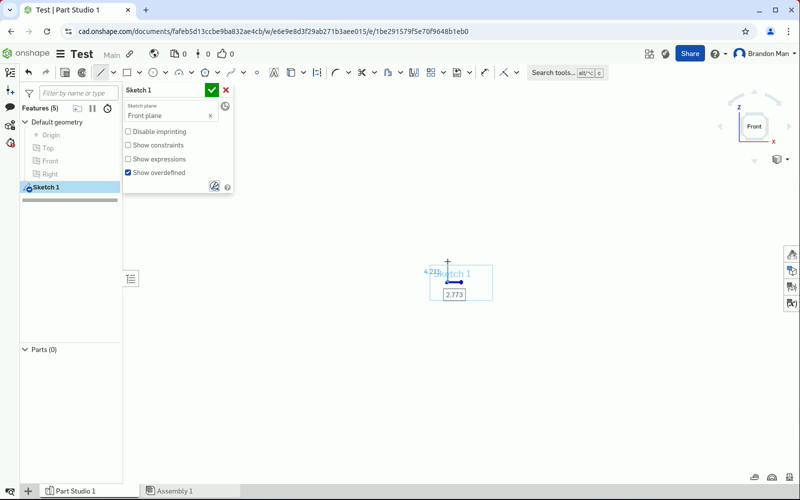
click(447, 261)
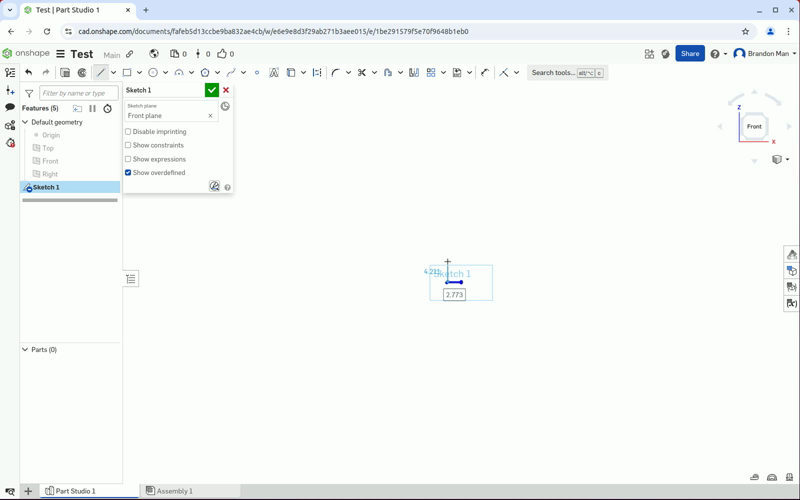
key_up(shift)
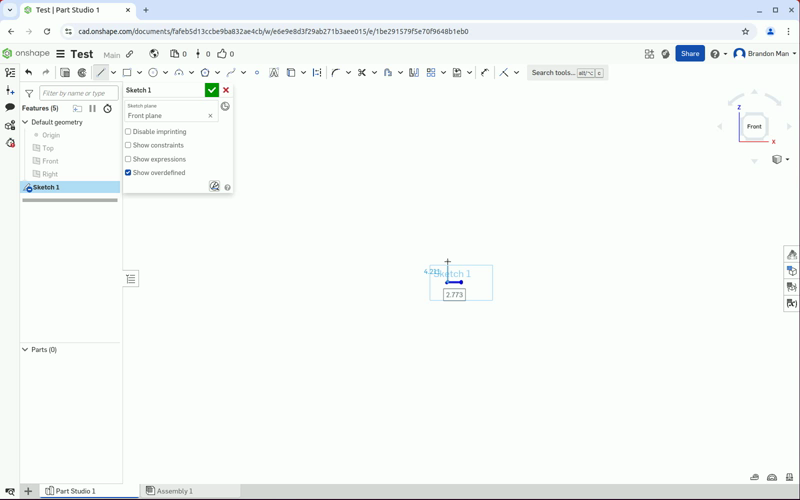
key_down(shift)
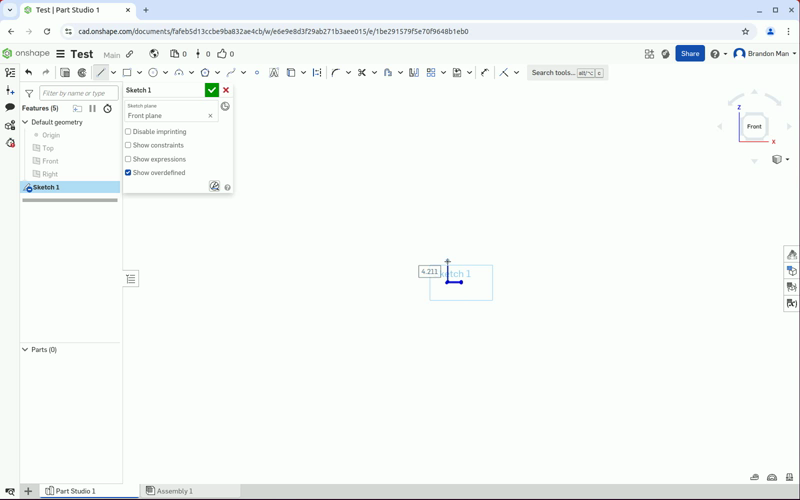
mouse_move(477, 261)
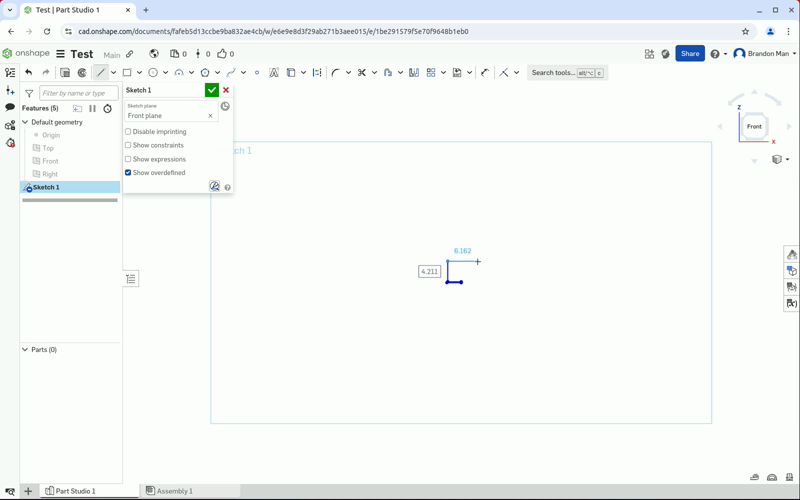
mouse_move(446, 261)
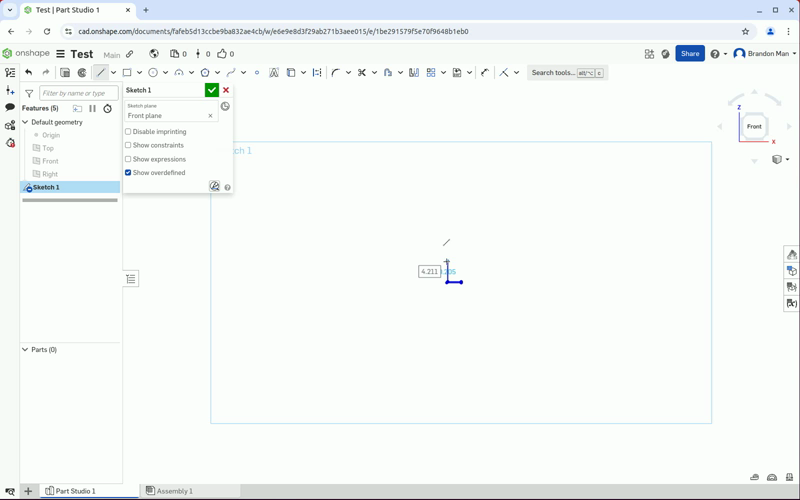
scroll(6)
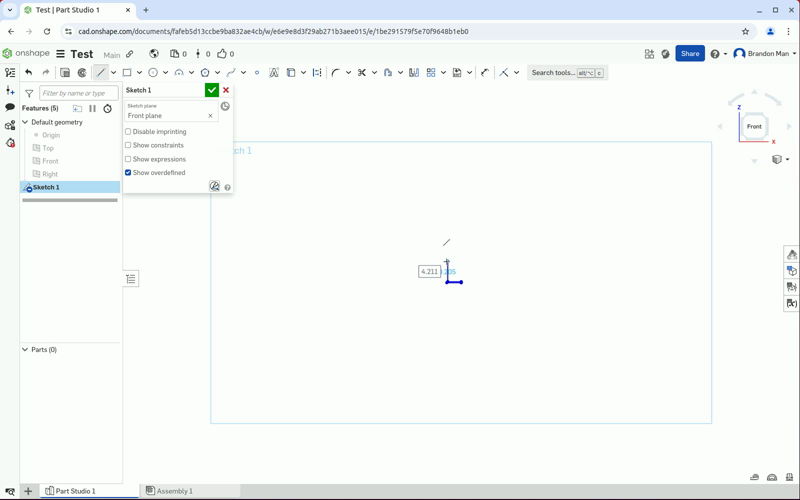
scroll(6)
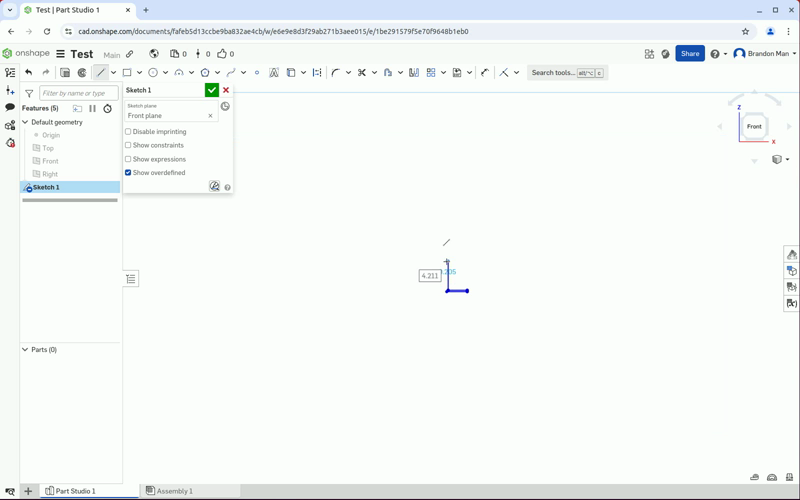
scroll(6)
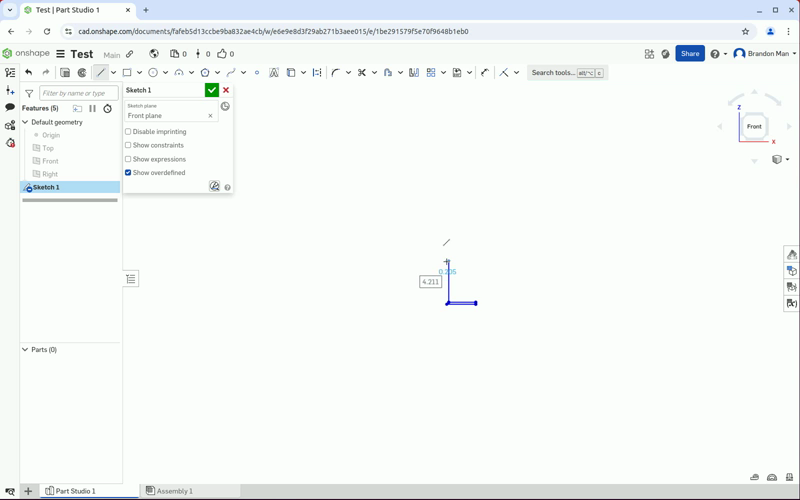
scroll(6)
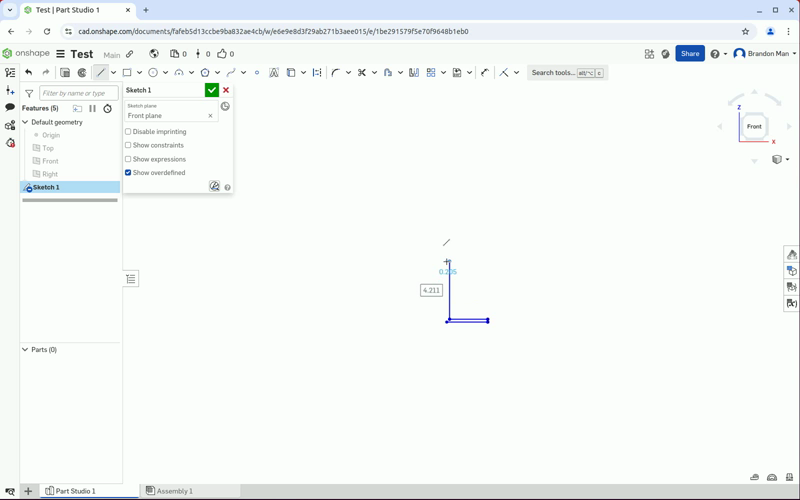
scroll(6)
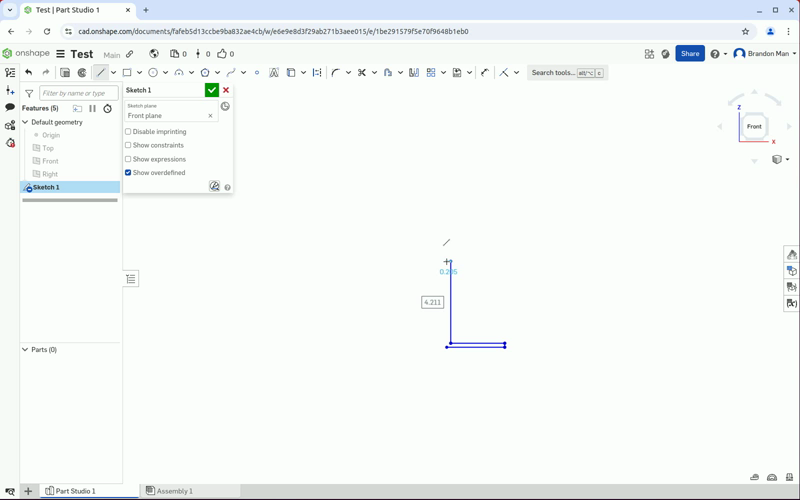
scroll(6)
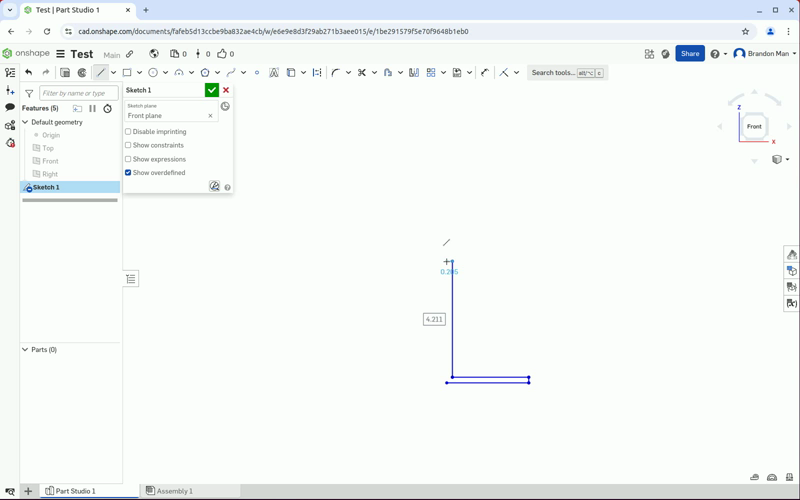
scroll(6)
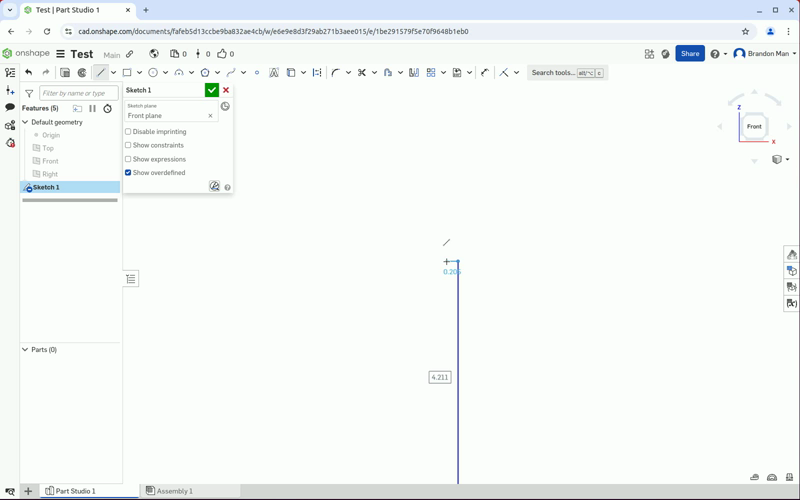
click(446, 261)
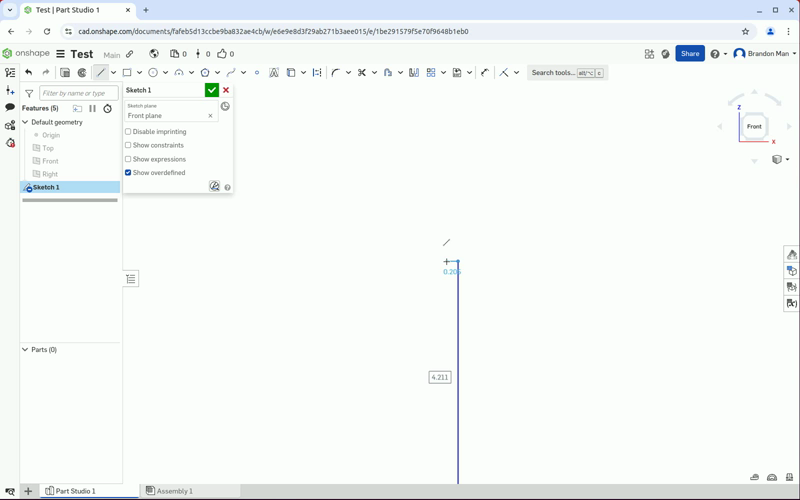
scroll(-6)
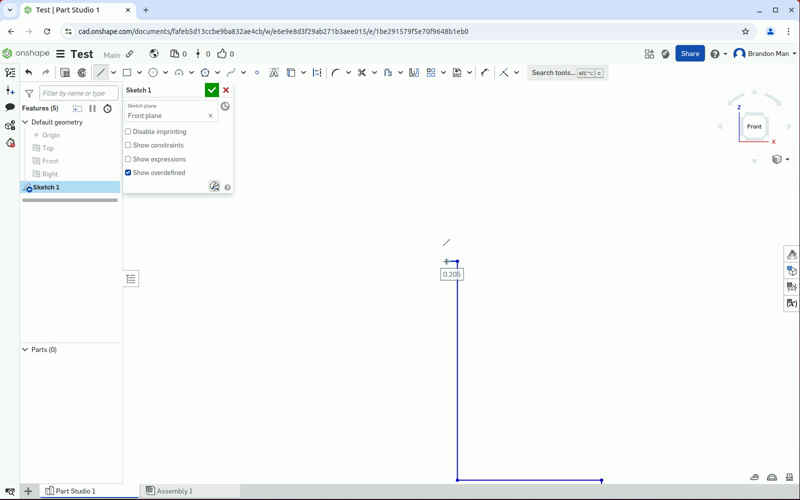
scroll(-6)
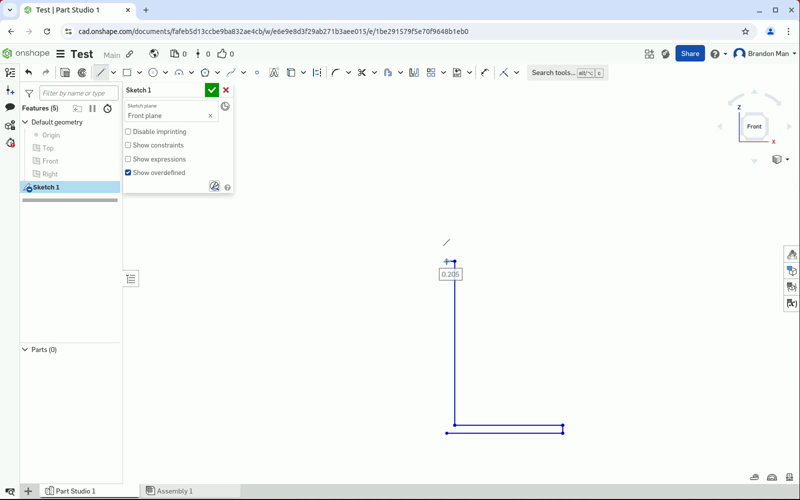
scroll(-6)
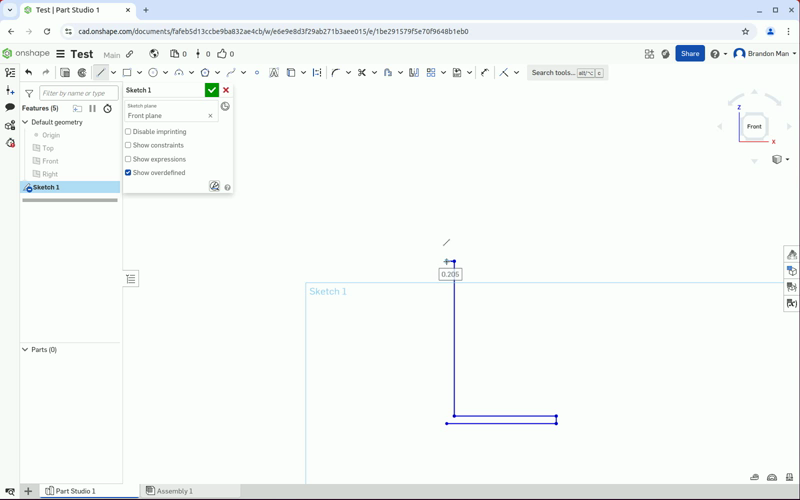
scroll(-6)
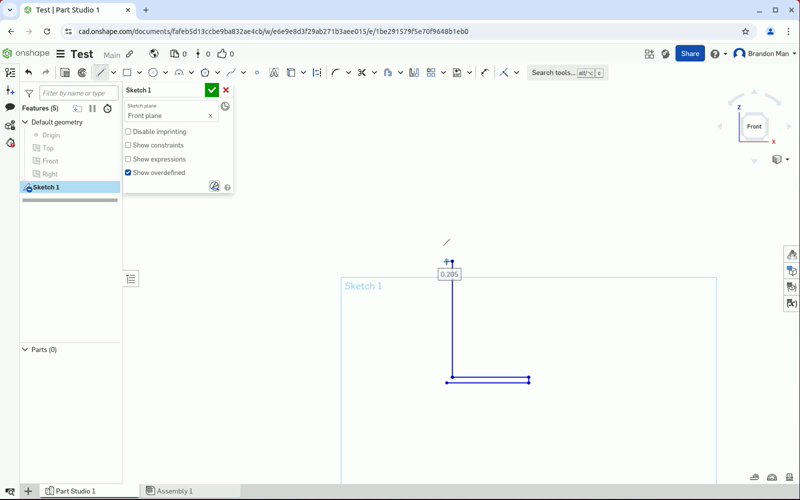
scroll(-6)
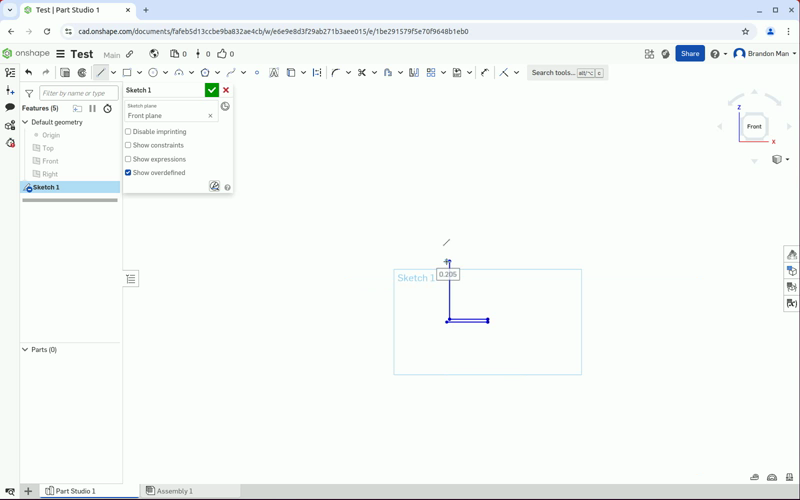
scroll(-6)
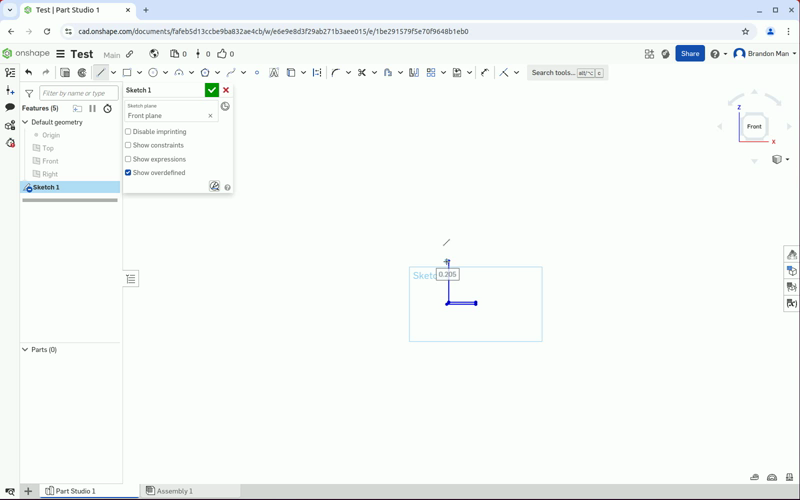
scroll(-6)
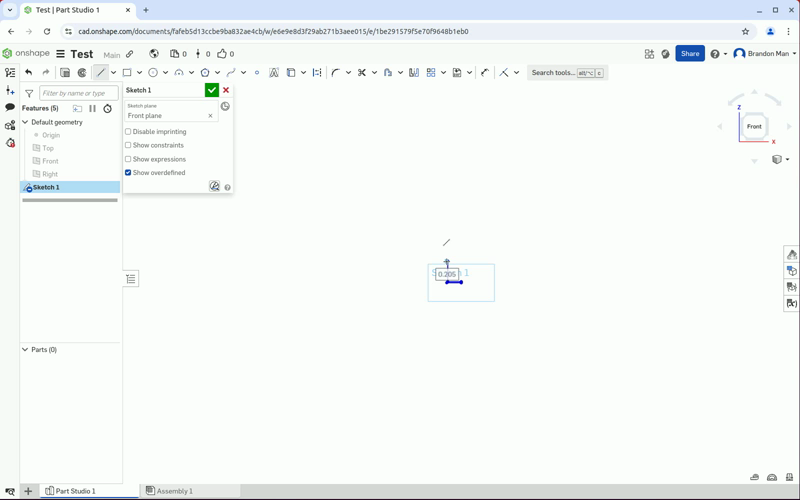
key_up(shift)
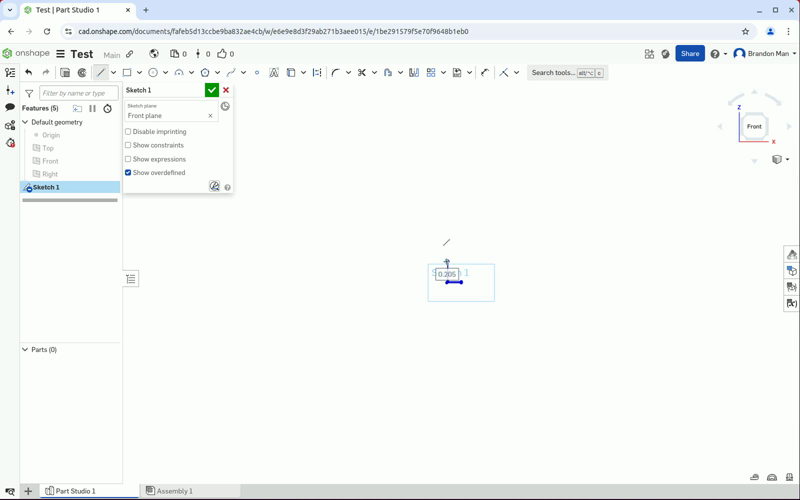
mouse_move(476, 261)
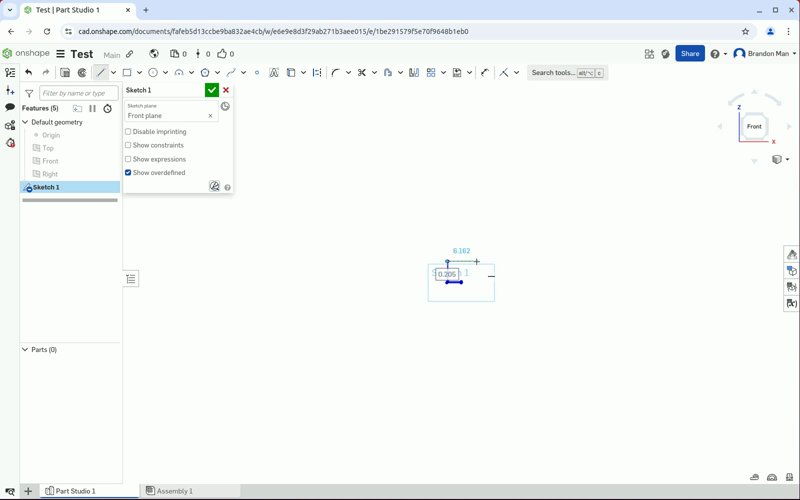
key_down(shift)
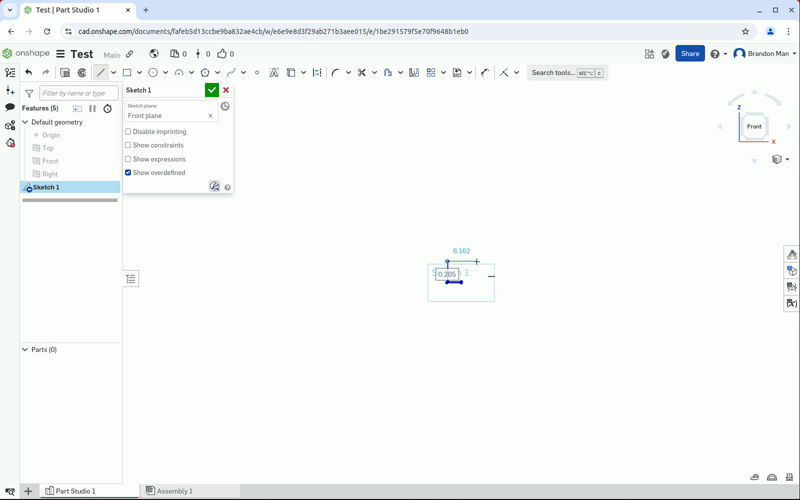
mouse_move(446, 282)
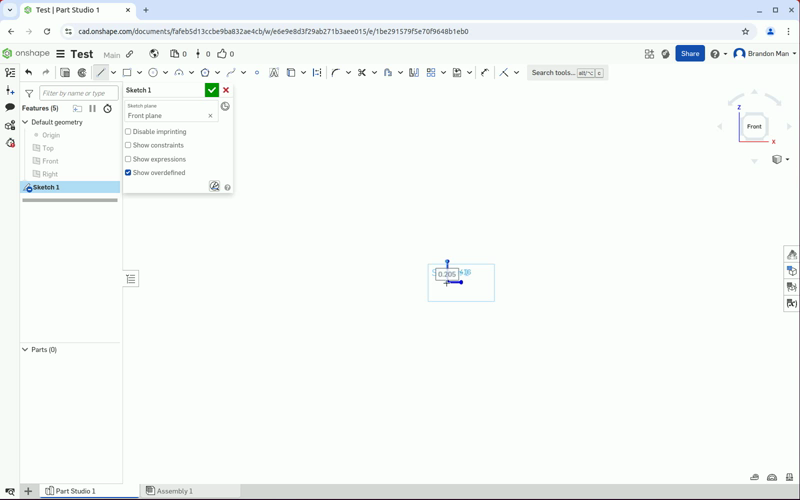
scroll(6)
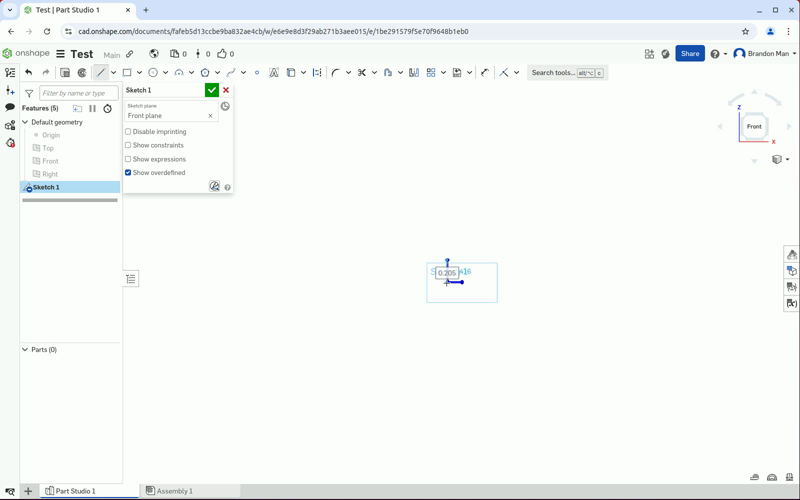
scroll(6)
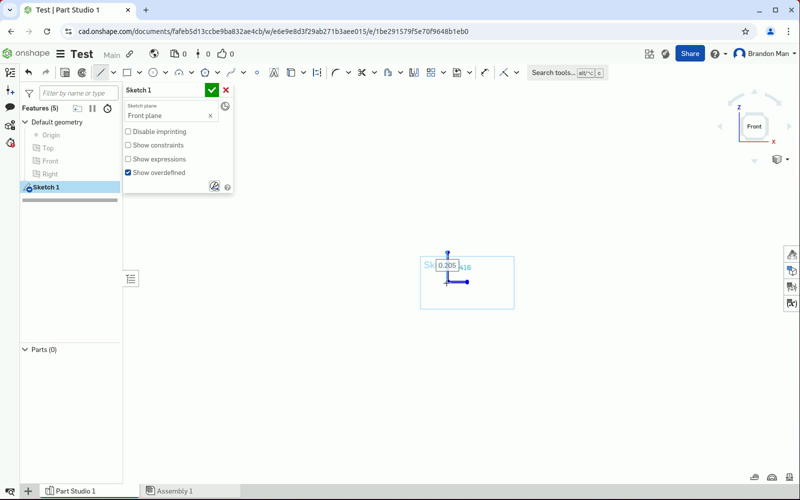
scroll(6)
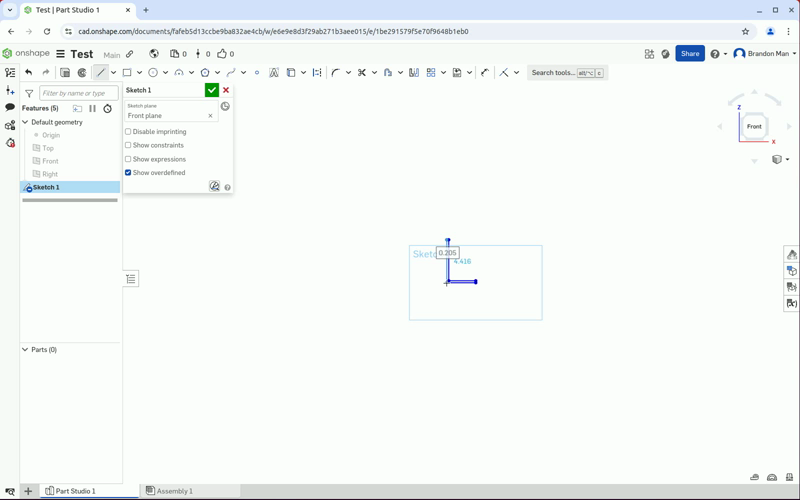
scroll(6)
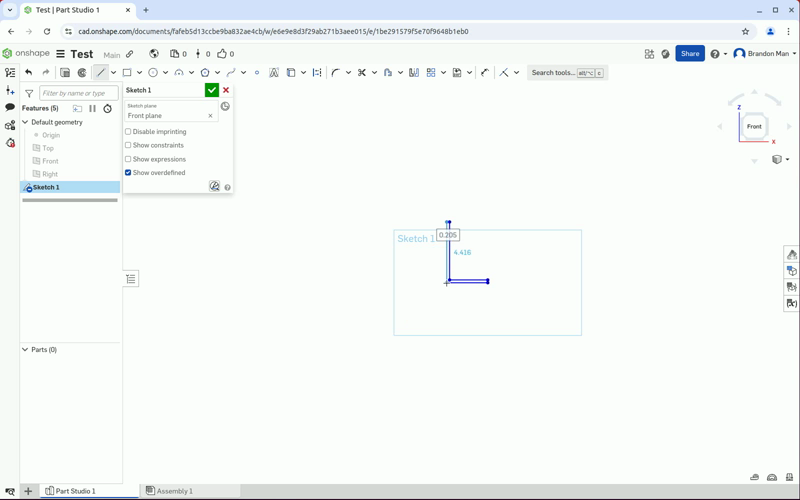
scroll(6)
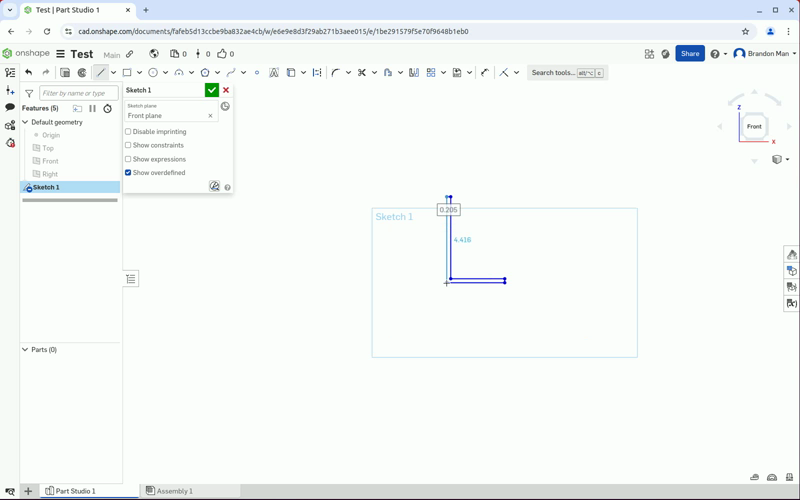
scroll(6)
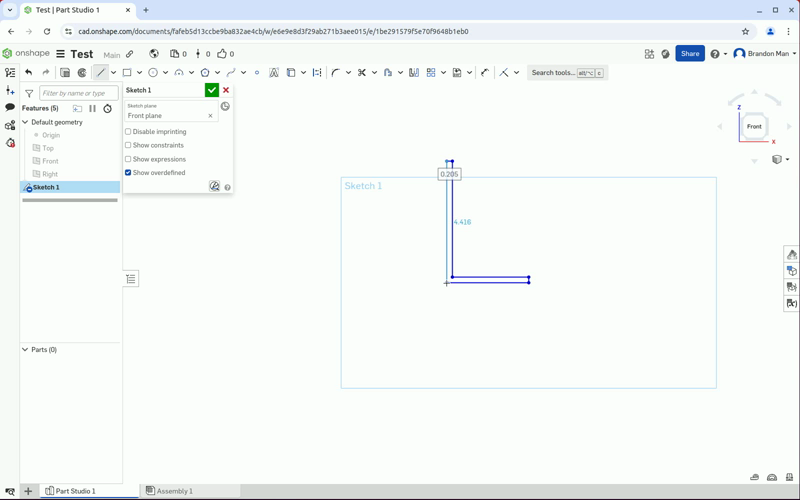
scroll(6)
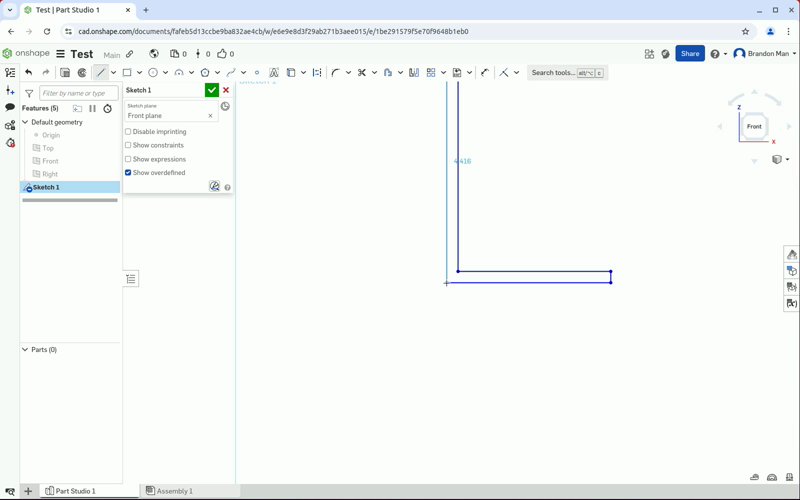
key_up(shift)
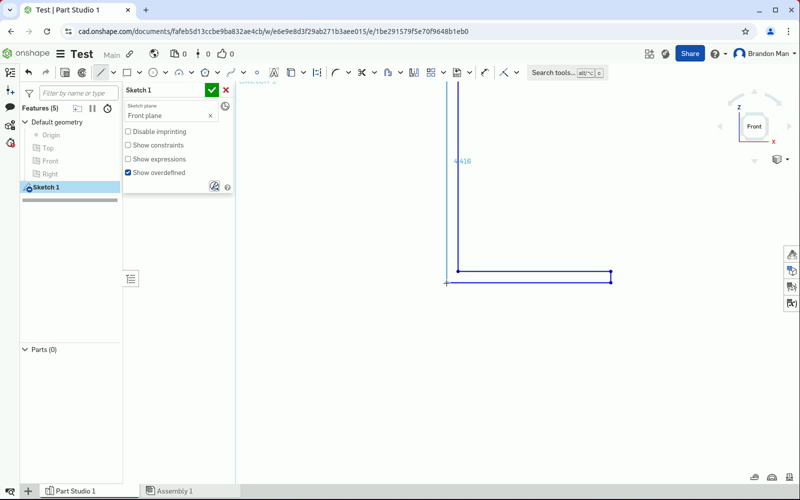
click(446, 282)
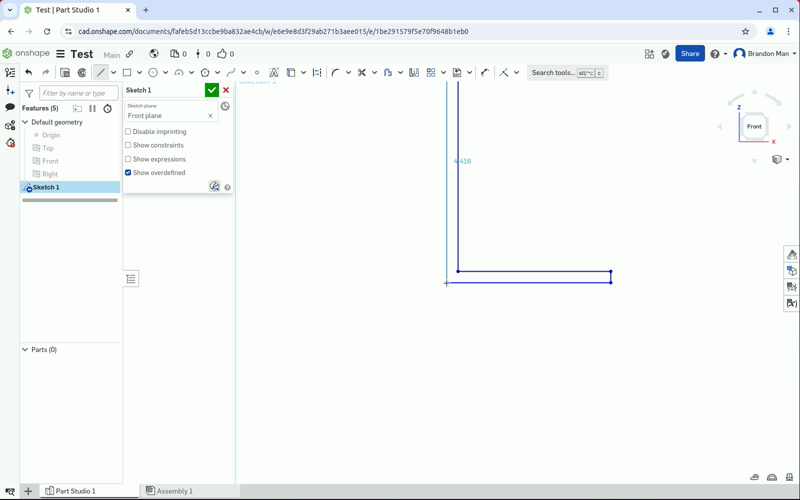
scroll(-6)
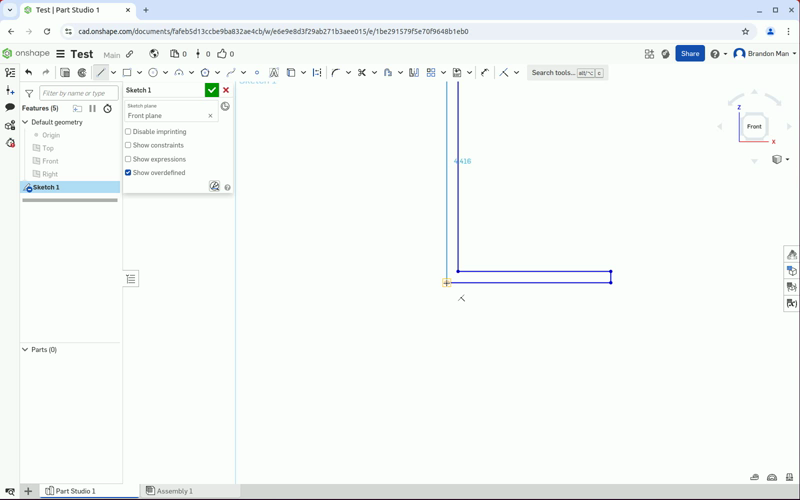
scroll(-6)
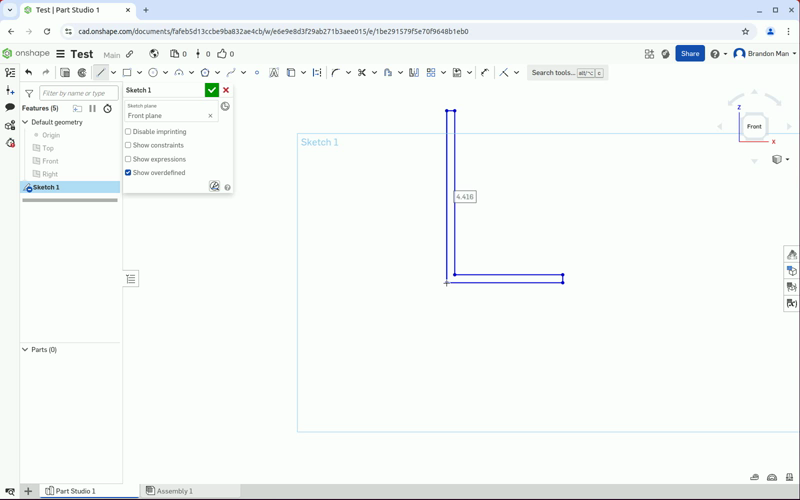
scroll(-6)
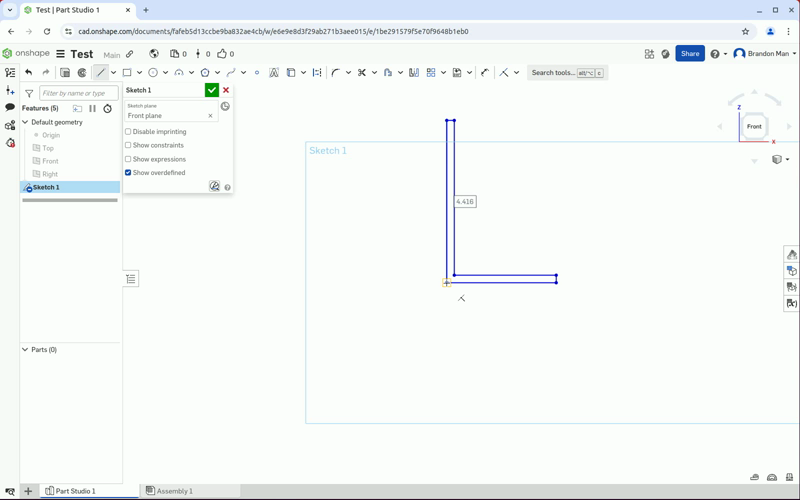
scroll(-6)
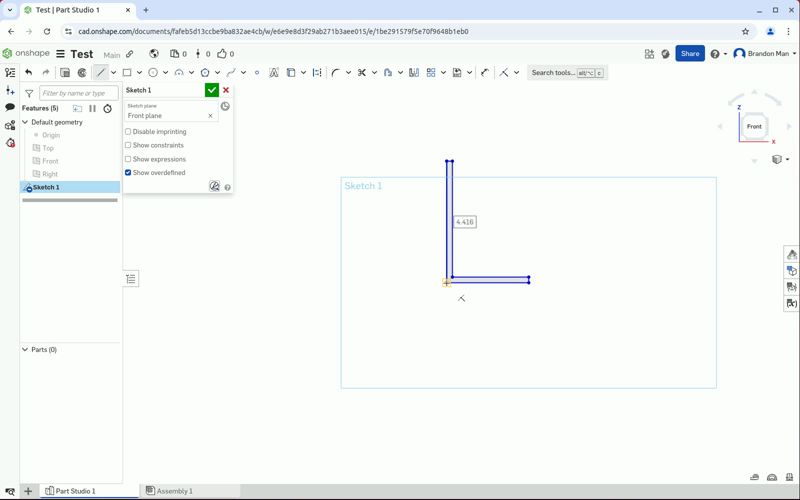
scroll(-6)
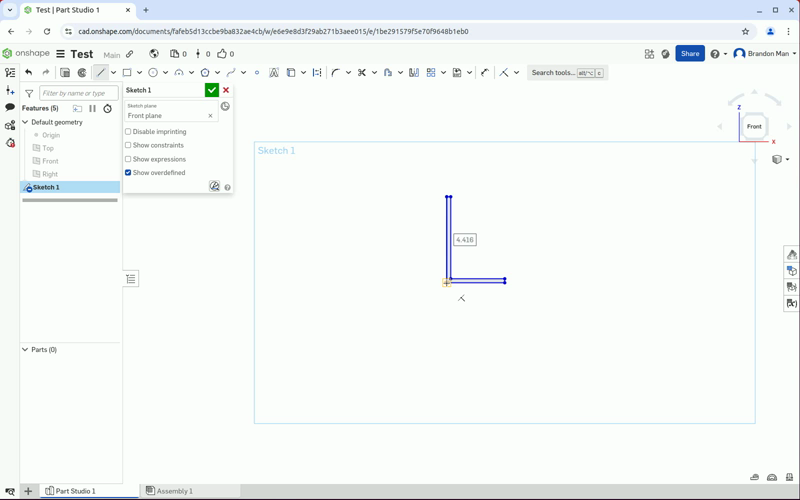
scroll(-6)
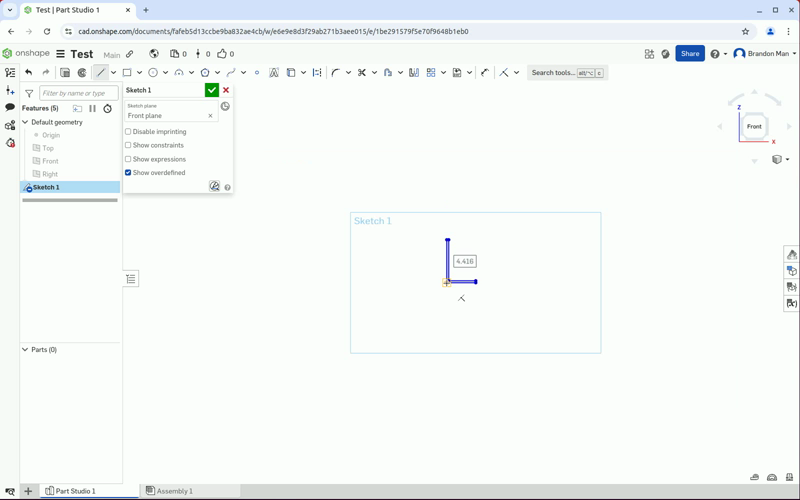
scroll(-6)
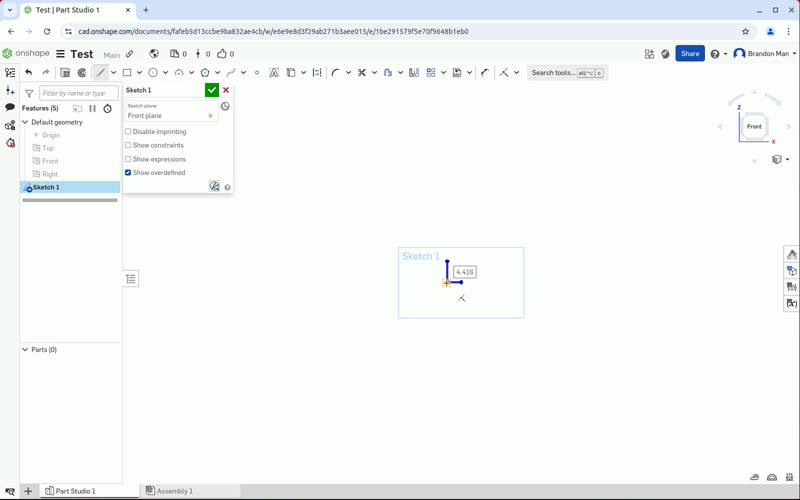
key(esc)
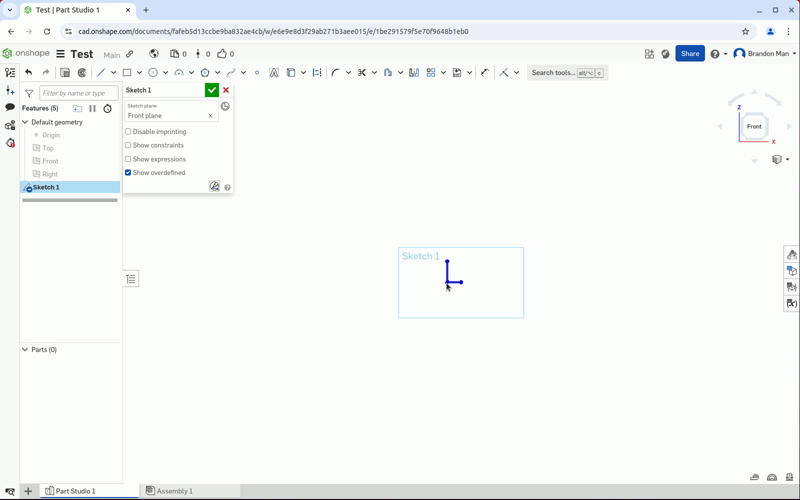
mouse_move(446, 269)
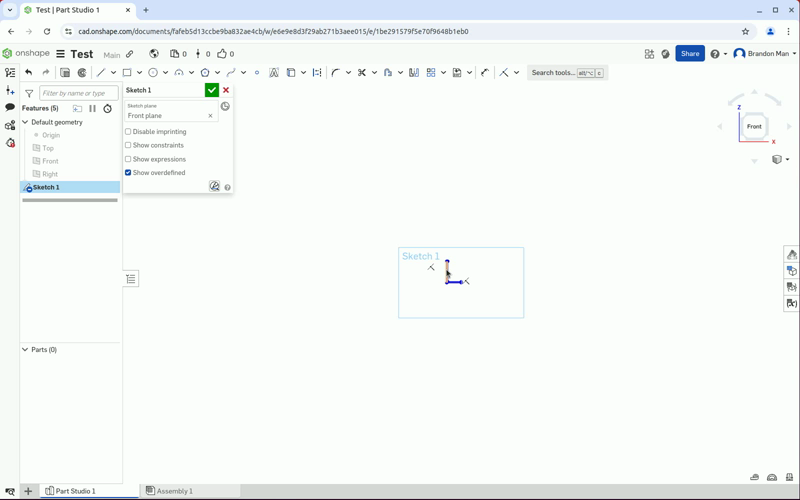
scroll(6)
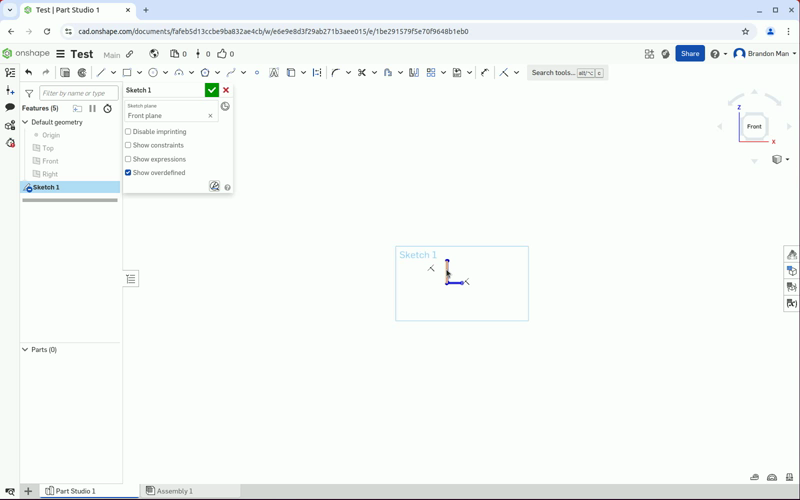
scroll(6)
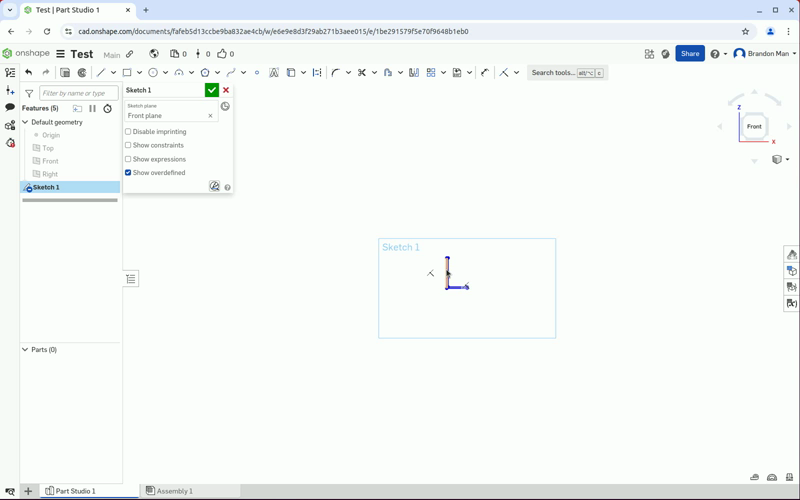
scroll(6)
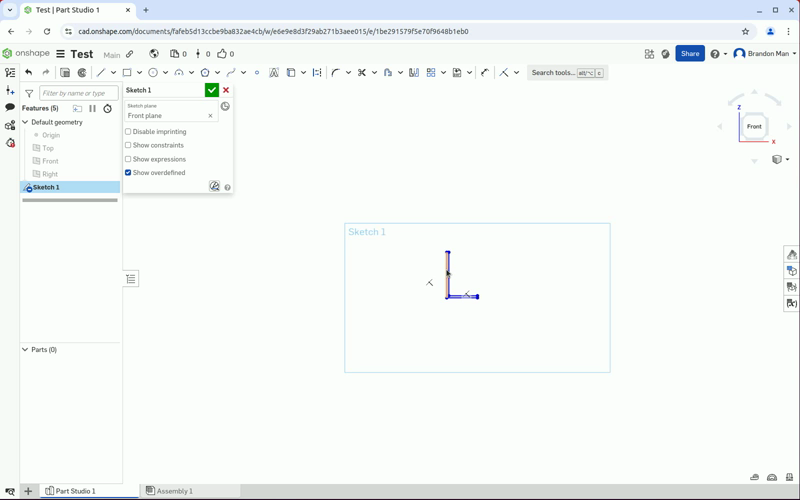
scroll(6)
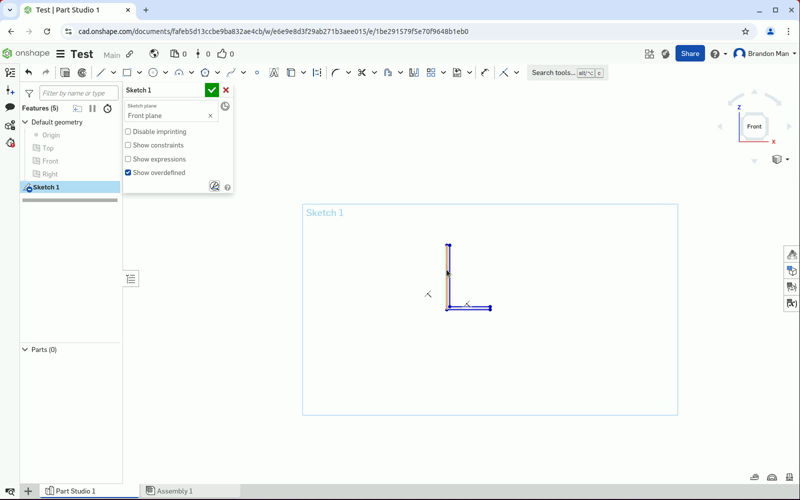
scroll(6)
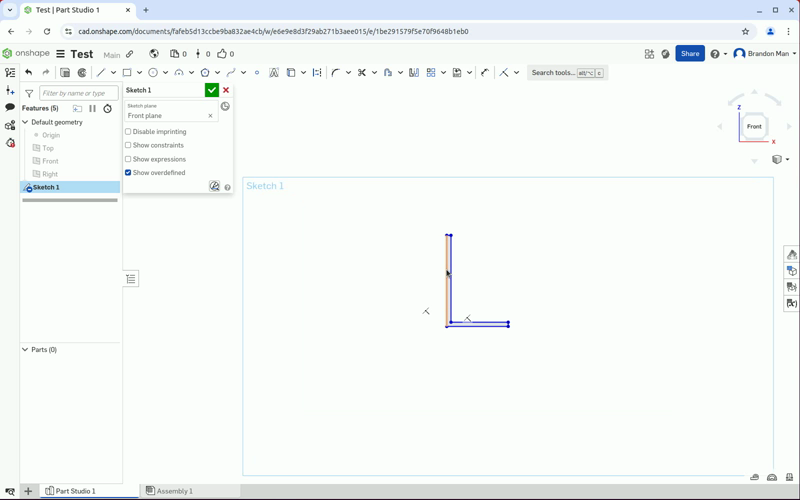
scroll(6)
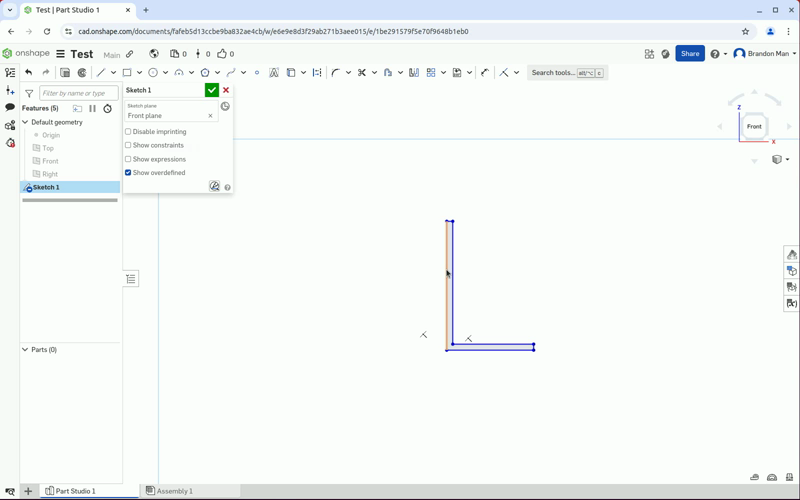
scroll(6)
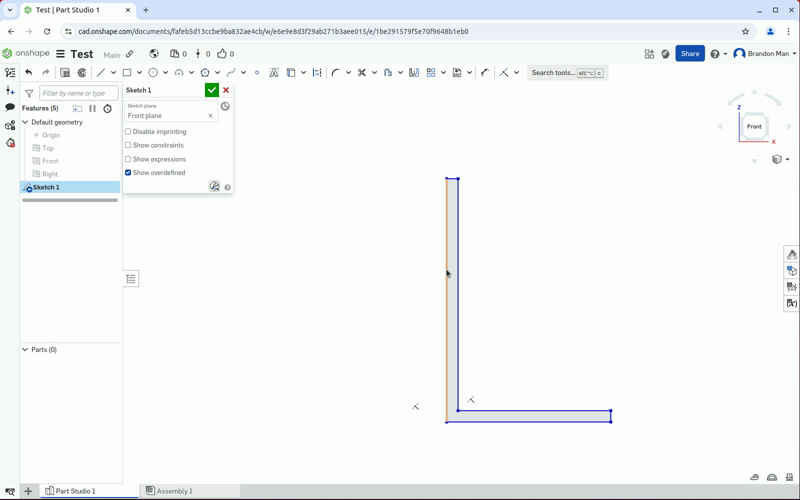
click(446, 269)
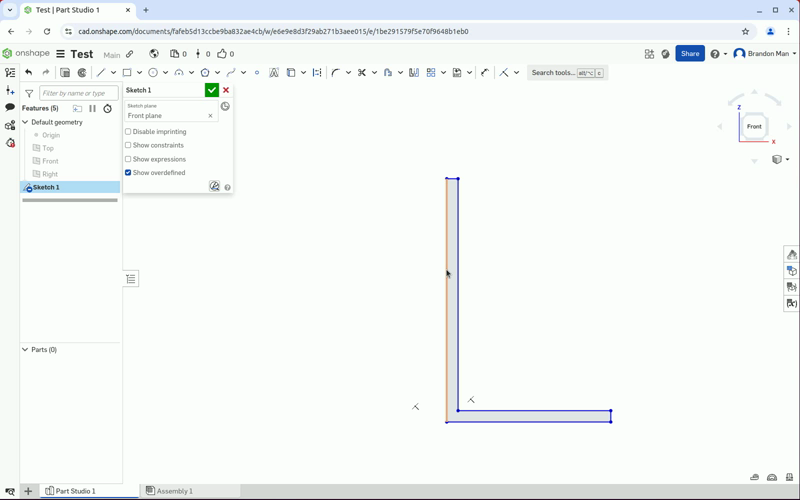
scroll(-6)
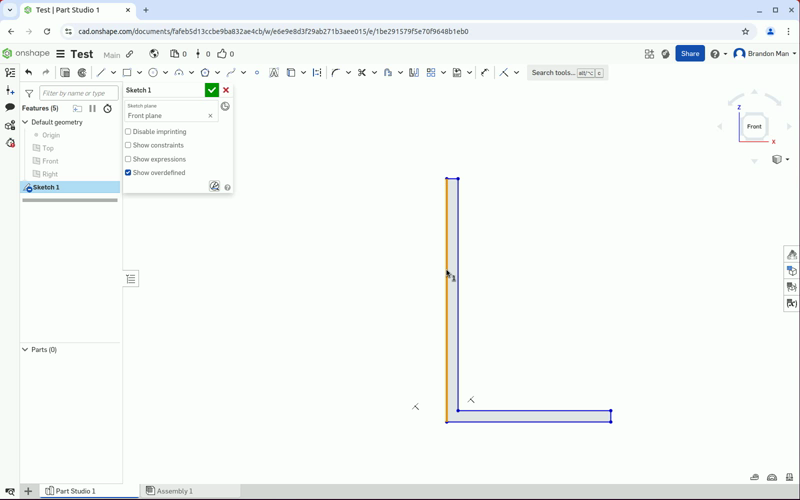
scroll(-6)
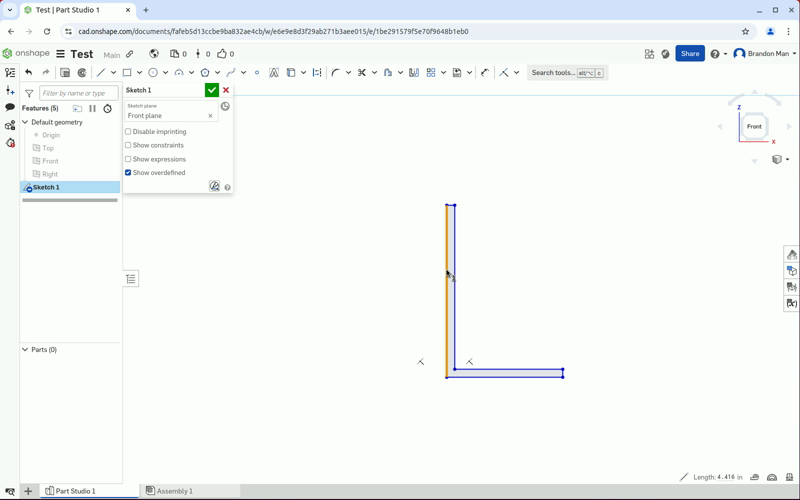
scroll(-6)
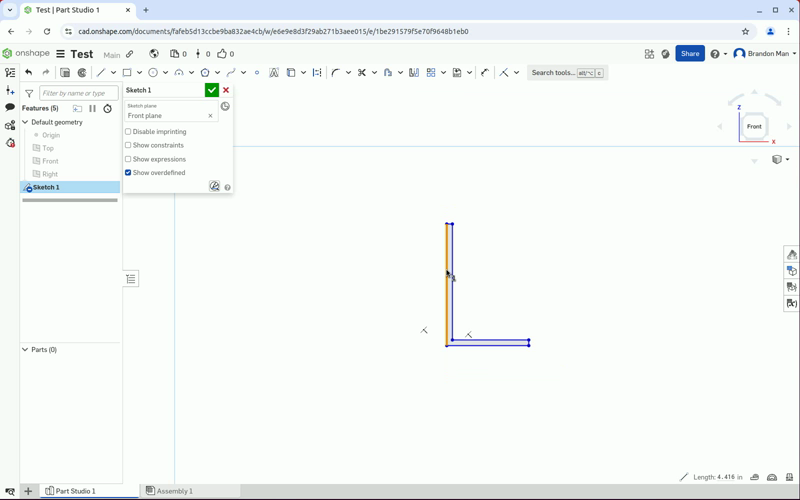
scroll(-6)
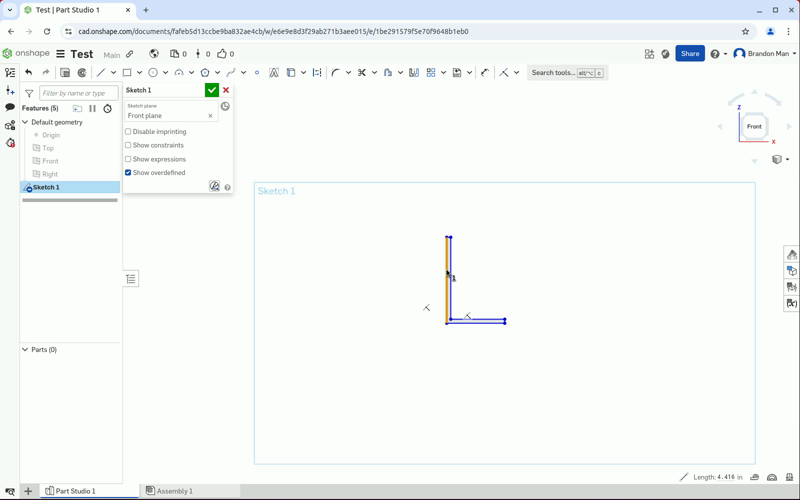
scroll(-6)
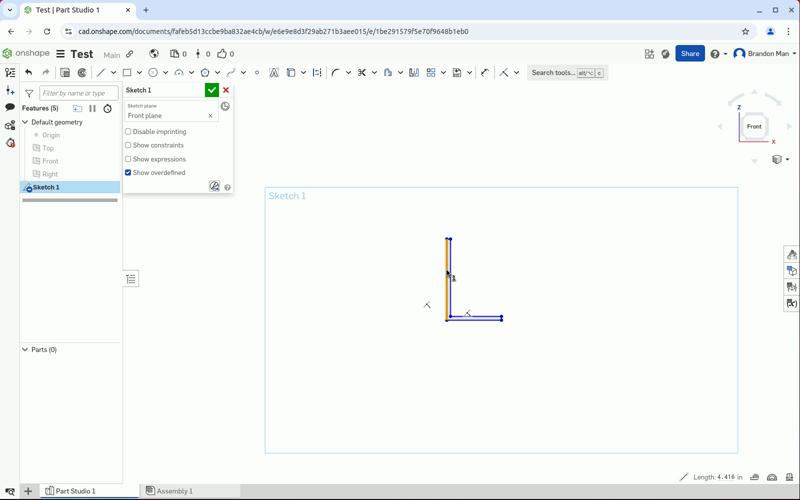
scroll(-6)
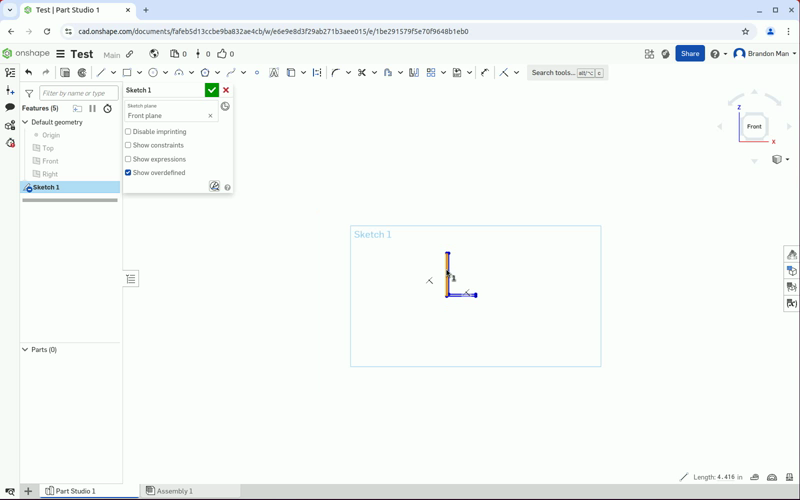
scroll(-6)
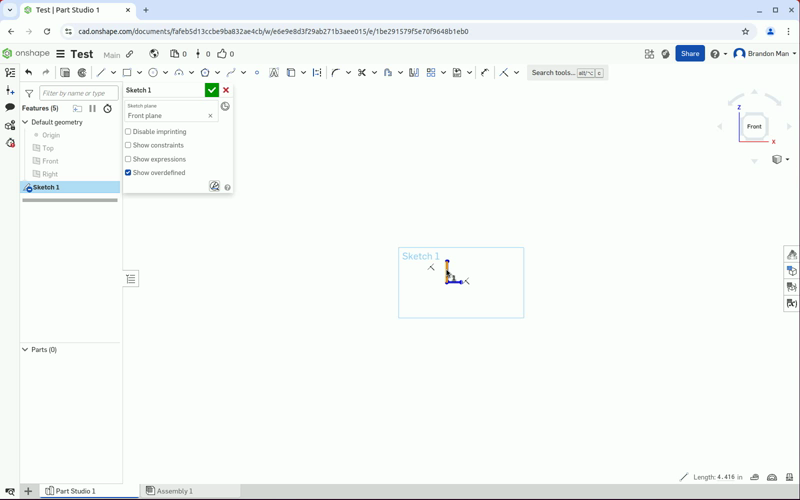
mouse_move(73, 352)
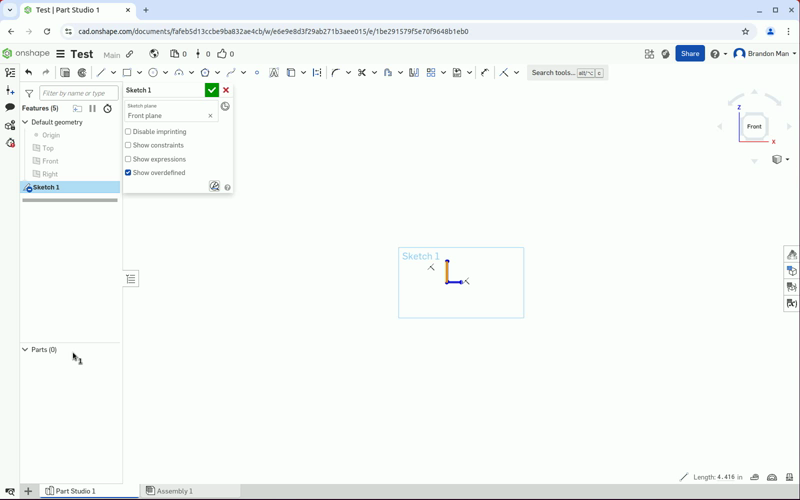
key(shift+y)
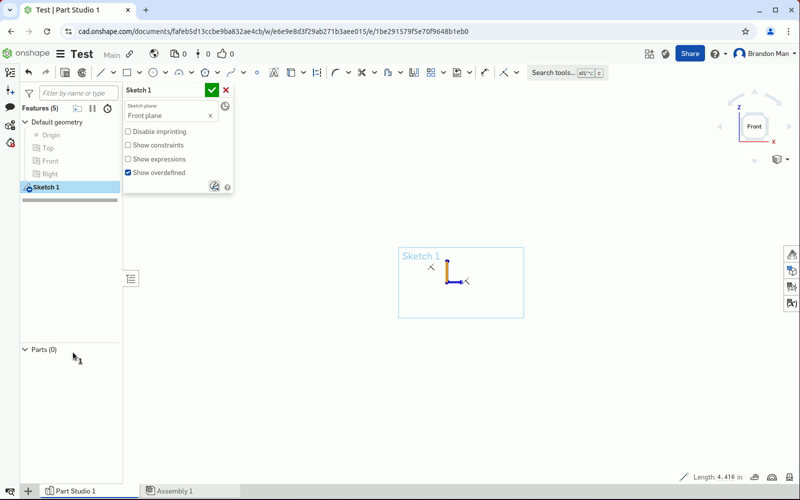
key(shift+e)
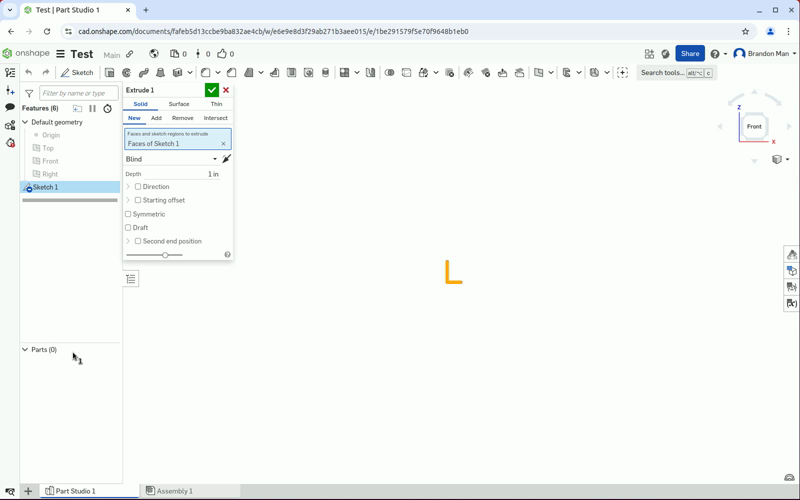
mouse_move(143, 106)
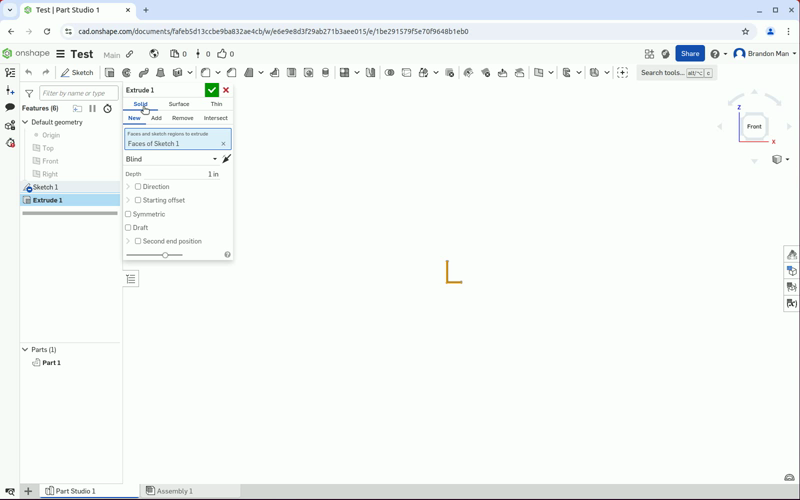
click(143, 106)
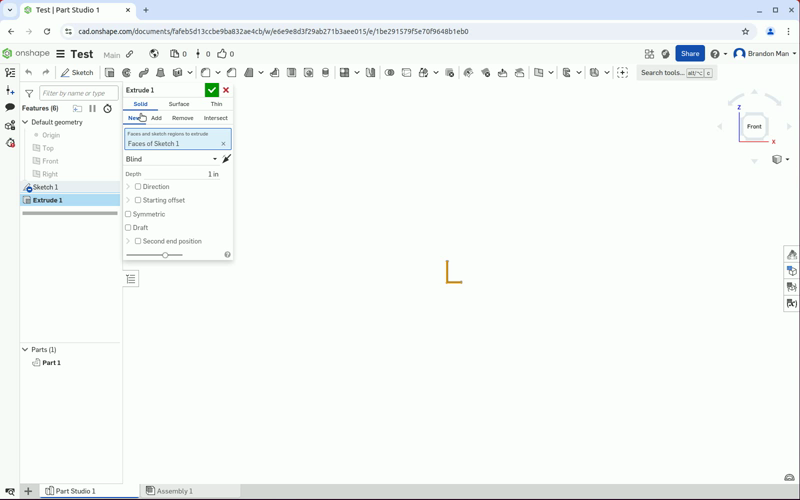
mouse_move(137, 120)
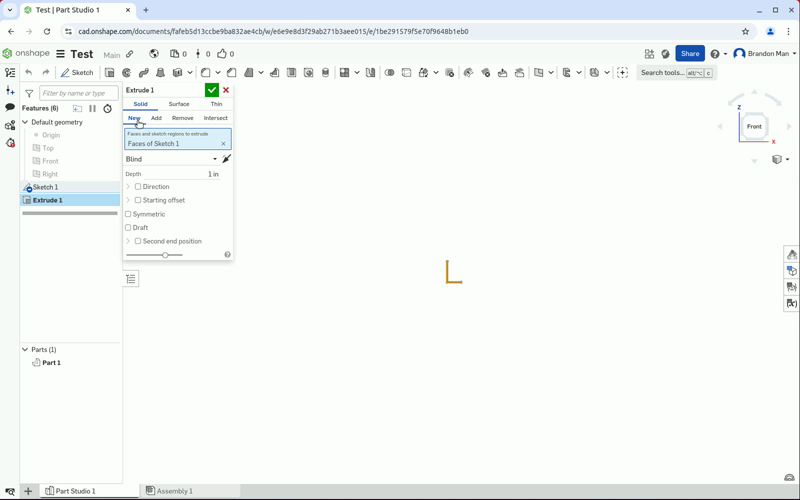
click(137, 120)
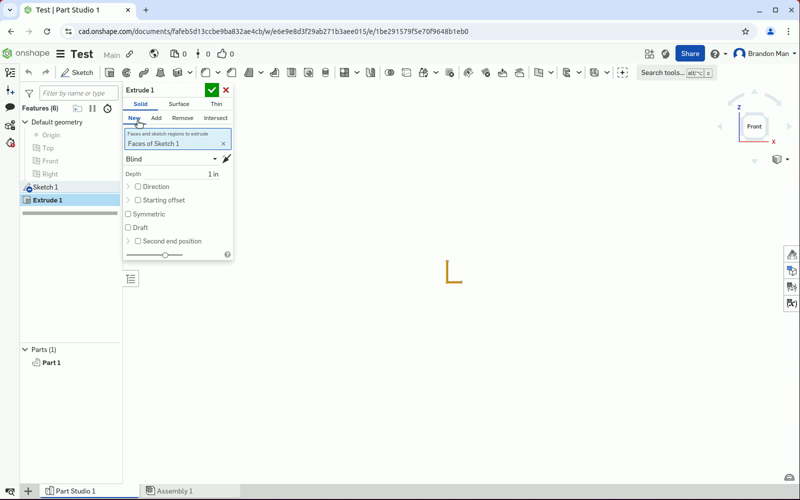
key(tab, 4)
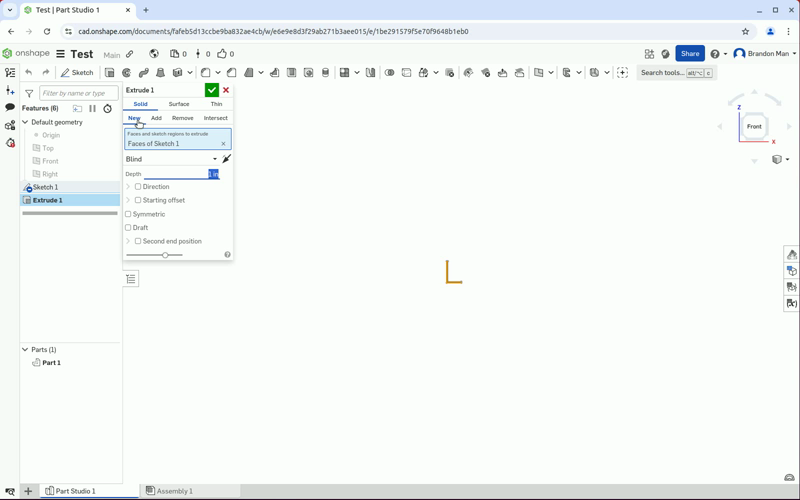
text(23.108)
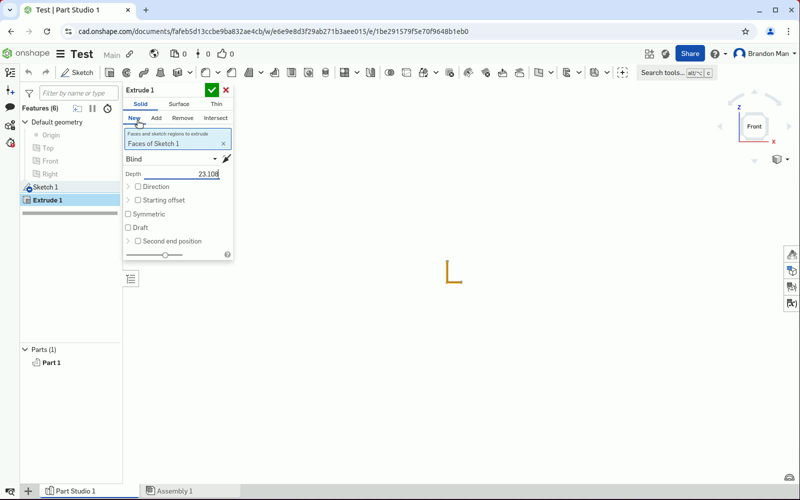
key(enter)
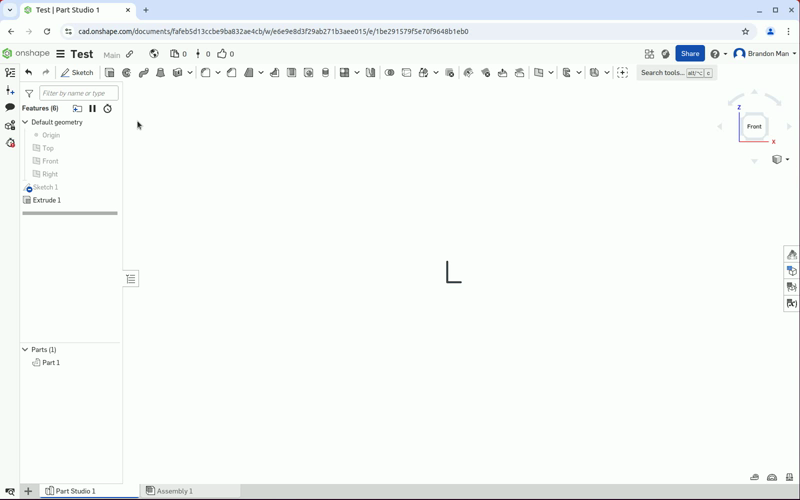
key(shift+h)
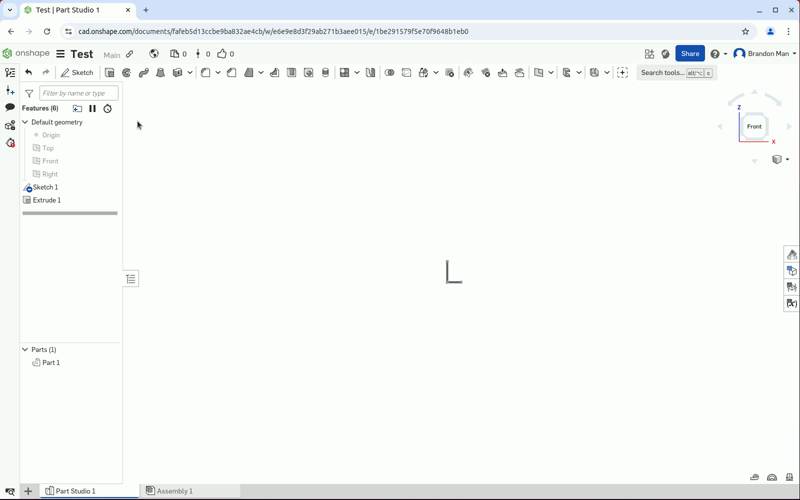
key(shift+h)
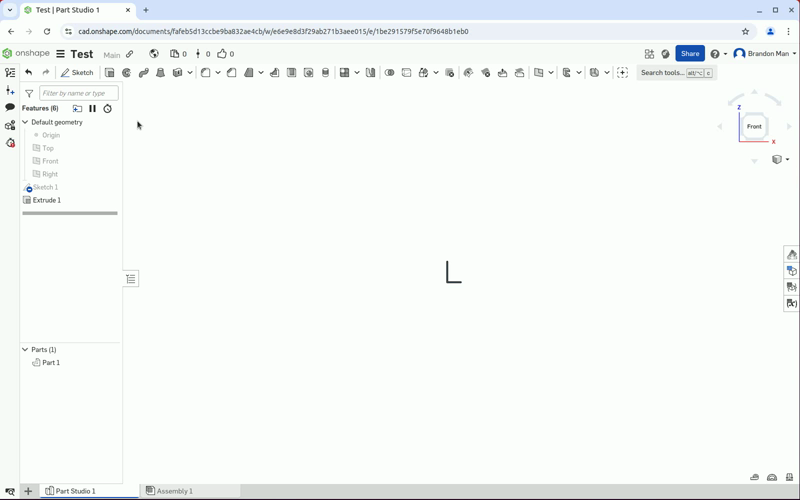
mouse_move(73, 189)
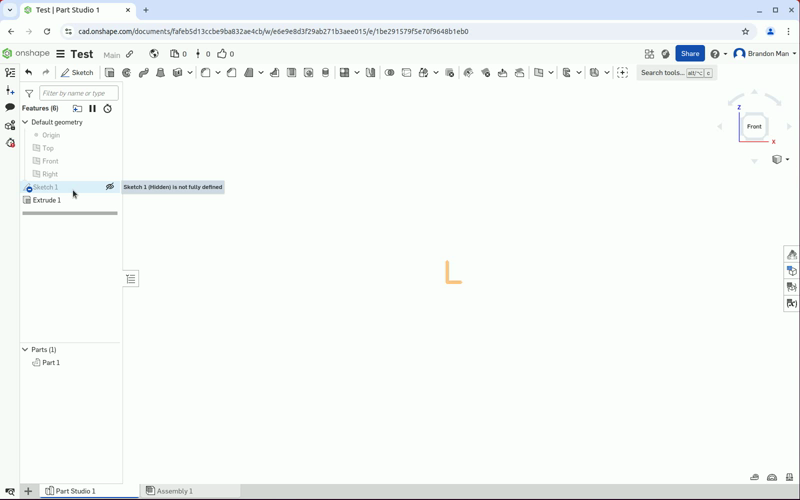
click(73, 189)
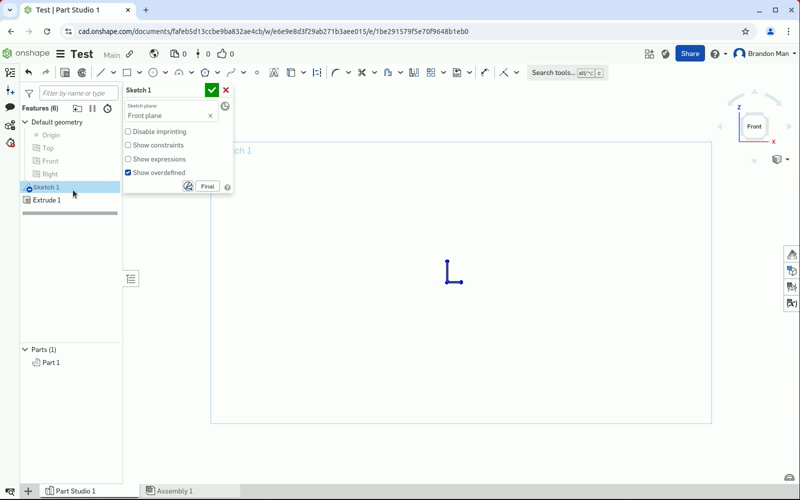
mouse_move(229, 92)
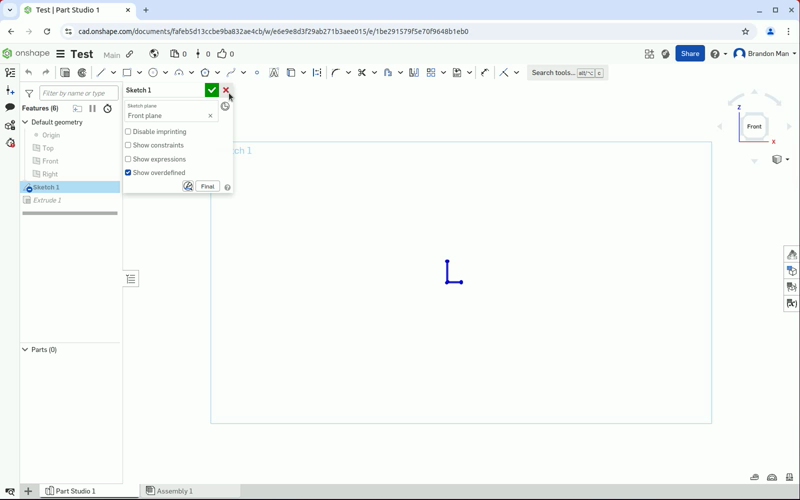
click(229, 92)
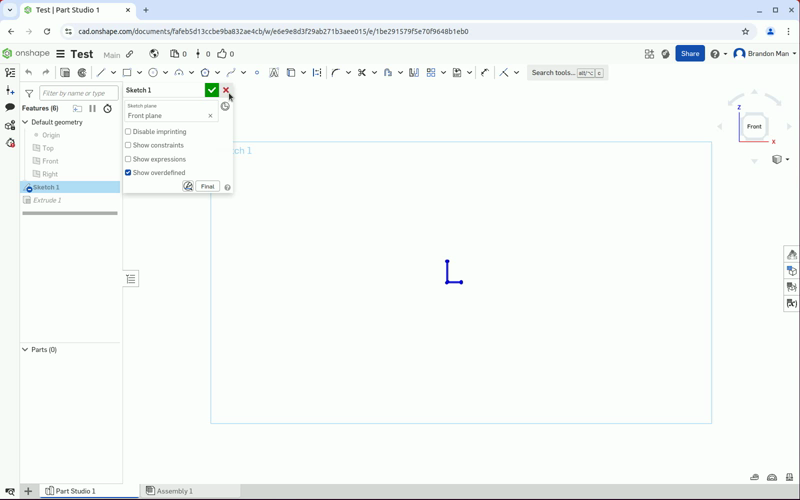
key(shift+s)
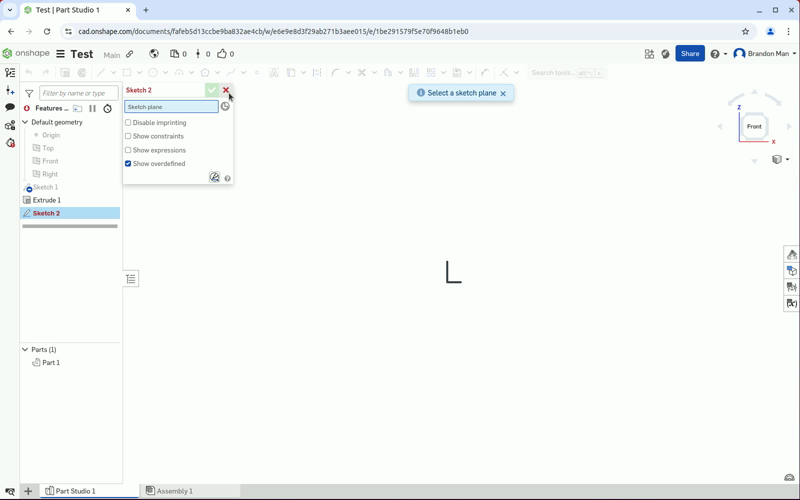
mouse_move(73, 163)
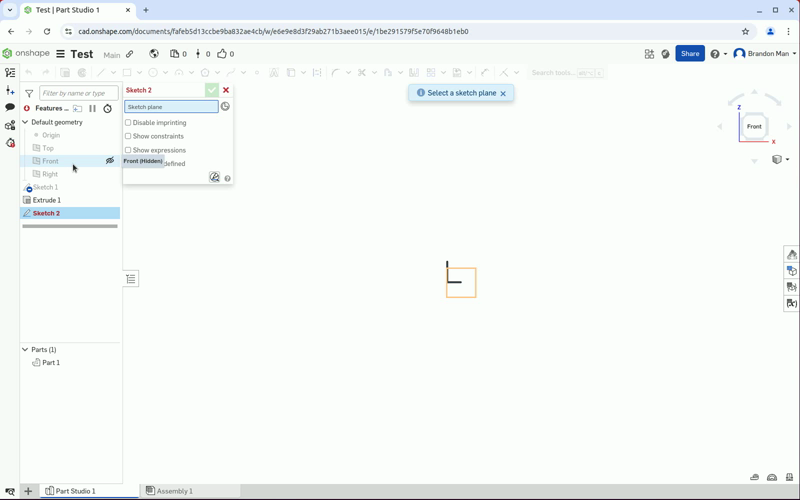
click(73, 163)
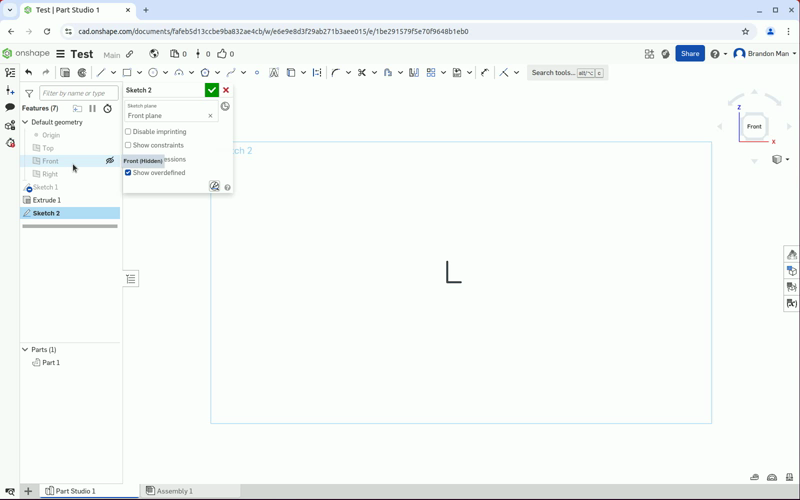
mouse_move(73, 352)
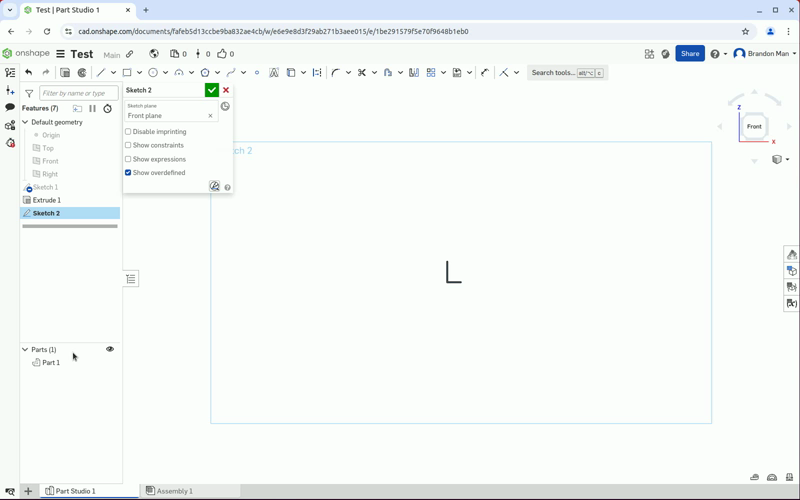
key(y)
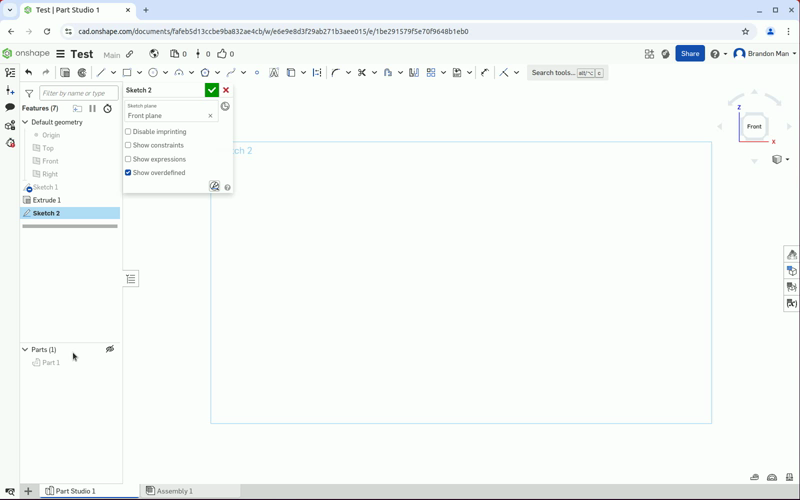
key(l)
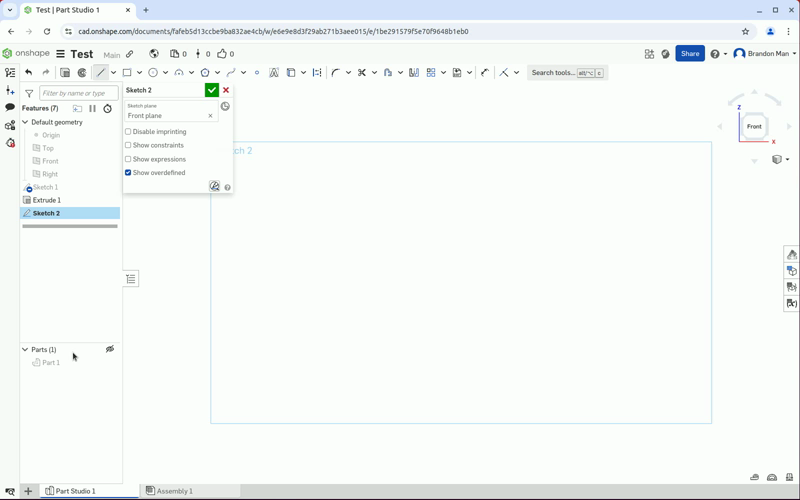
key_down(shift)
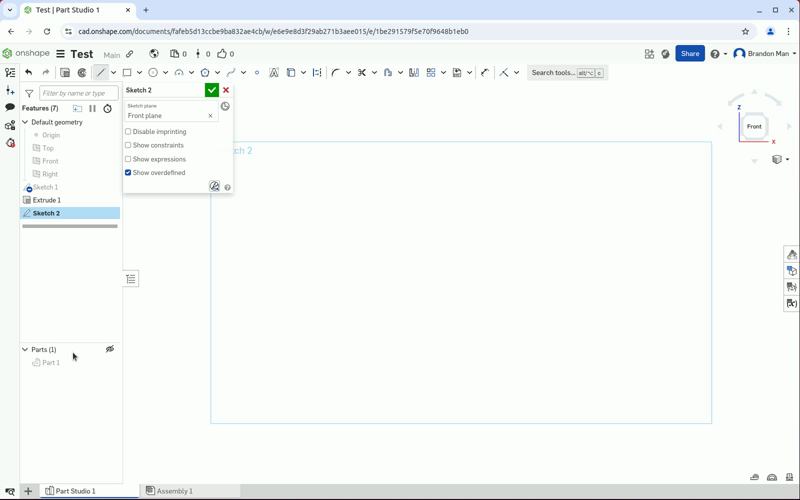
mouse_move(460, 282)
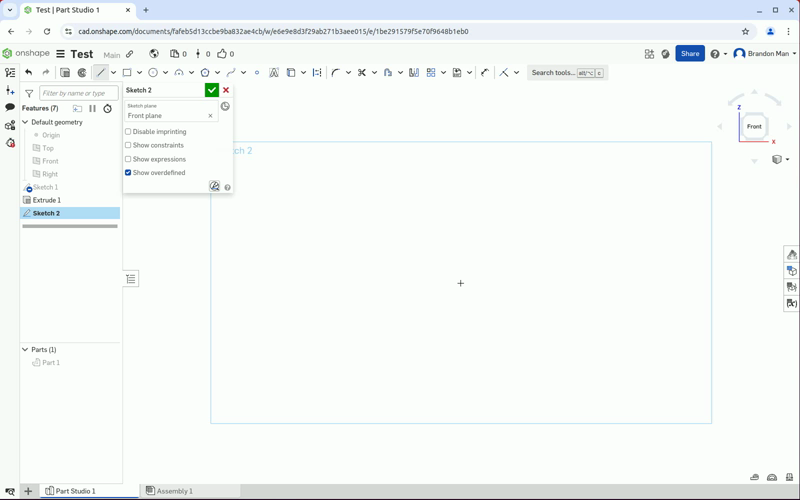
click(460, 282)
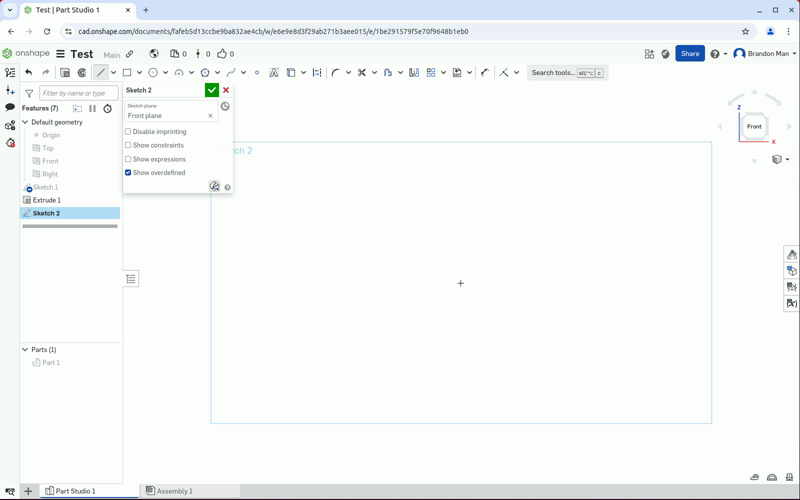
key_up(shift)
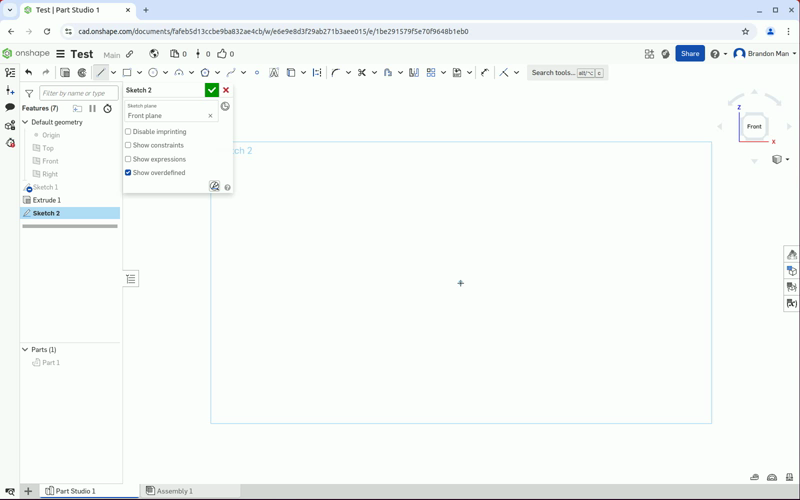
key_down(shift)
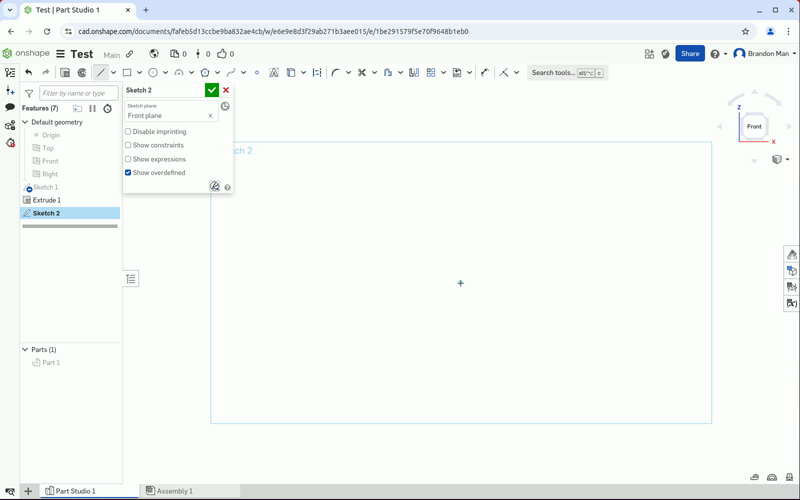
mouse_move(490, 282)
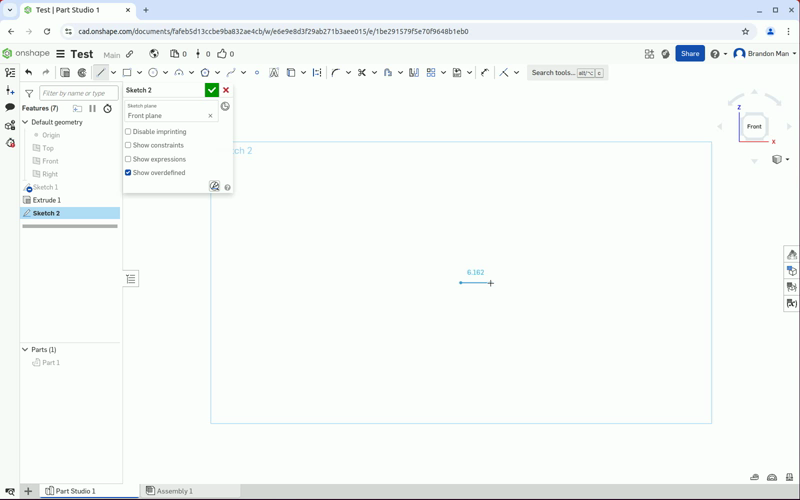
mouse_move(475, 282)
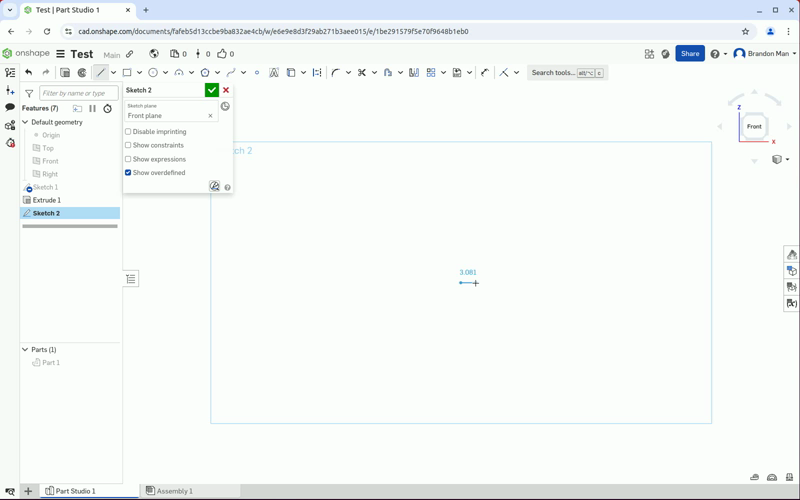
click(475, 282)
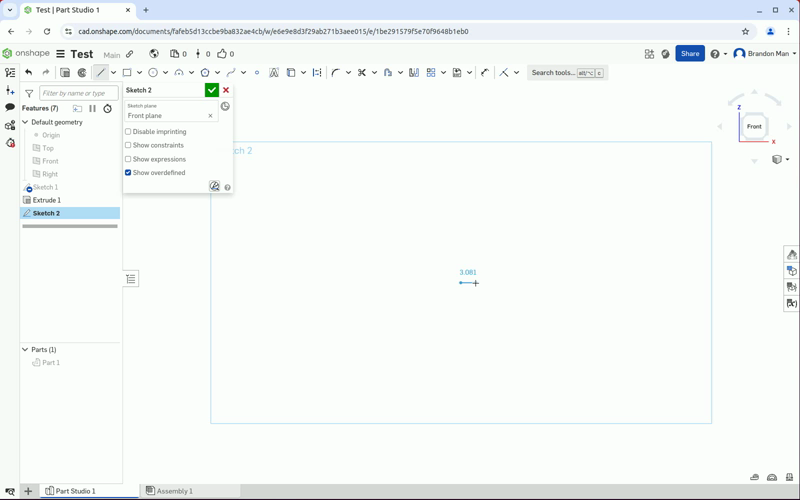
key_up(shift)
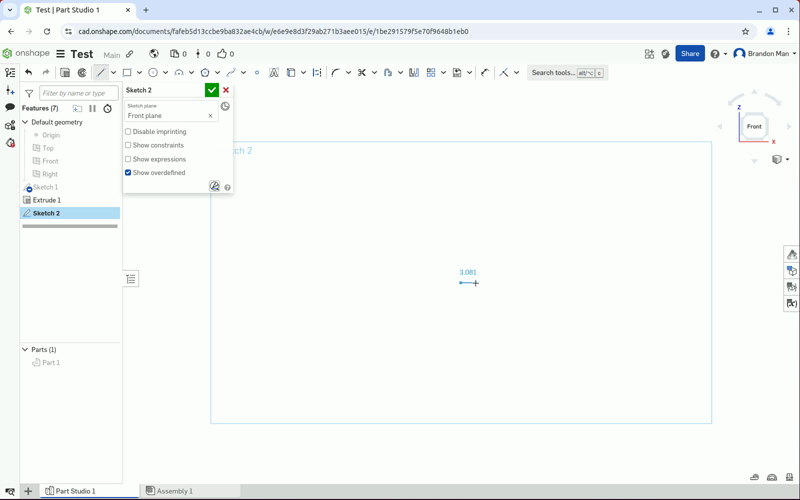
key_down(shift)
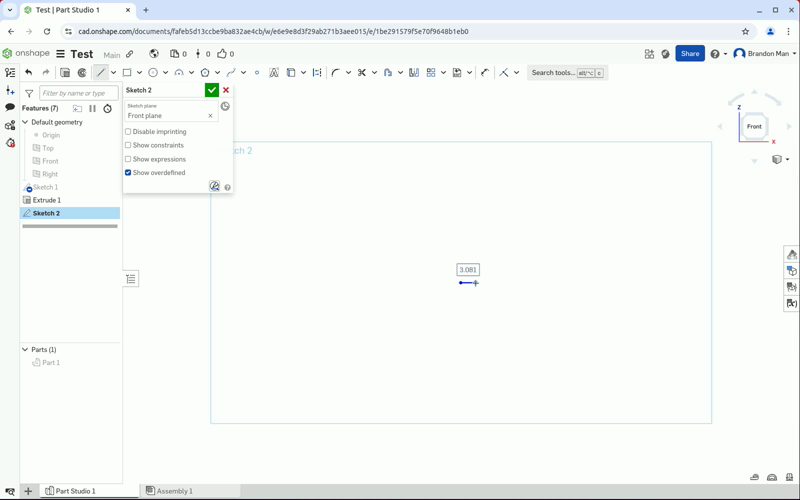
mouse_move(505, 282)
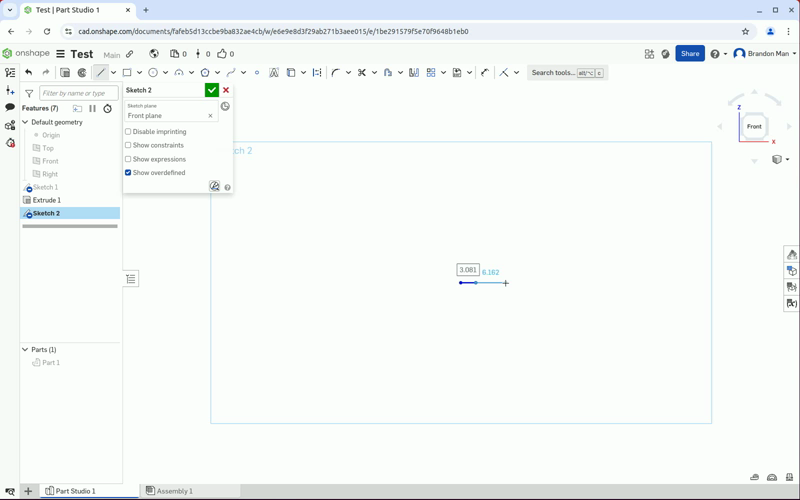
mouse_move(475, 261)
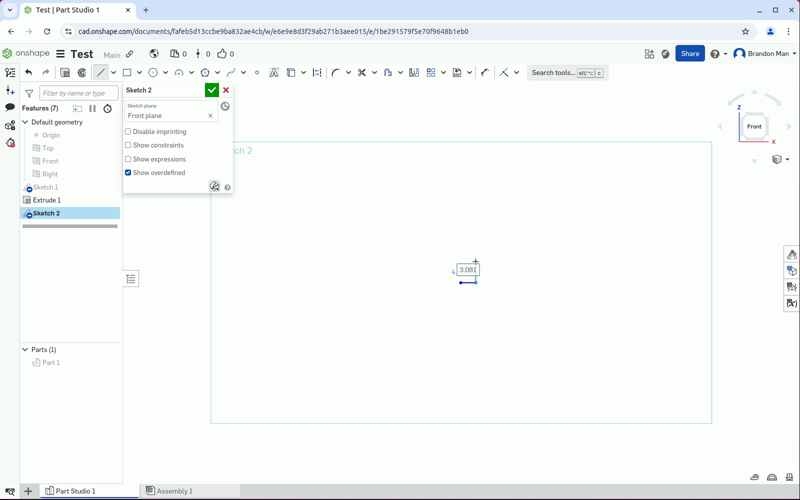
click(475, 261)
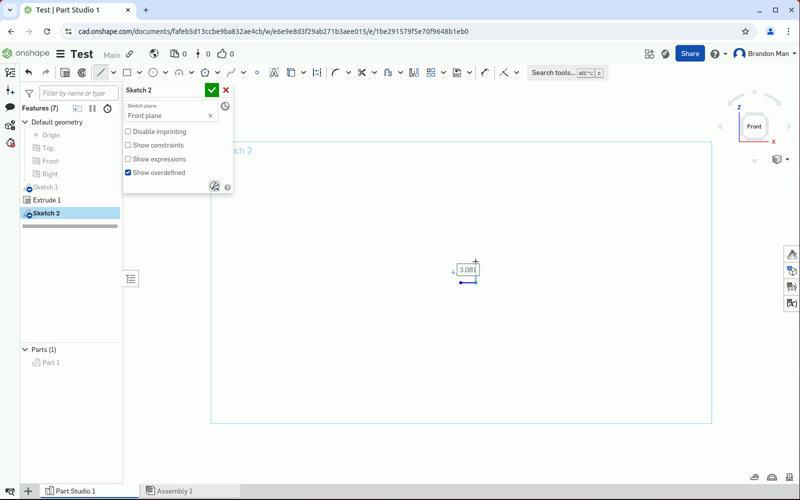
key_up(shift)
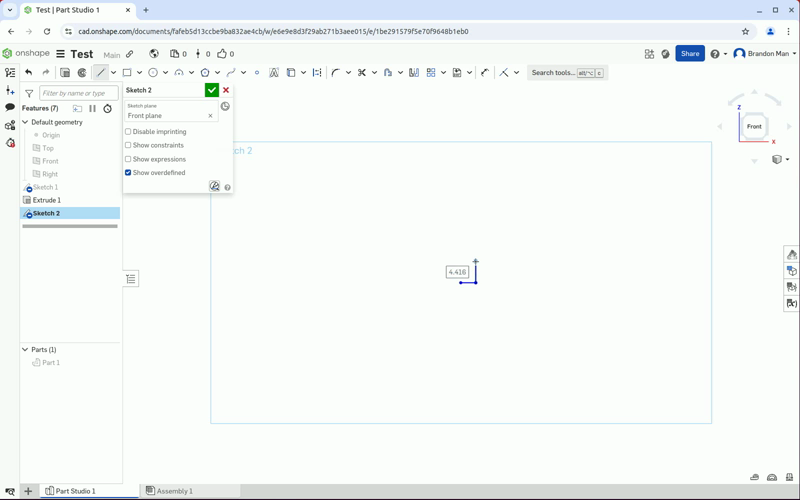
key_down(shift)
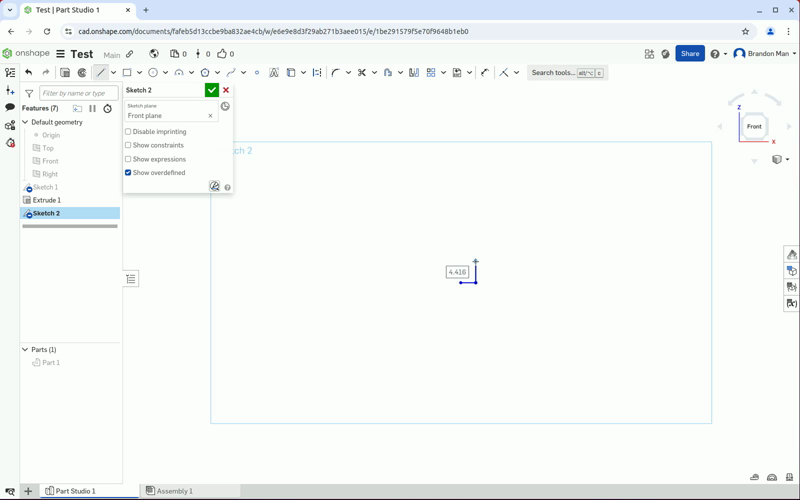
mouse_move(505, 261)
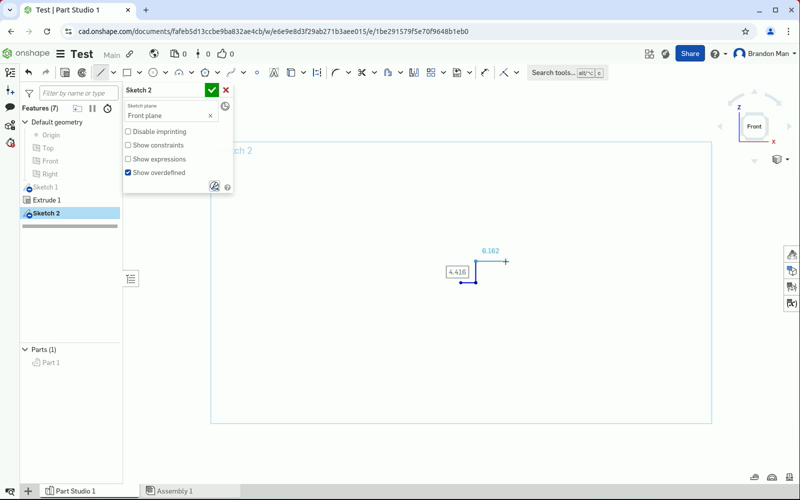
mouse_move(474, 261)
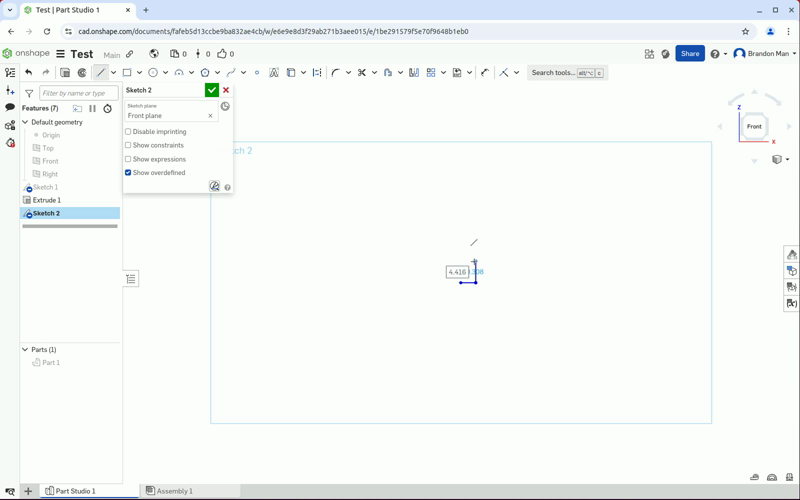
scroll(6)
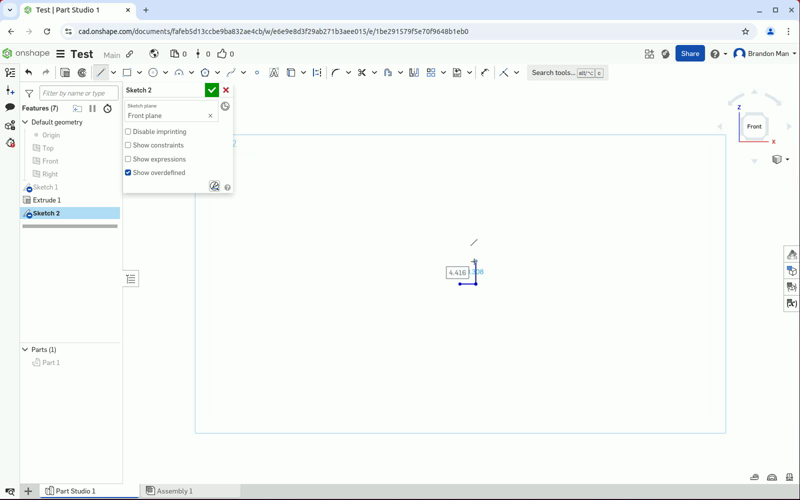
scroll(6)
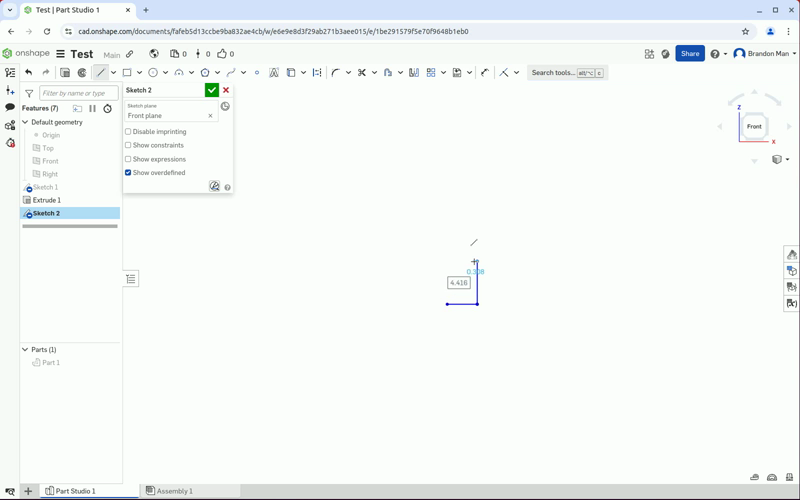
scroll(6)
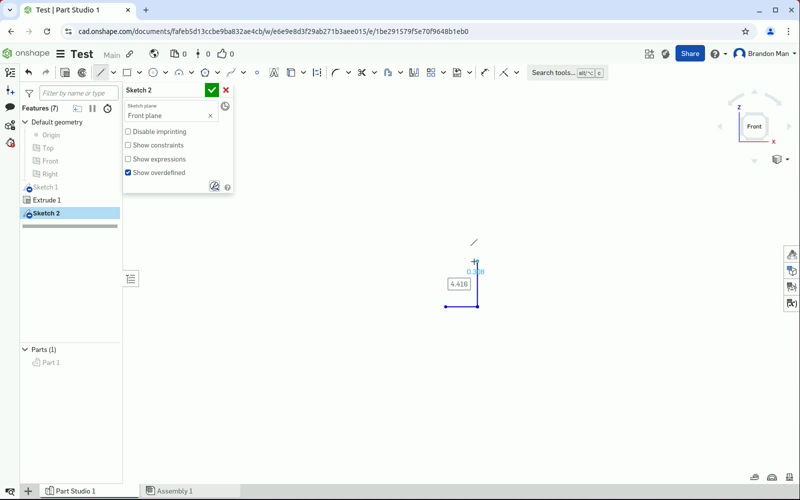
scroll(6)
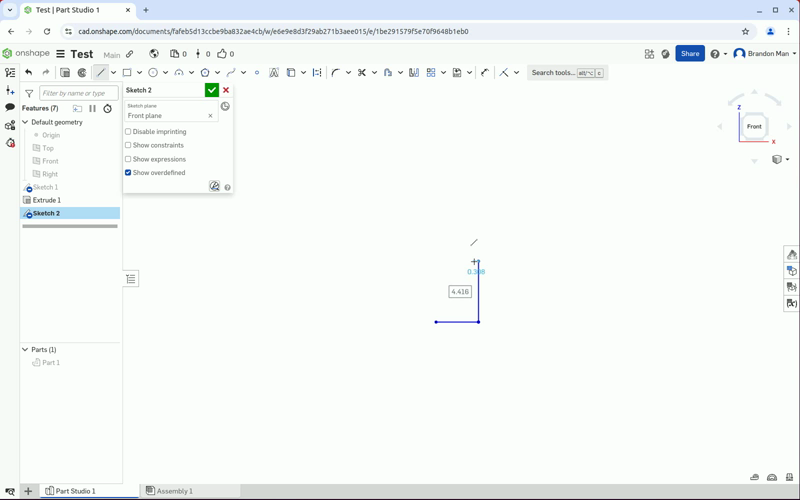
scroll(6)
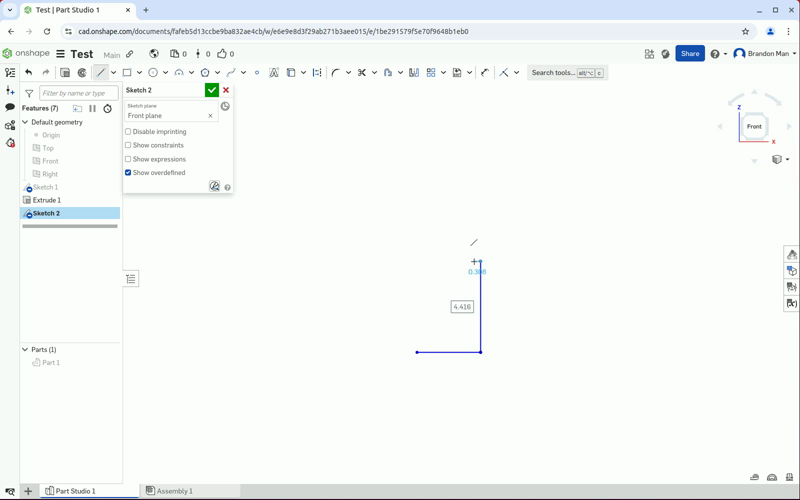
scroll(6)
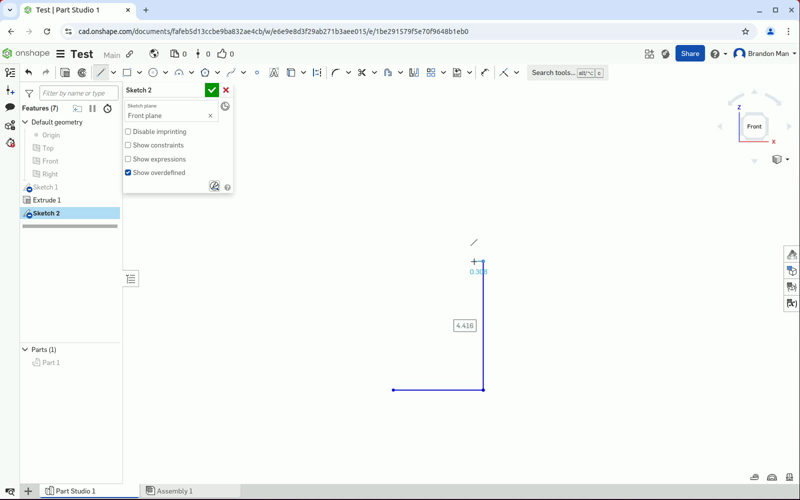
scroll(6)
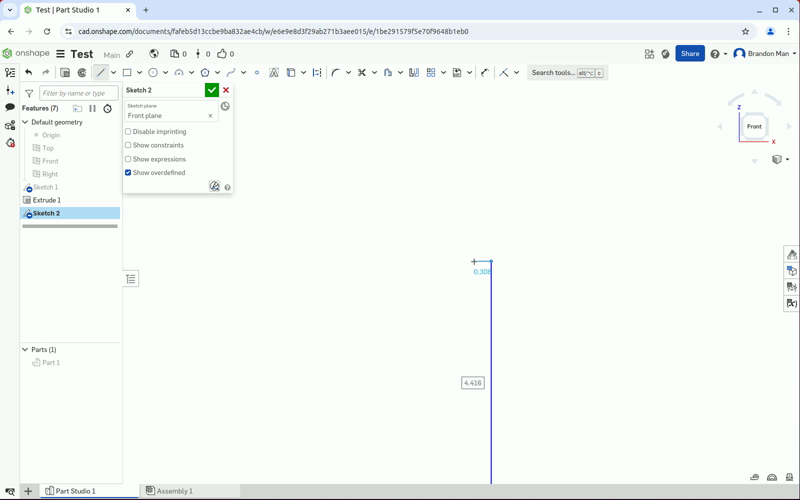
click(474, 261)
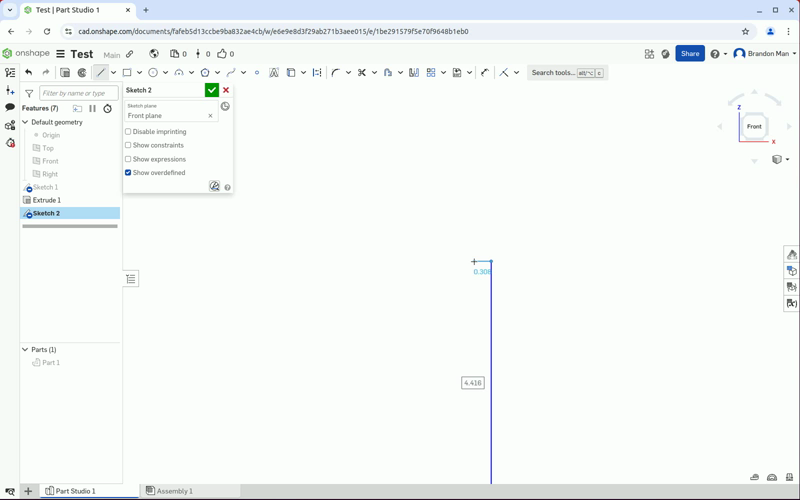
scroll(-6)
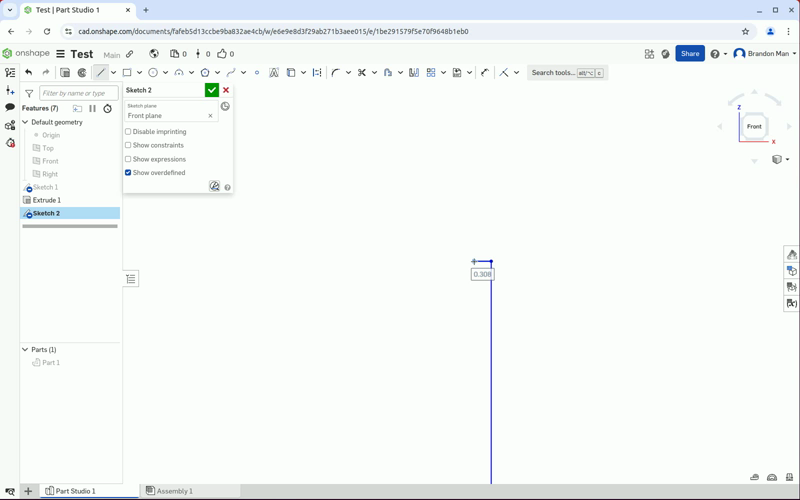
scroll(-6)
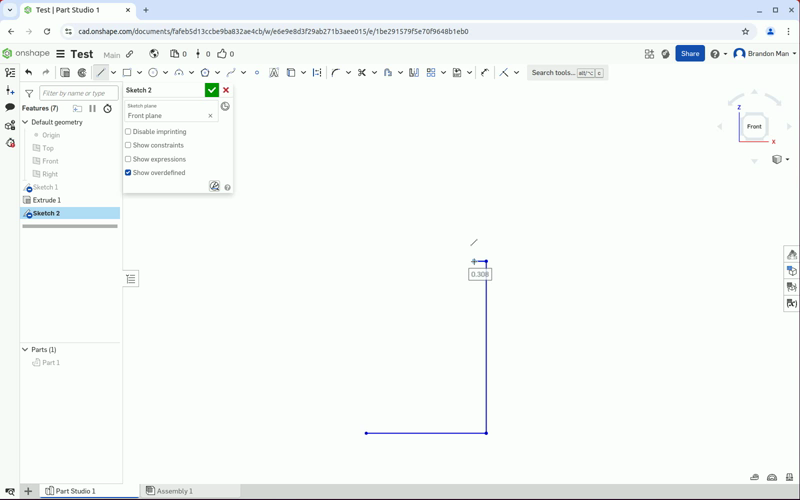
scroll(-6)
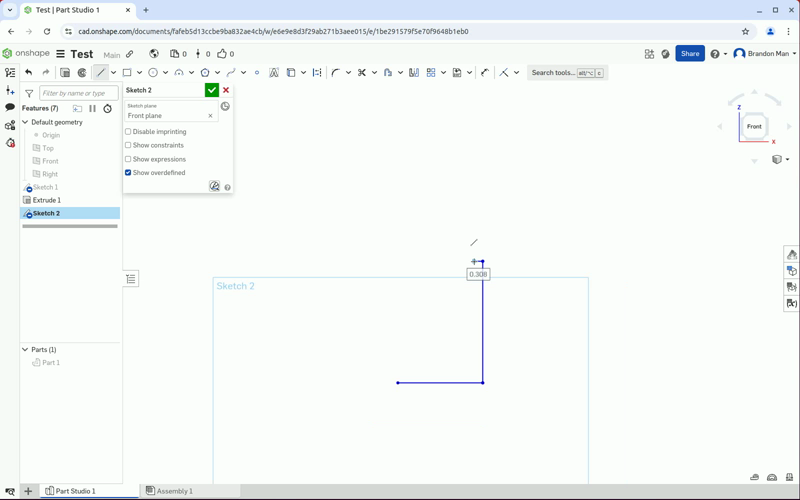
scroll(-6)
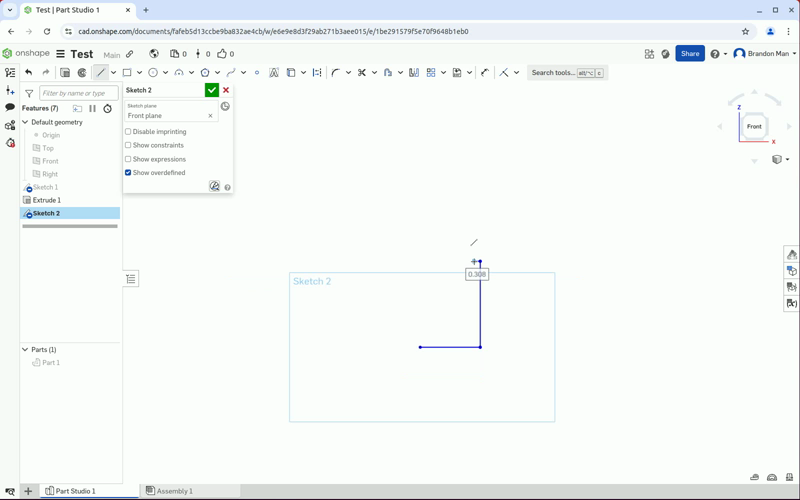
scroll(-6)
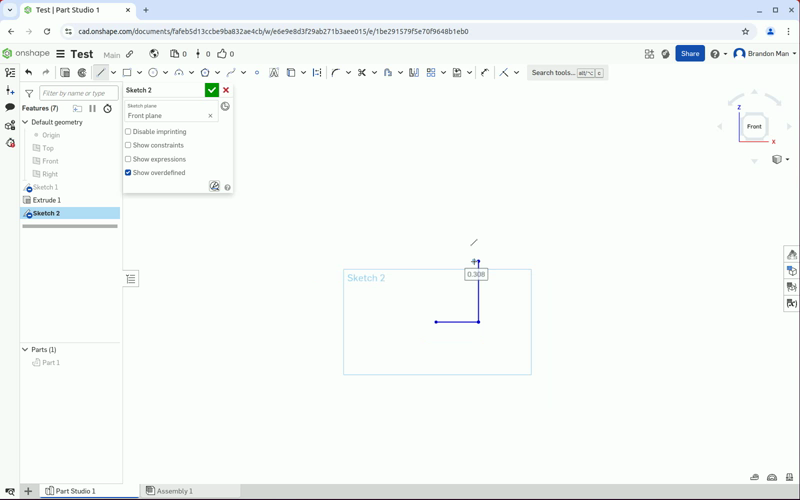
scroll(-6)
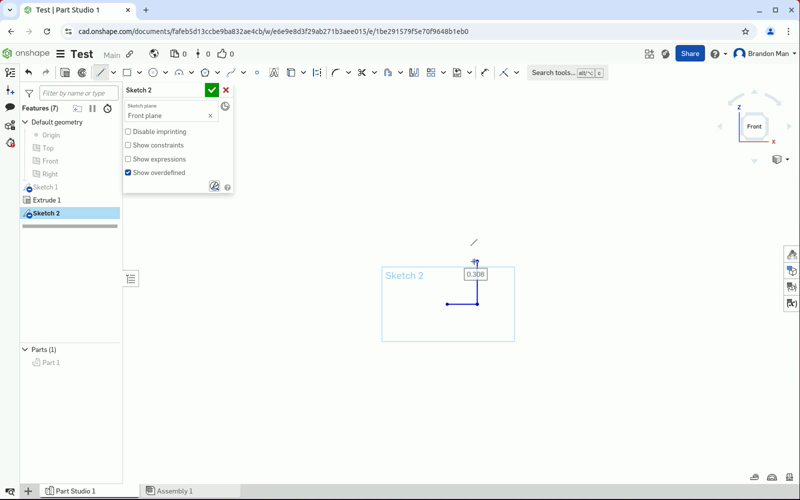
scroll(-6)
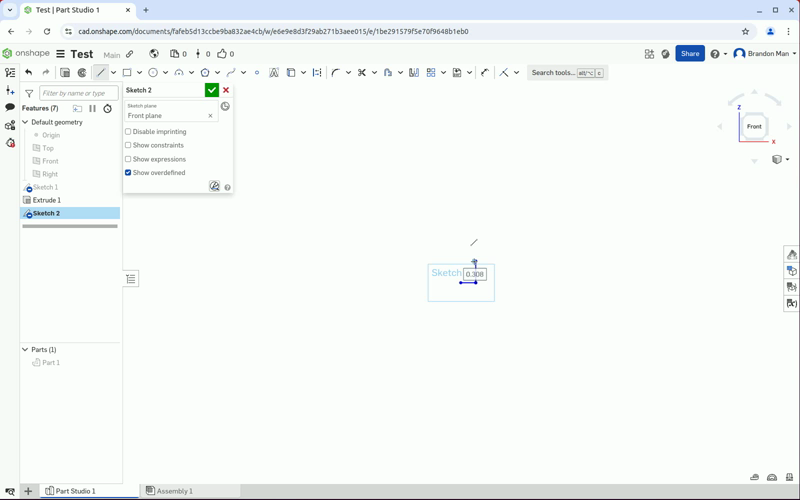
key_up(shift)
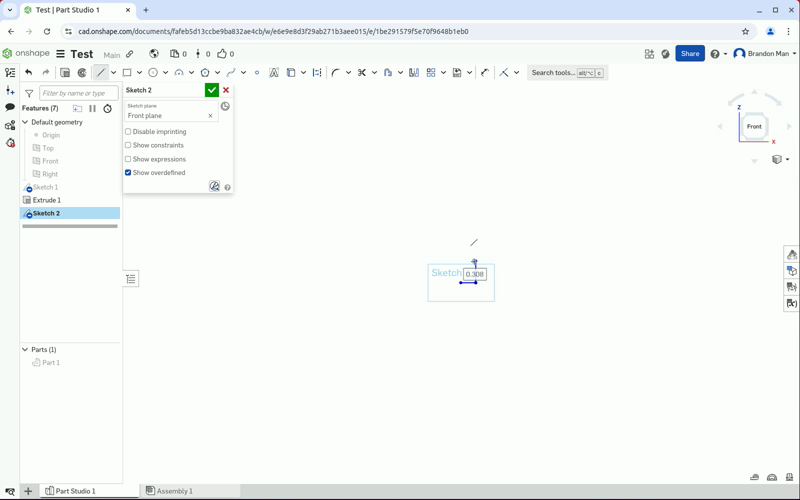
key_down(shift)
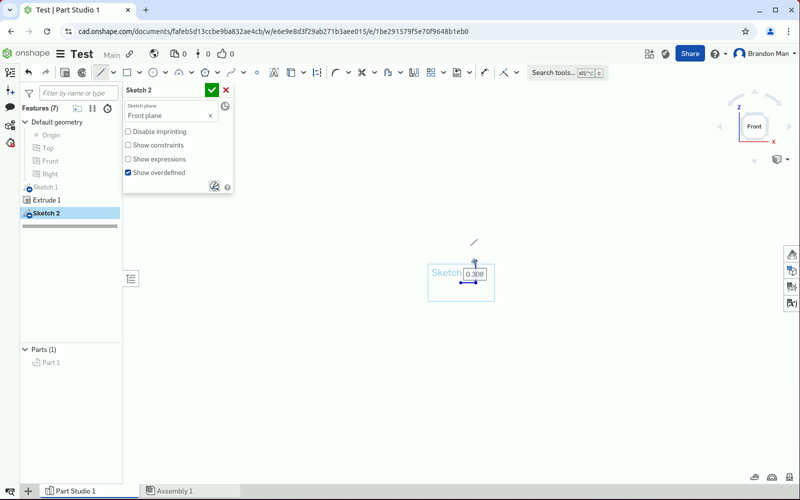
mouse_move(504, 261)
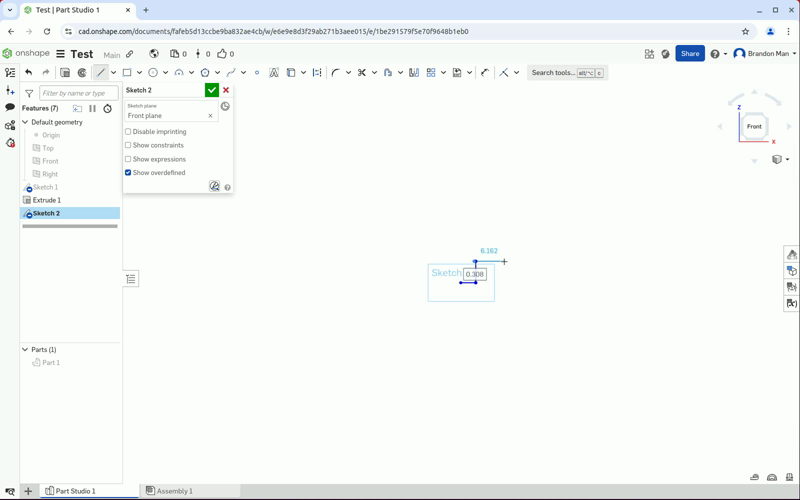
mouse_move(474, 281)
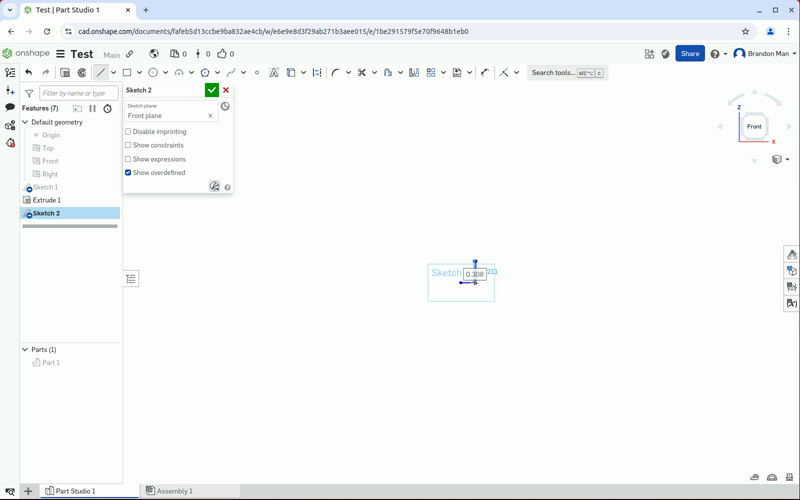
scroll(6)
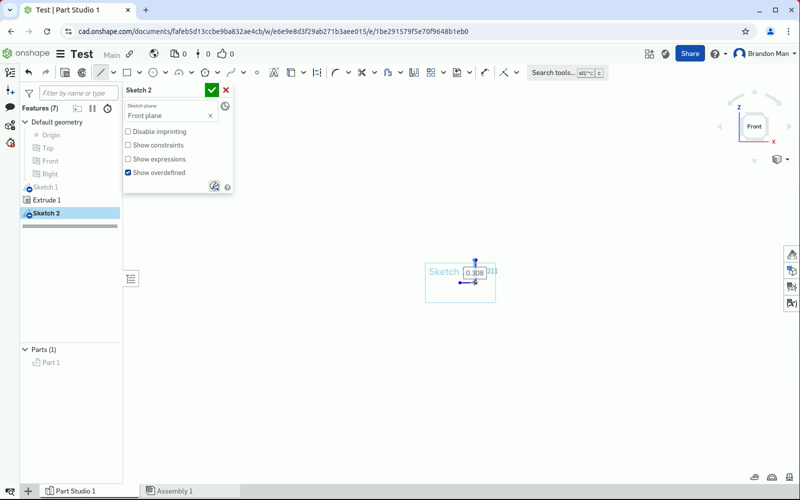
scroll(6)
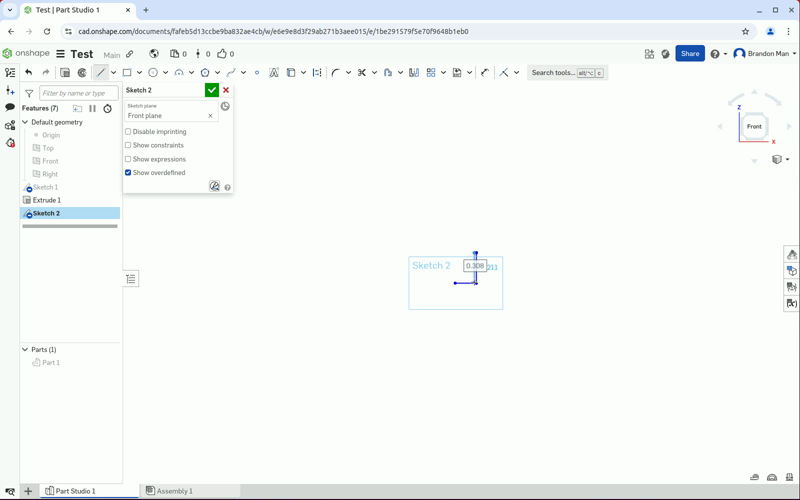
scroll(6)
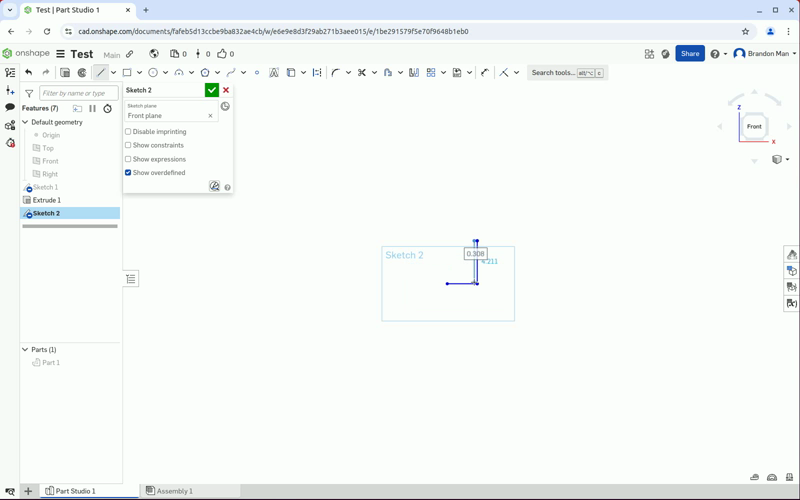
scroll(6)
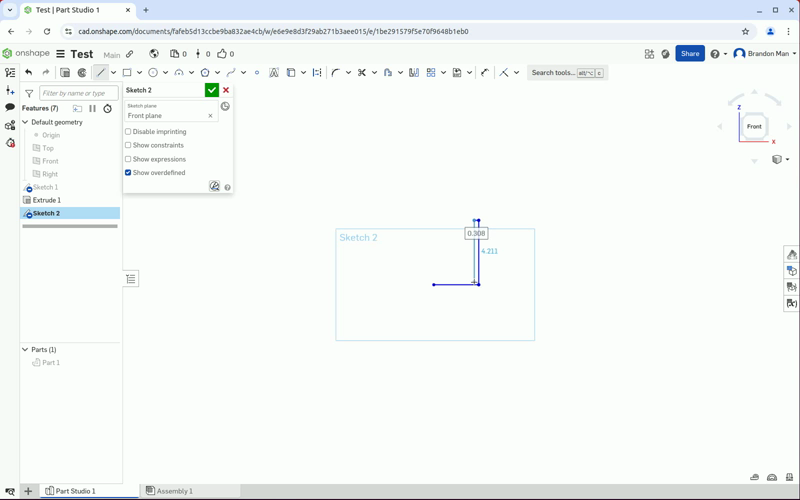
scroll(6)
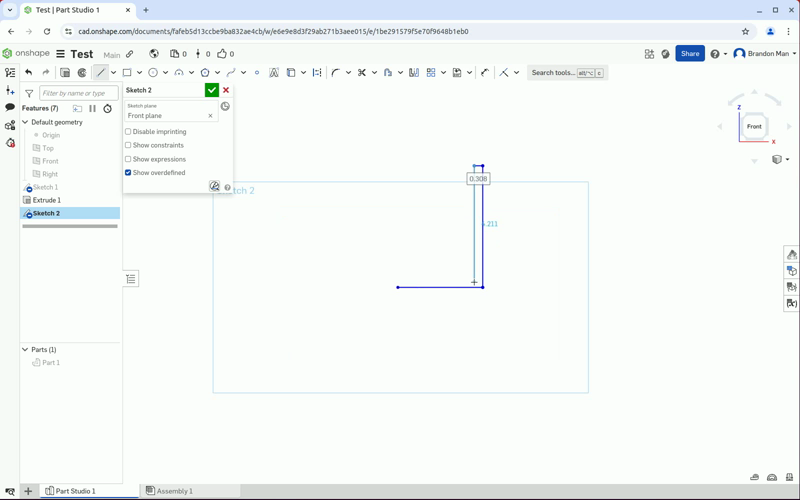
scroll(6)
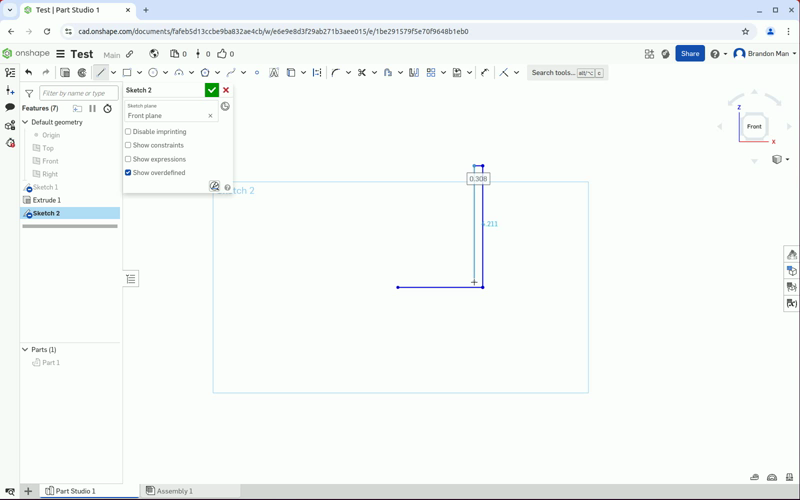
scroll(6)
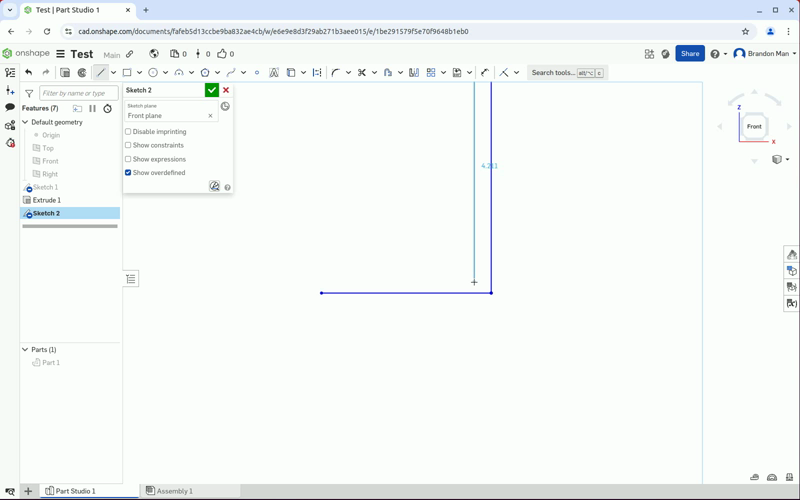
click(474, 281)
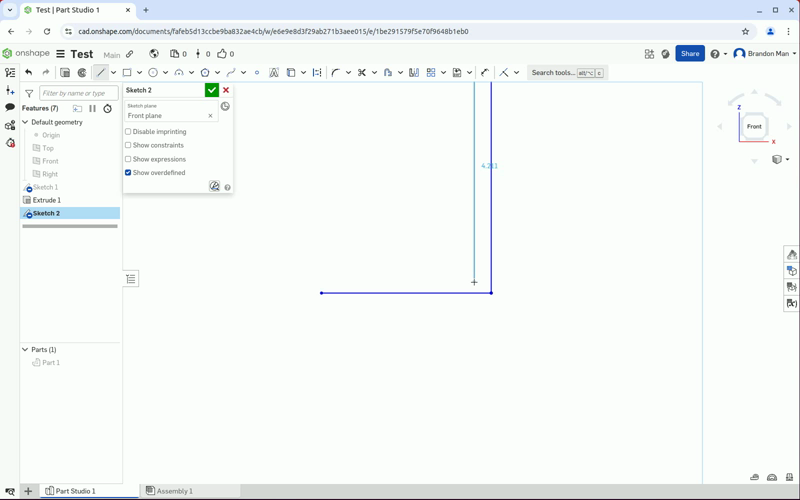
scroll(-6)
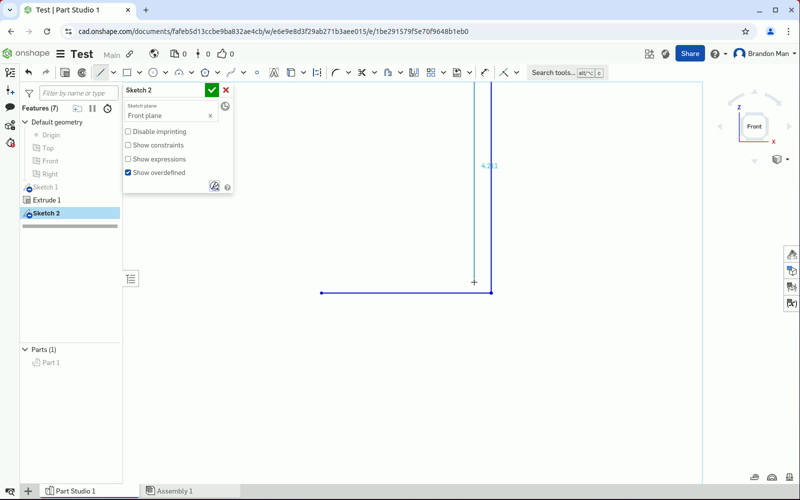
scroll(-6)
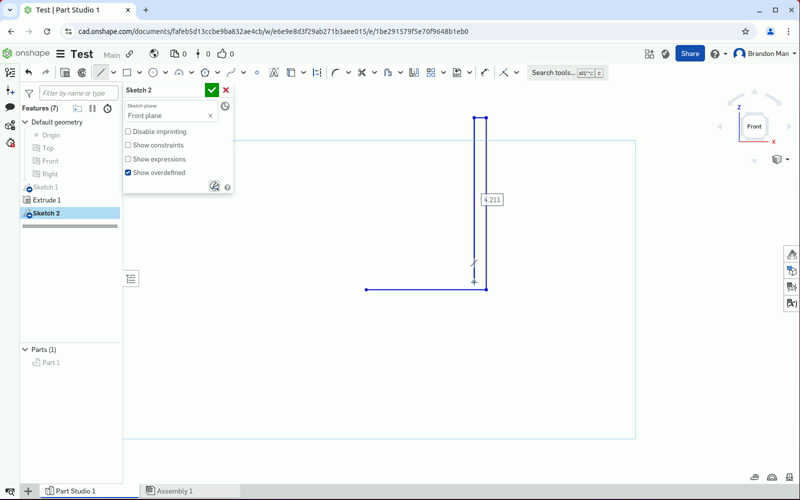
scroll(-6)
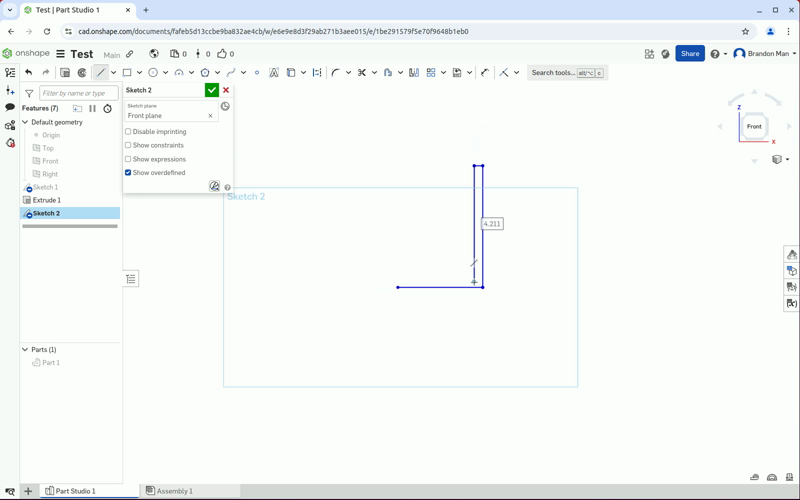
scroll(-6)
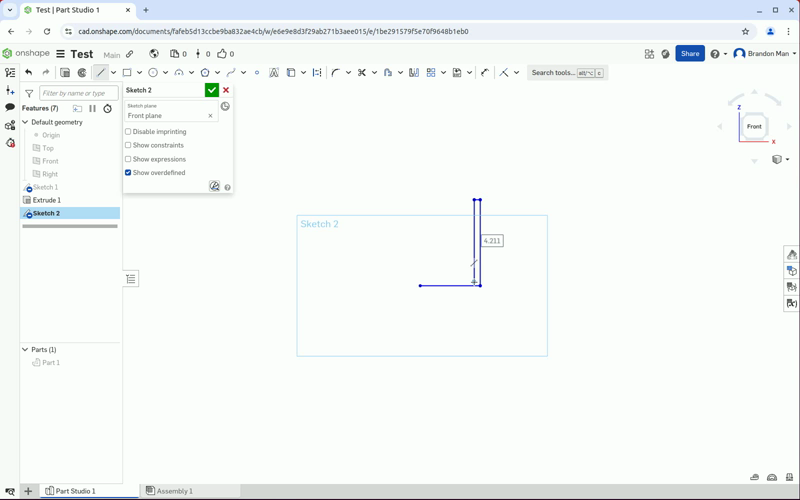
scroll(-6)
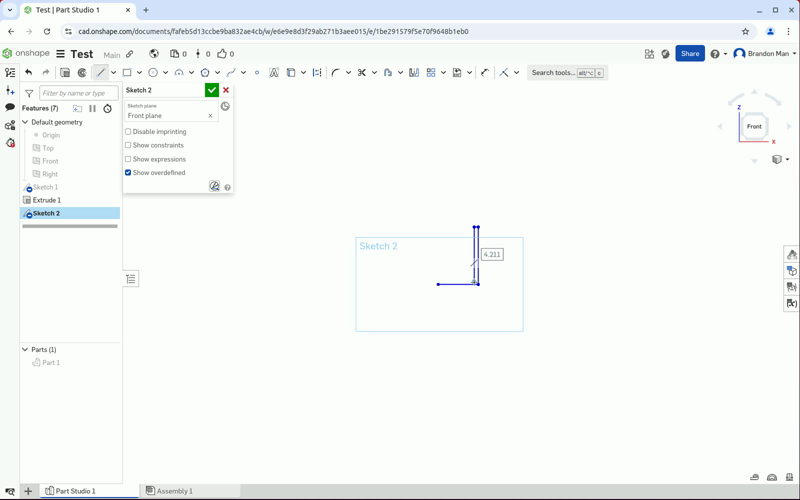
scroll(-6)
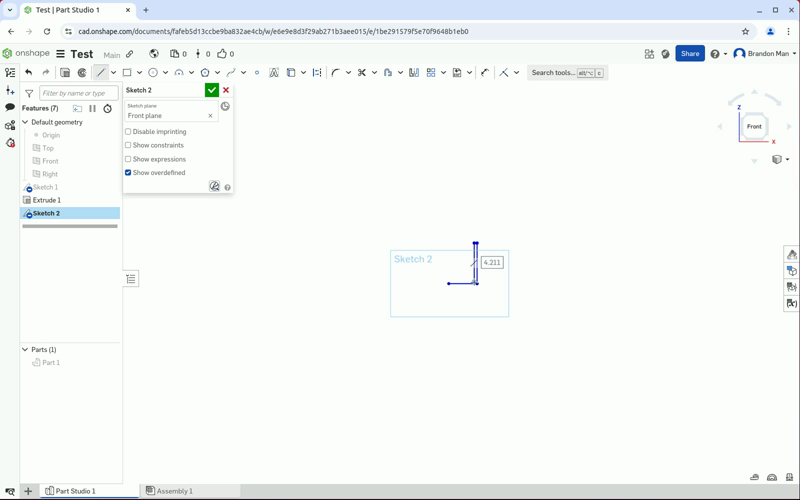
scroll(-6)
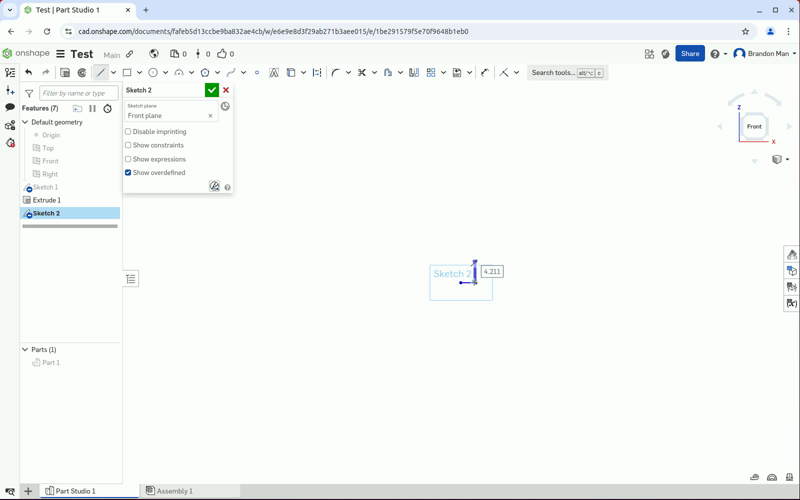
key_up(shift)
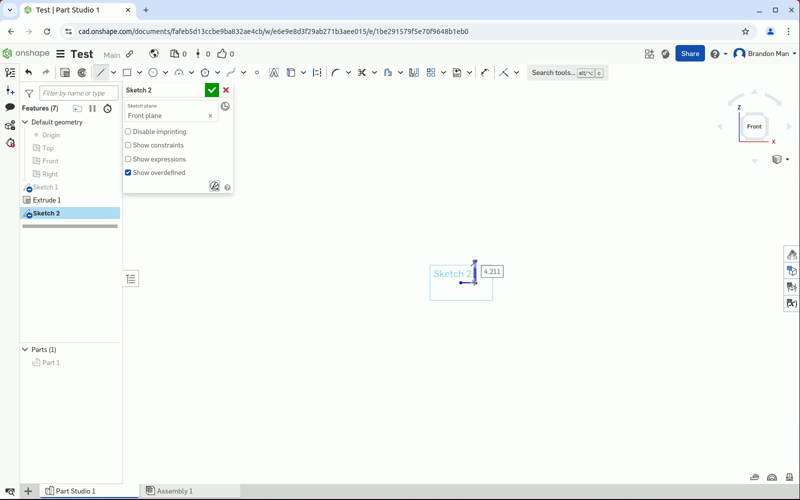
key_down(shift)
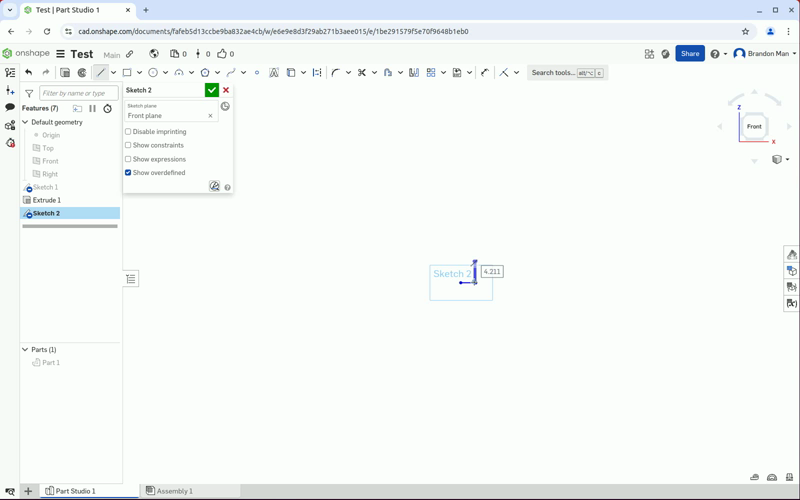
mouse_move(504, 281)
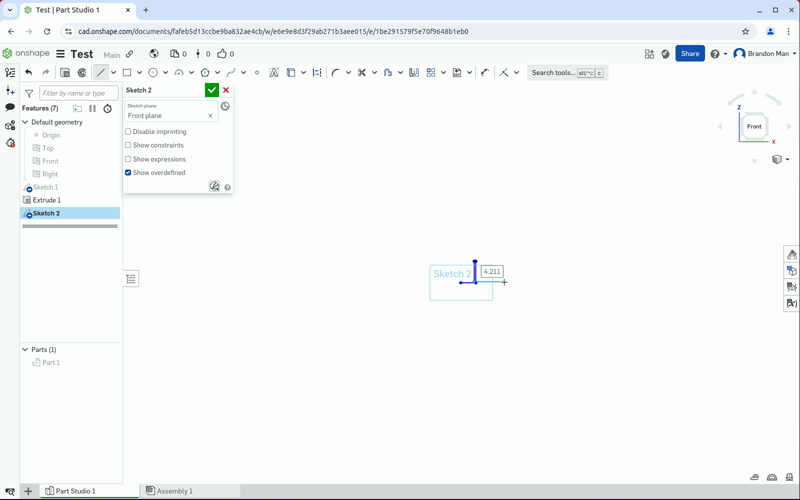
mouse_move(460, 281)
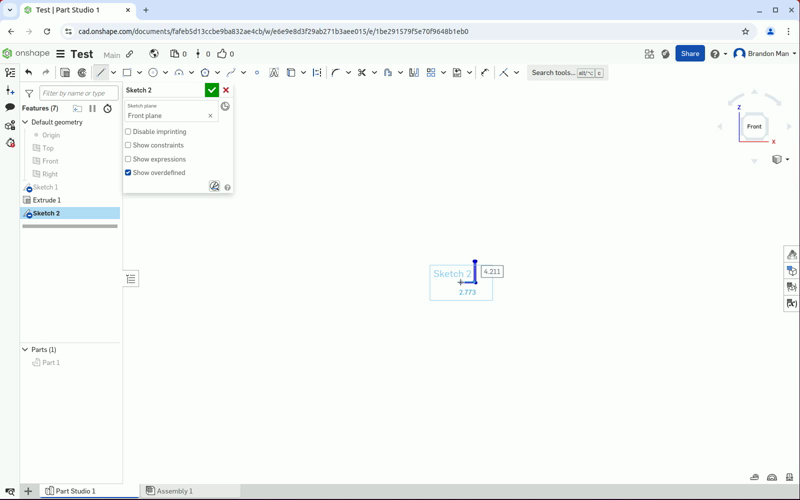
scroll(6)
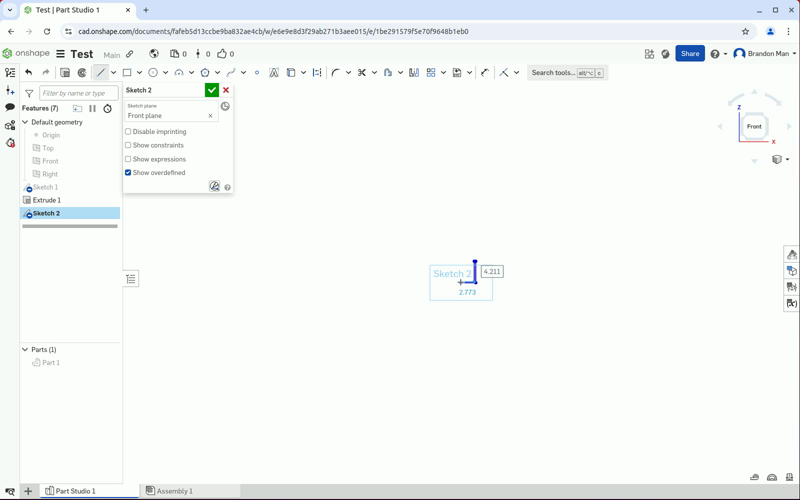
scroll(6)
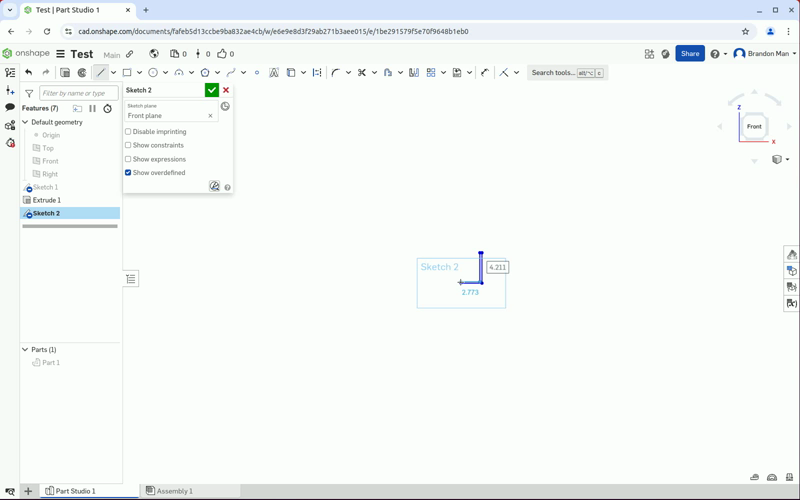
scroll(6)
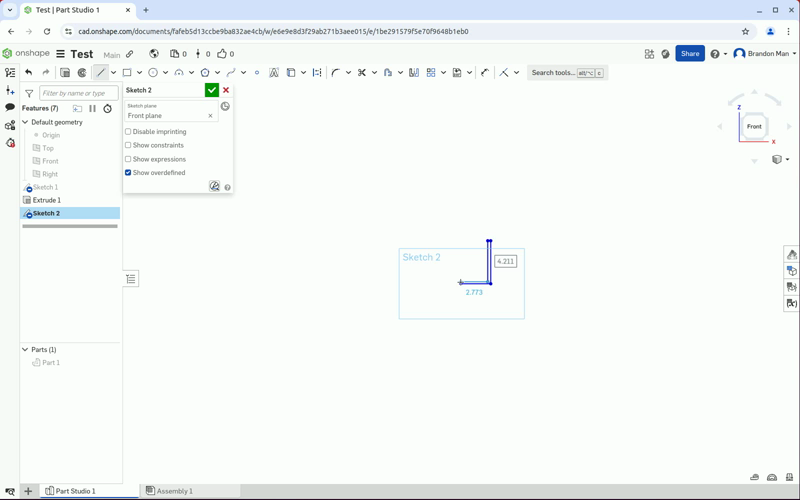
scroll(6)
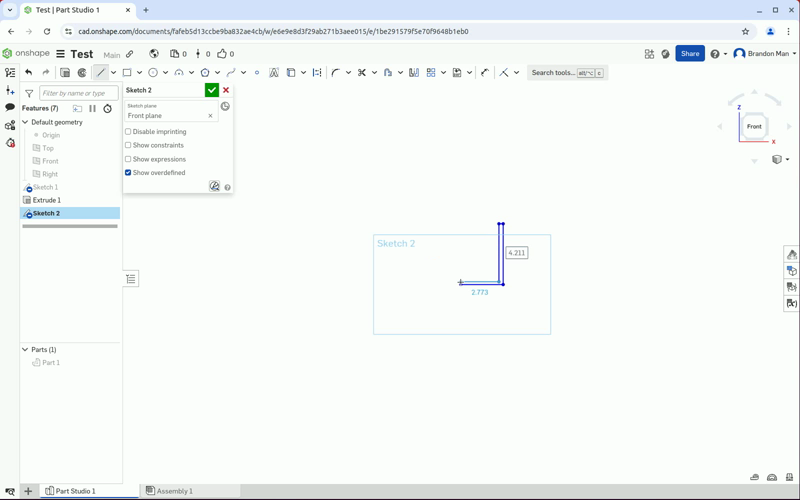
scroll(6)
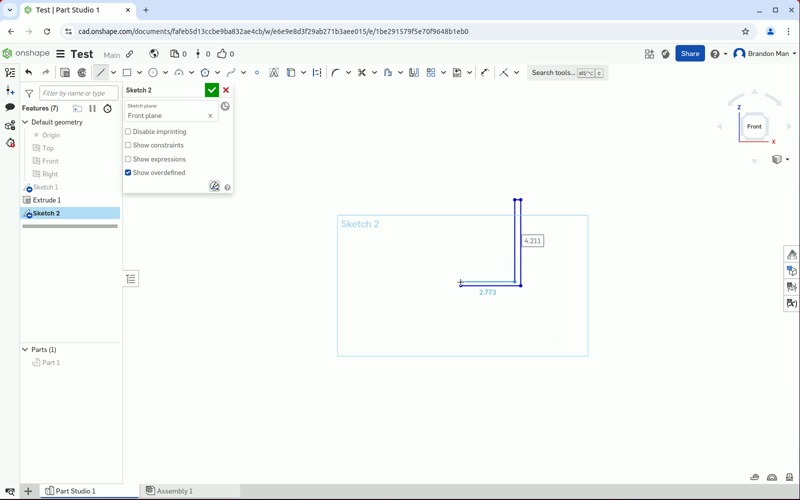
scroll(6)
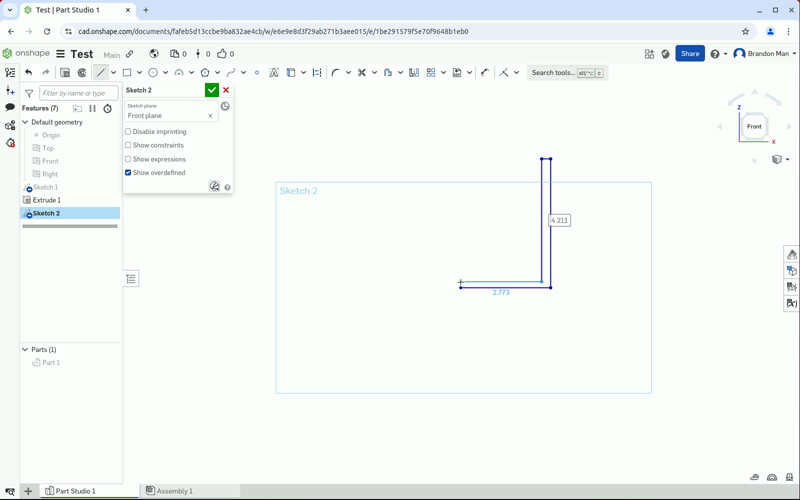
scroll(6)
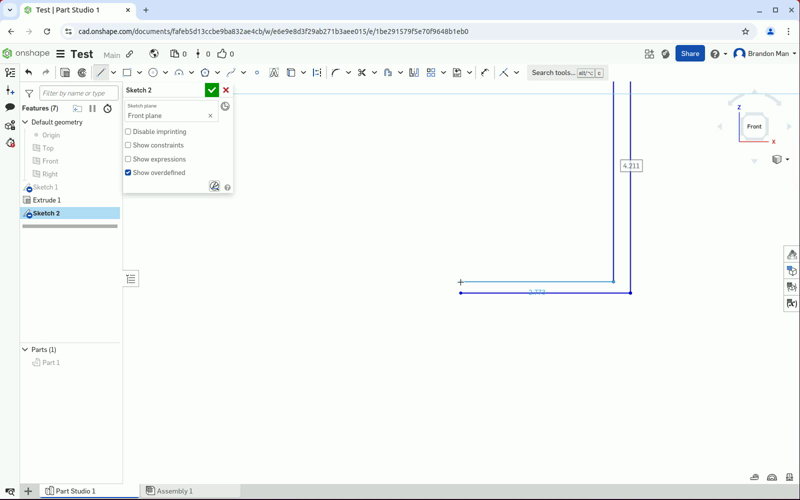
click(460, 281)
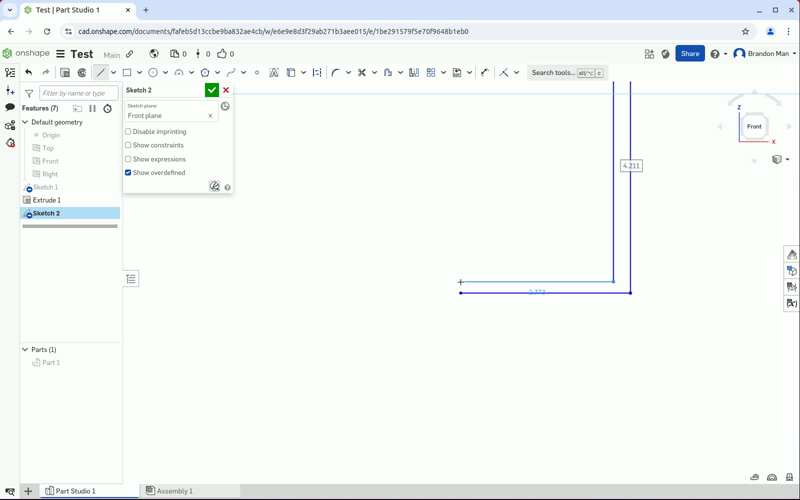
scroll(-6)
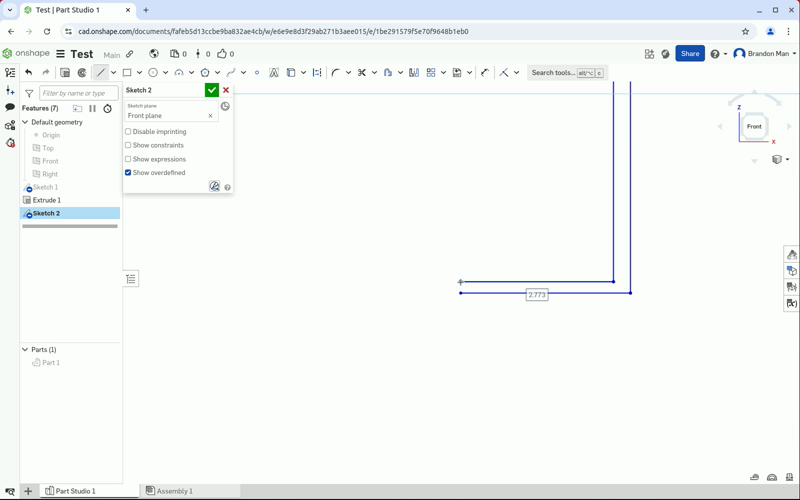
scroll(-6)
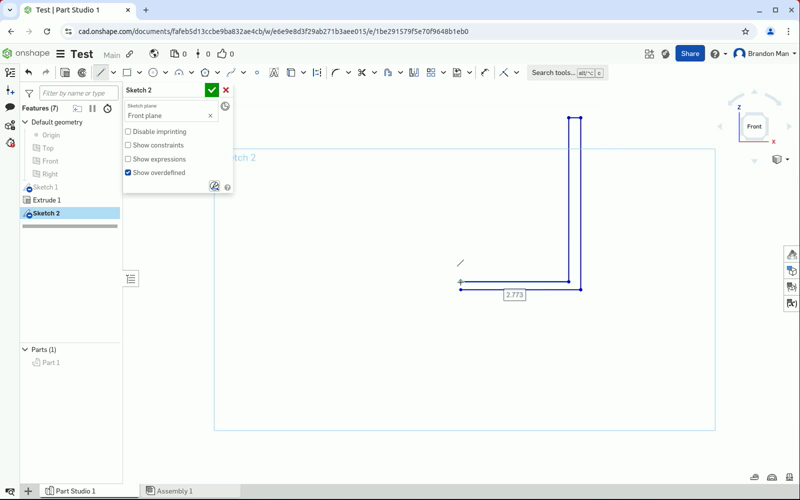
scroll(-6)
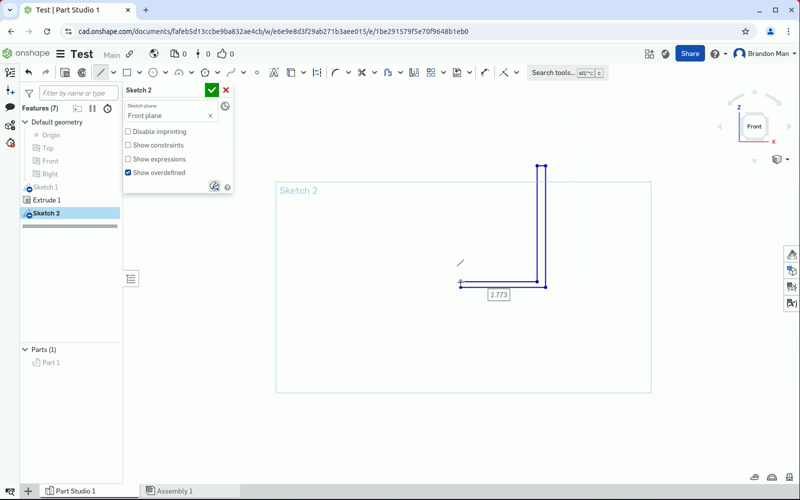
scroll(-6)
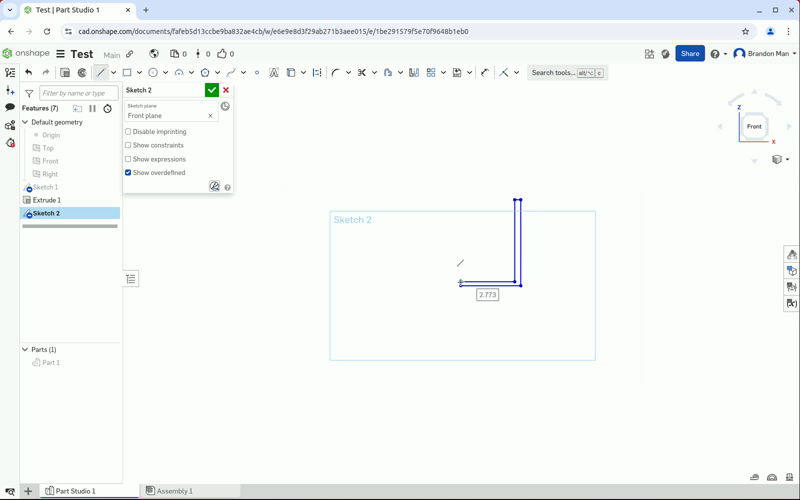
scroll(-6)
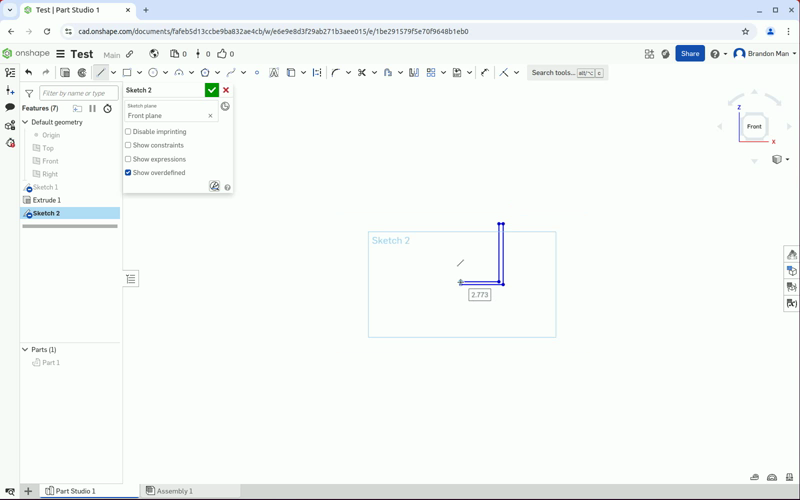
scroll(-6)
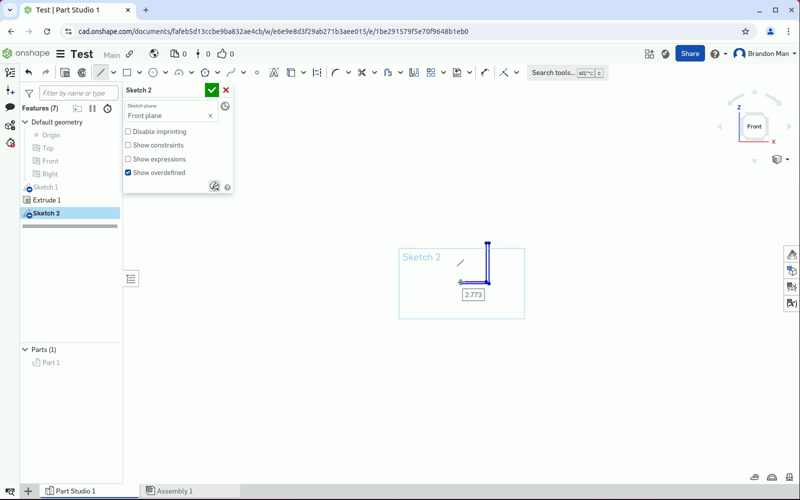
scroll(-6)
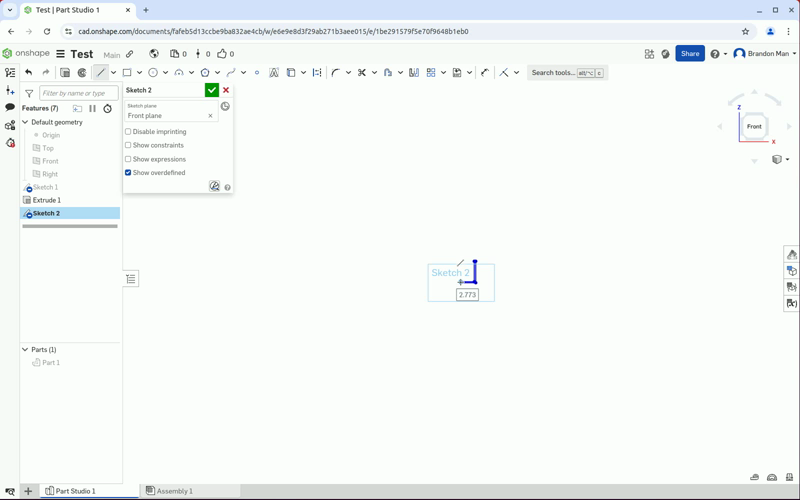
key_up(shift)
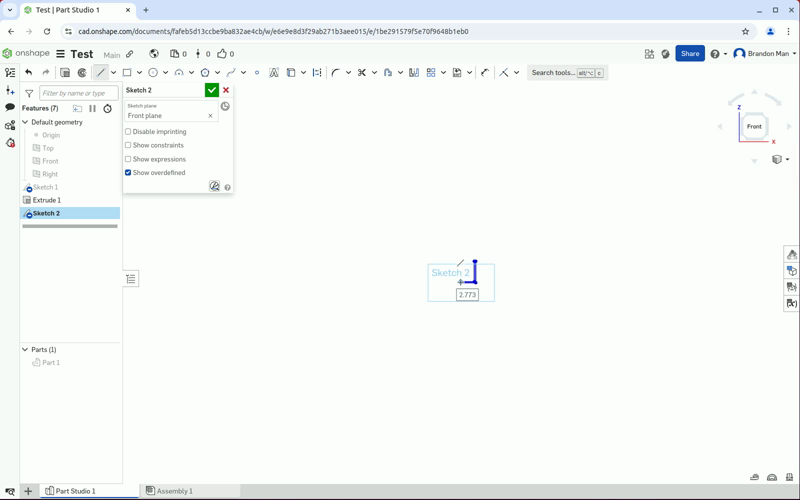
mouse_move(490, 281)
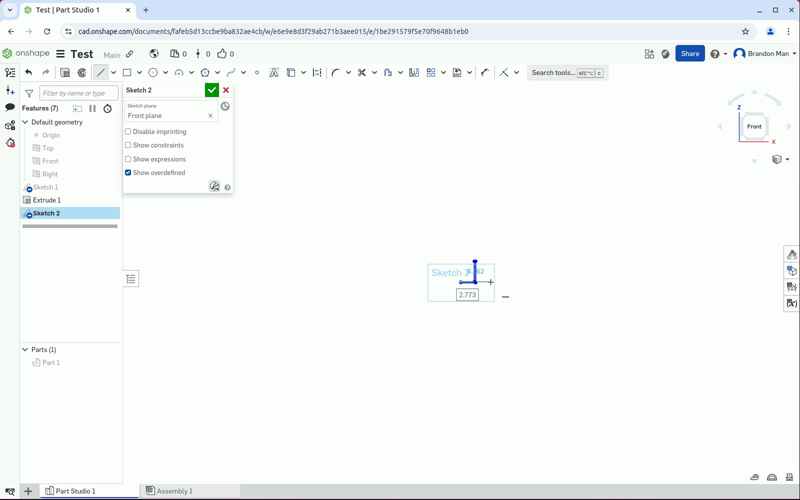
key_down(shift)
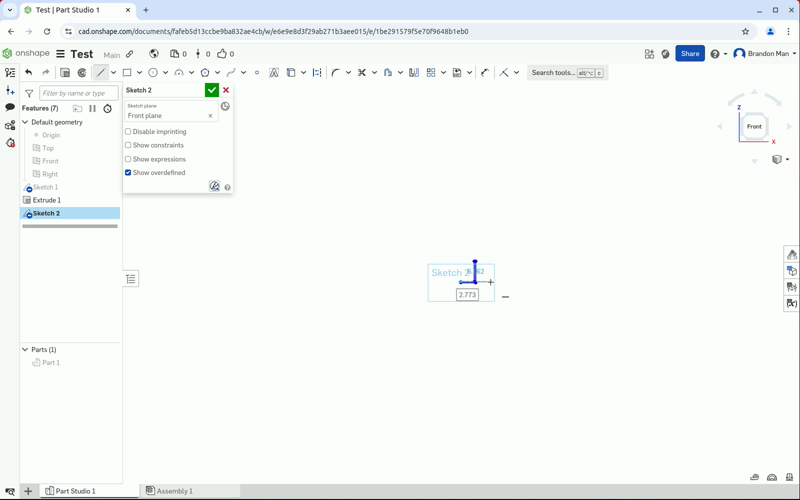
mouse_move(460, 282)
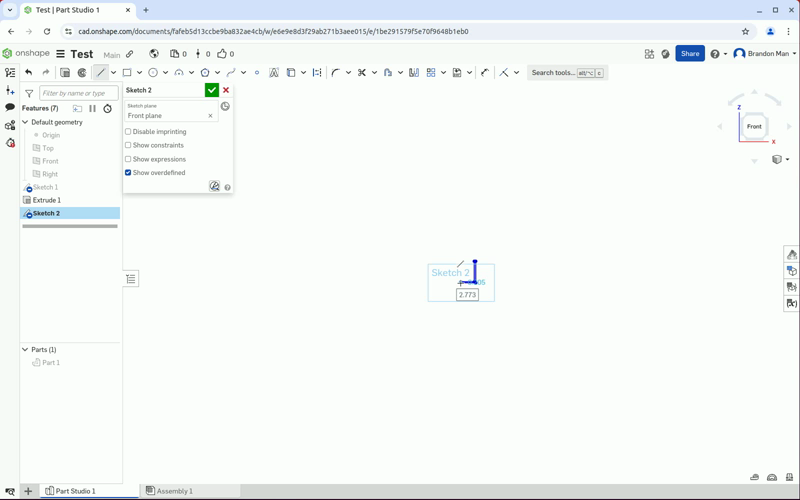
scroll(6)
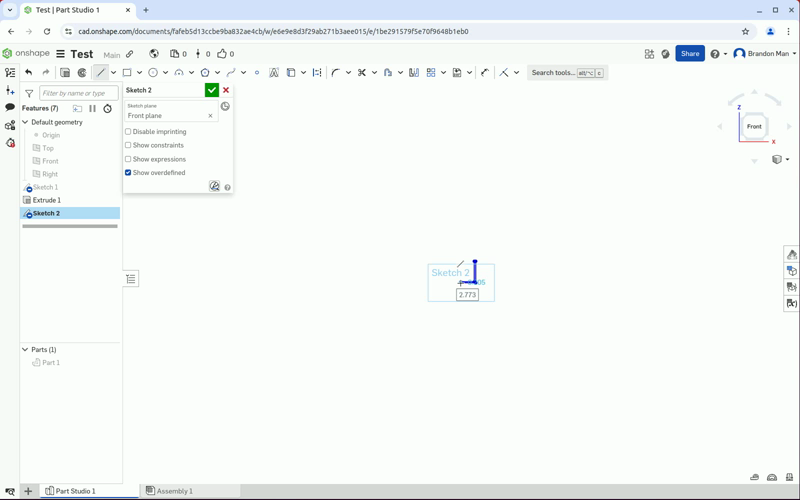
scroll(6)
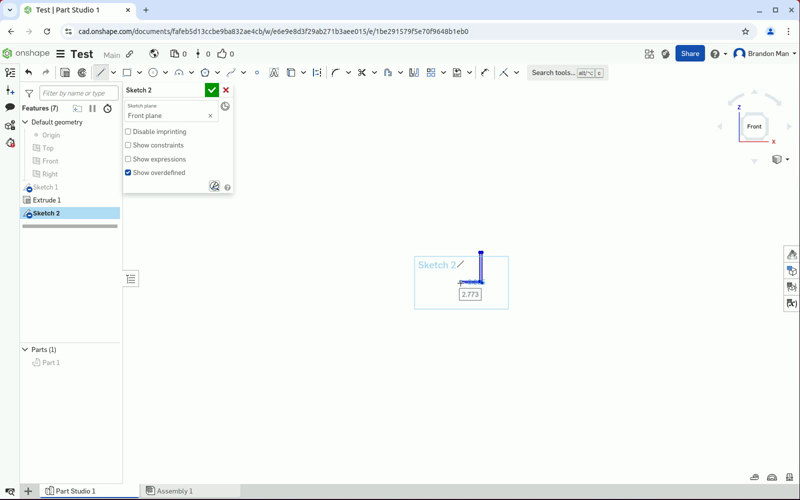
scroll(6)
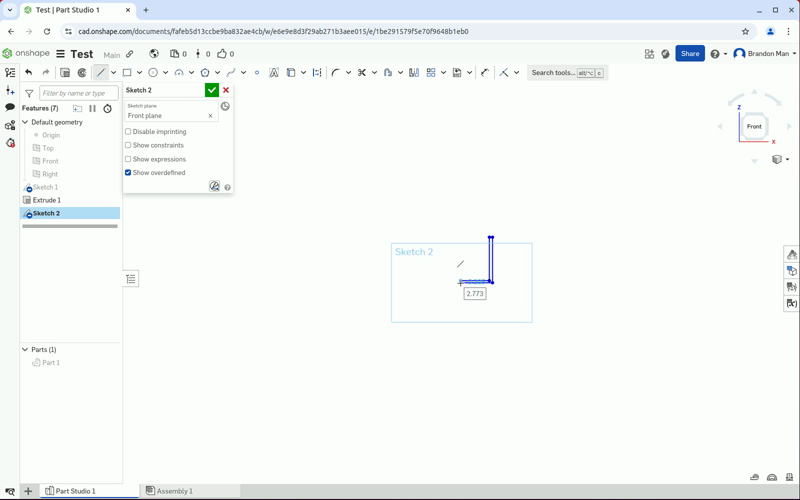
scroll(6)
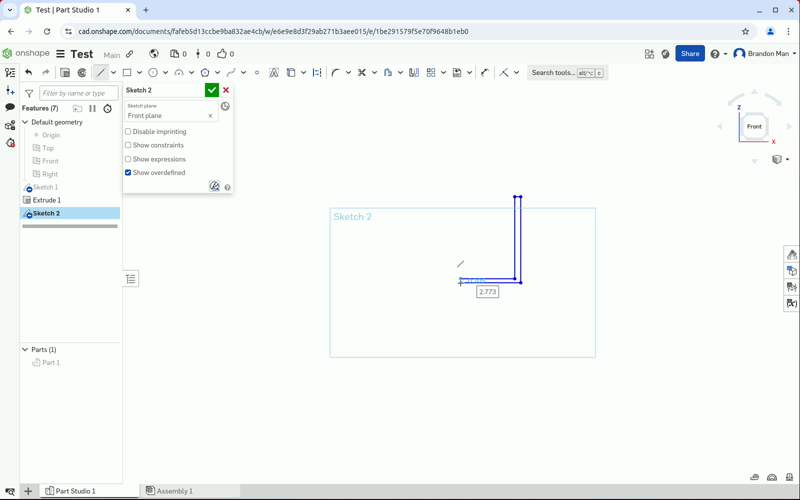
scroll(6)
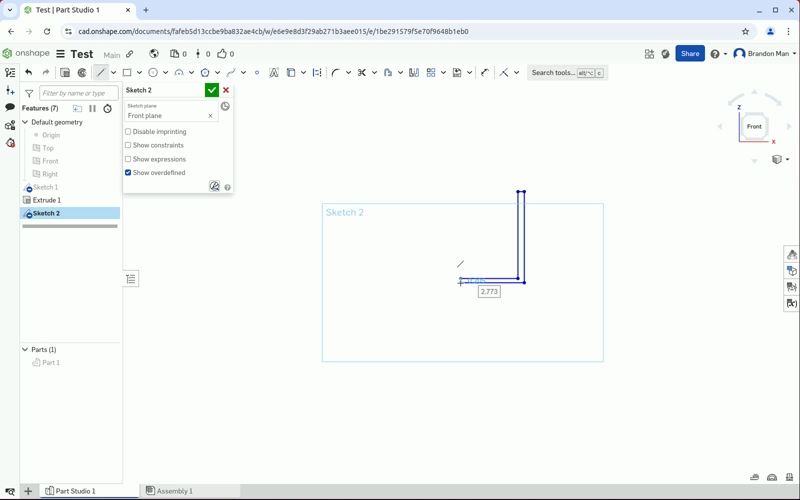
scroll(6)
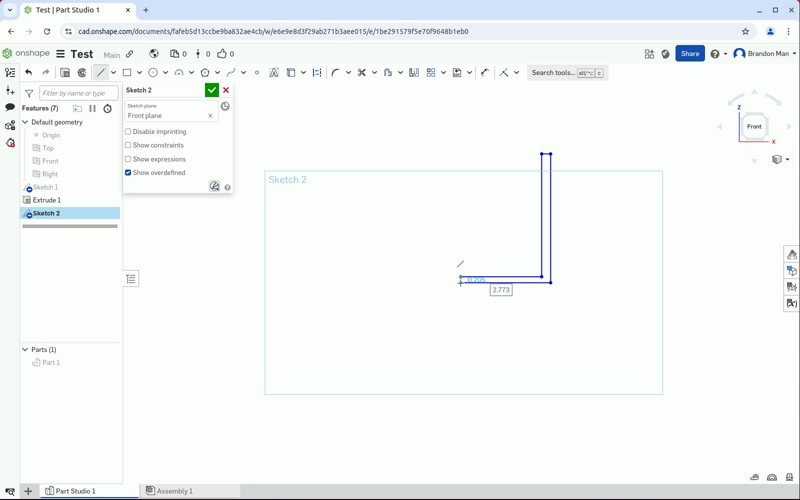
scroll(6)
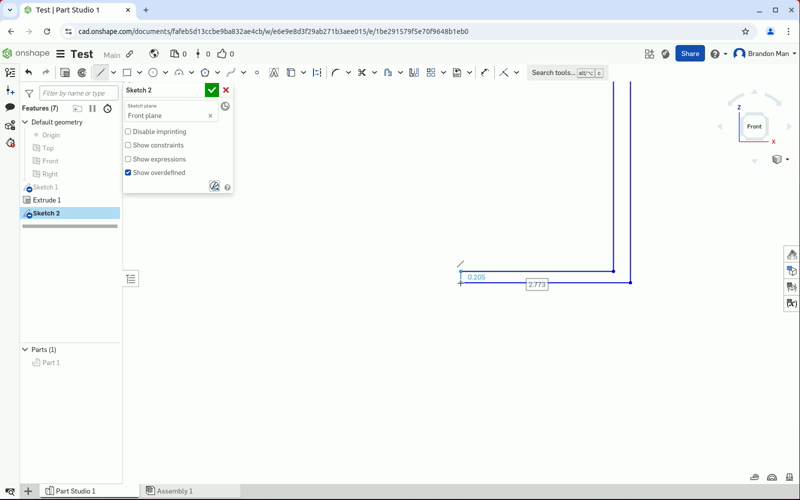
key_up(shift)
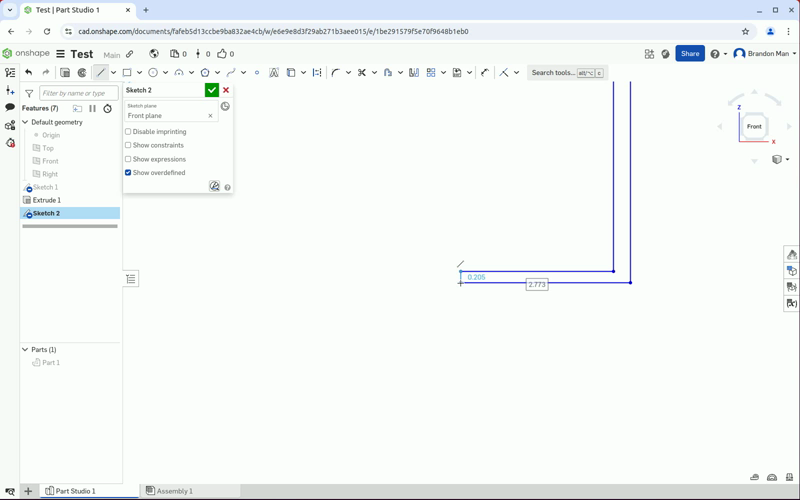
click(460, 282)
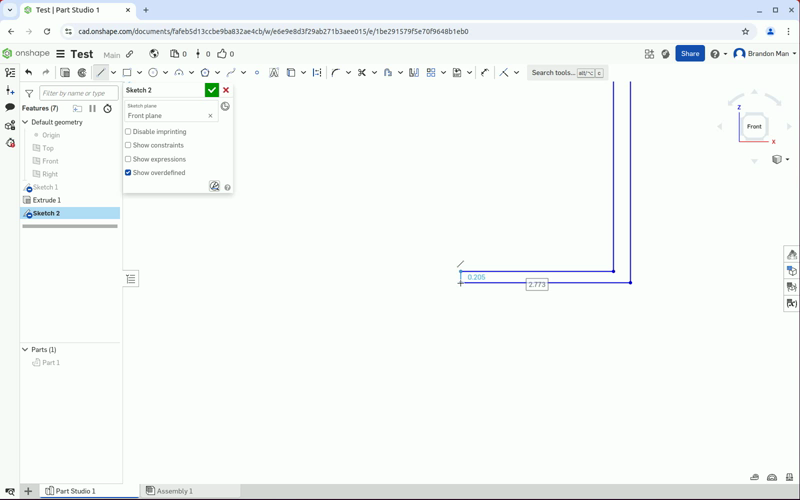
scroll(-6)
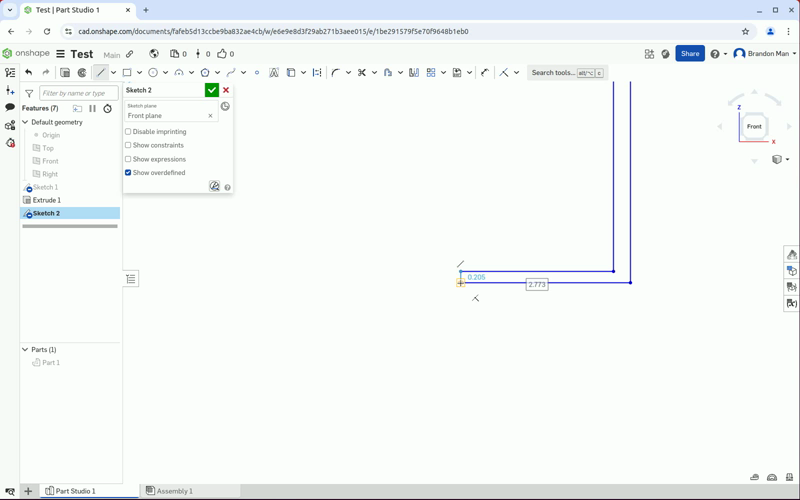
scroll(-6)
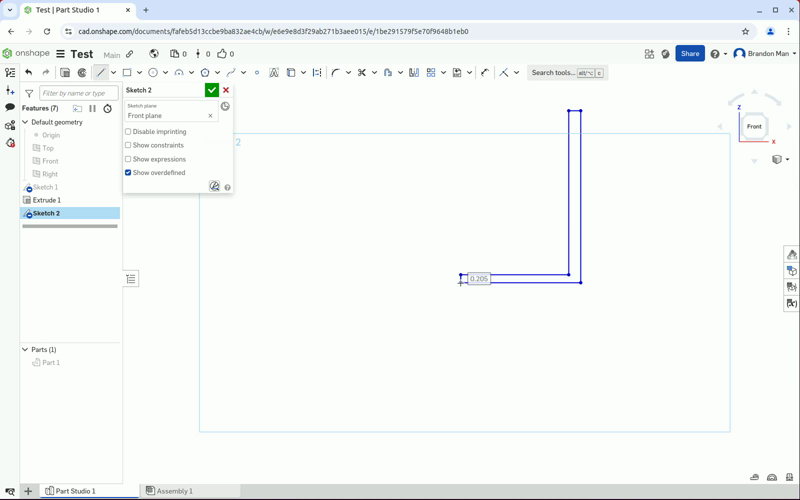
scroll(-6)
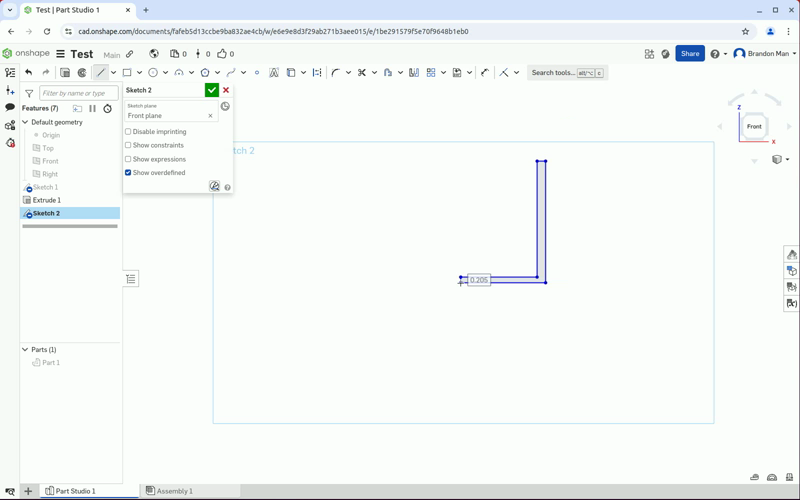
scroll(-6)
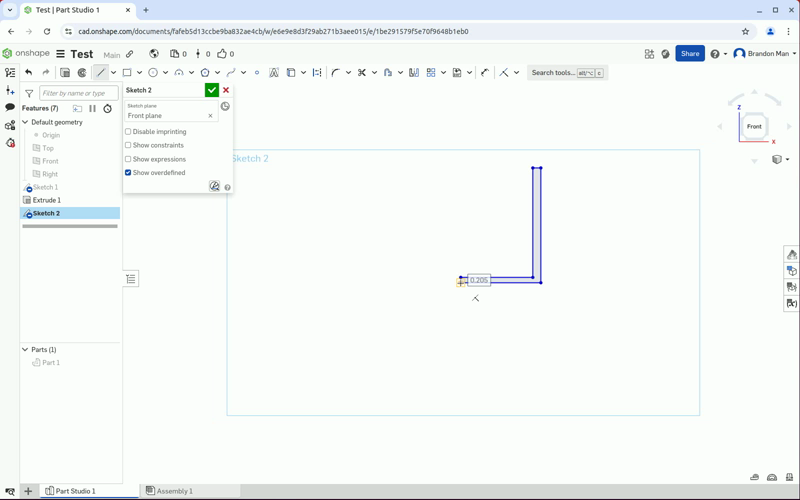
scroll(-6)
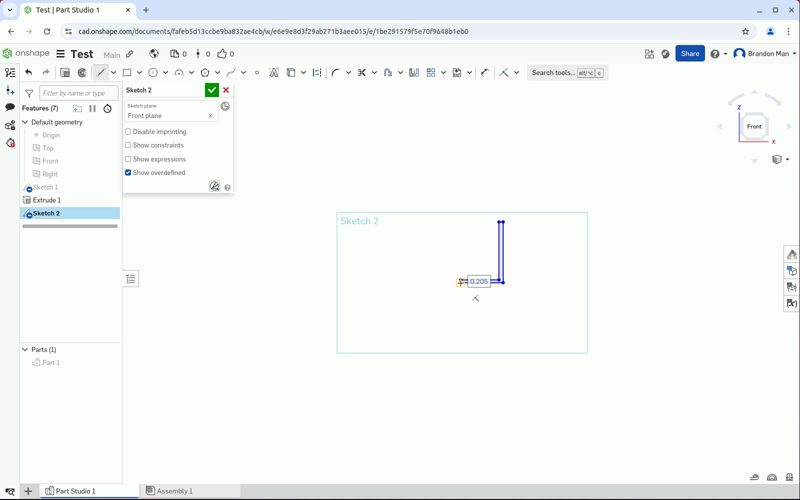
scroll(-6)
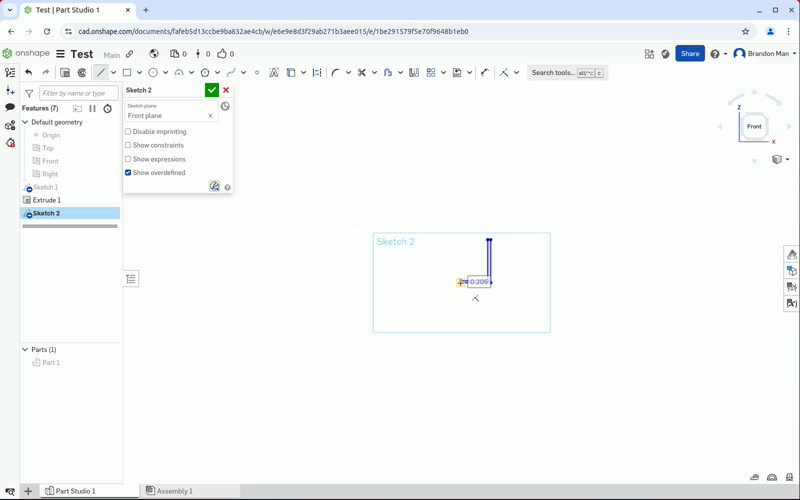
scroll(-6)
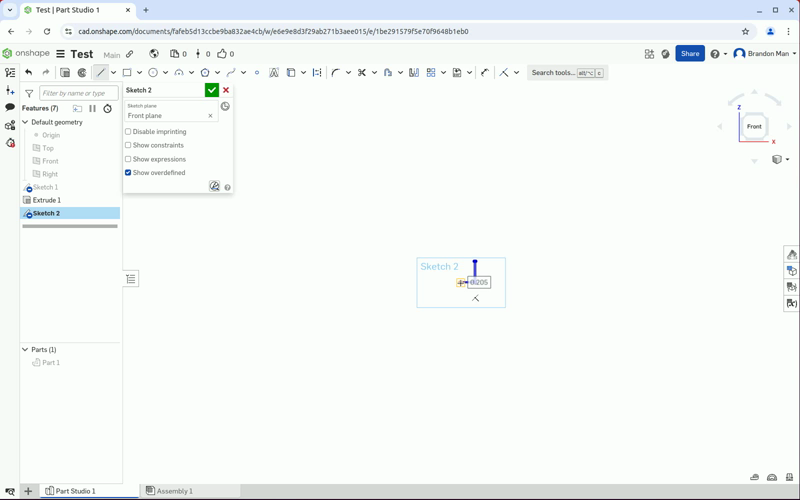
key(esc)
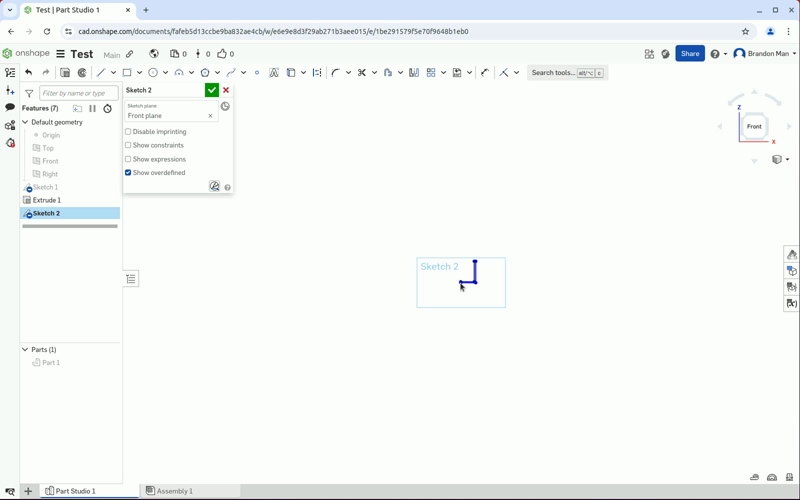
mouse_move(475, 270)
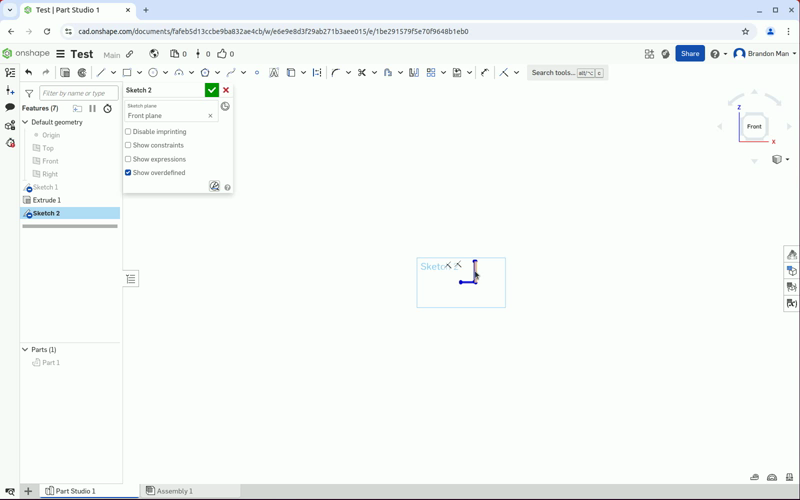
scroll(6)
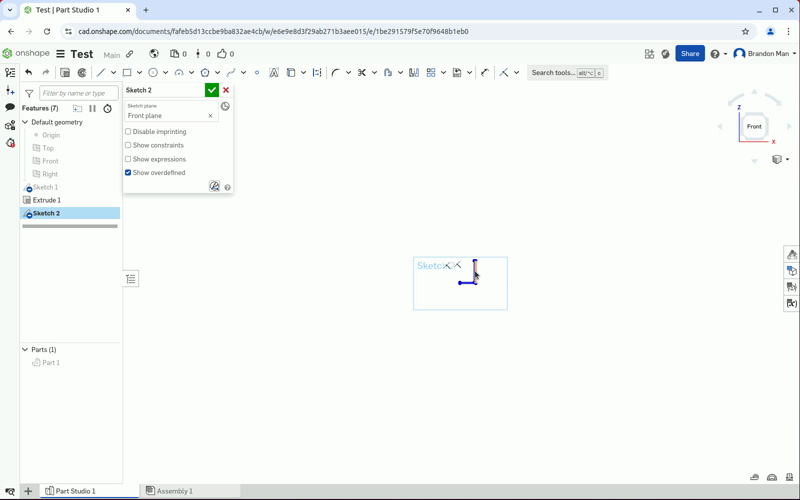
scroll(6)
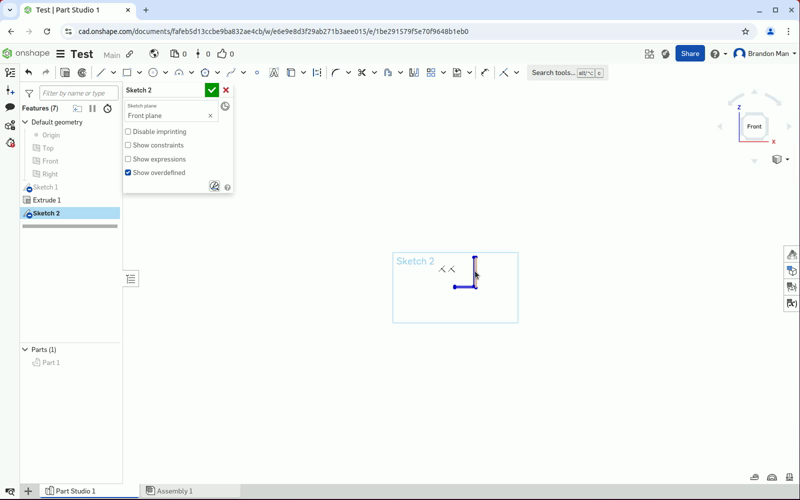
scroll(6)
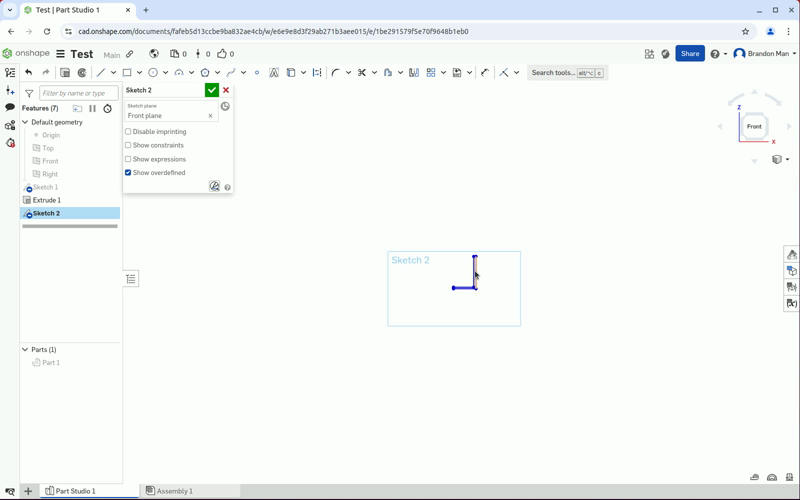
scroll(6)
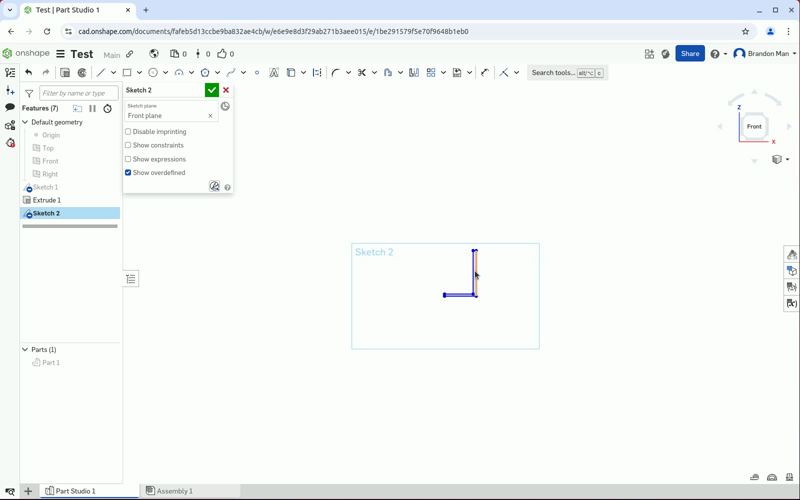
scroll(6)
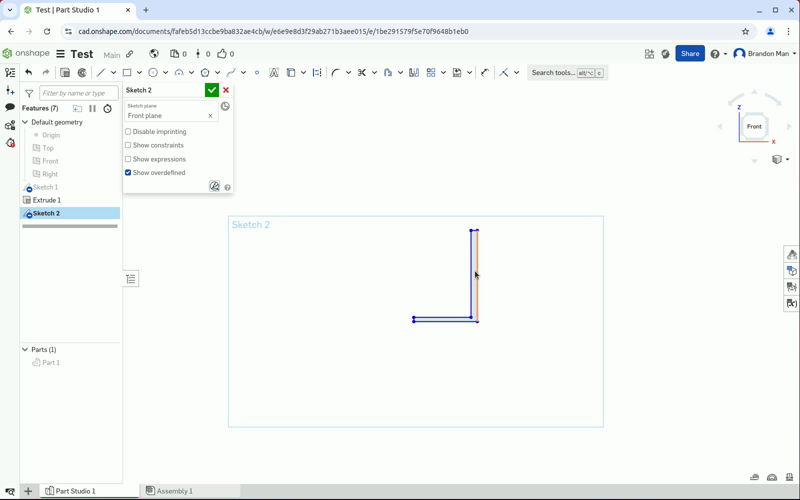
scroll(6)
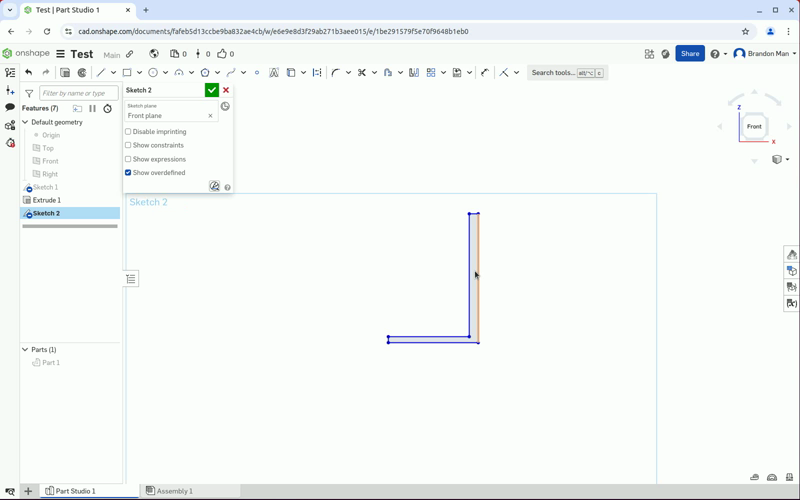
scroll(6)
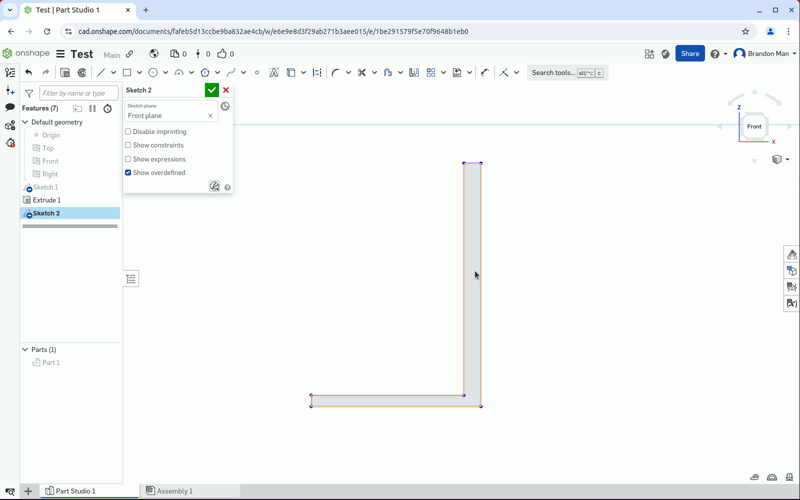
click(475, 270)
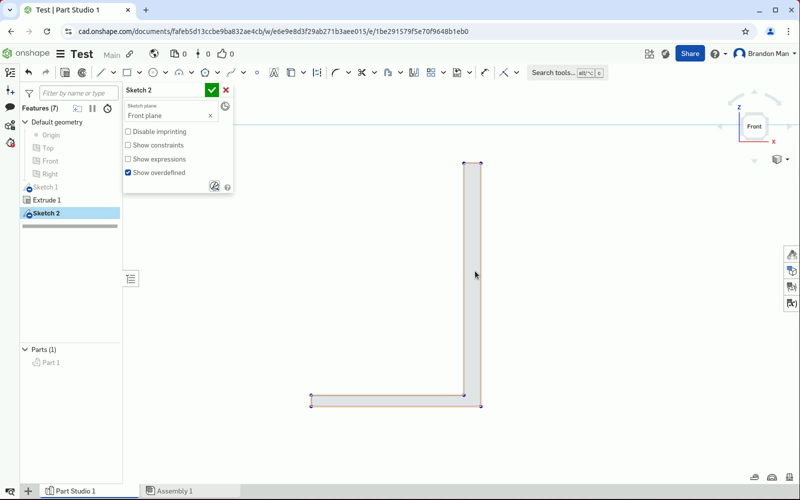
scroll(-6)
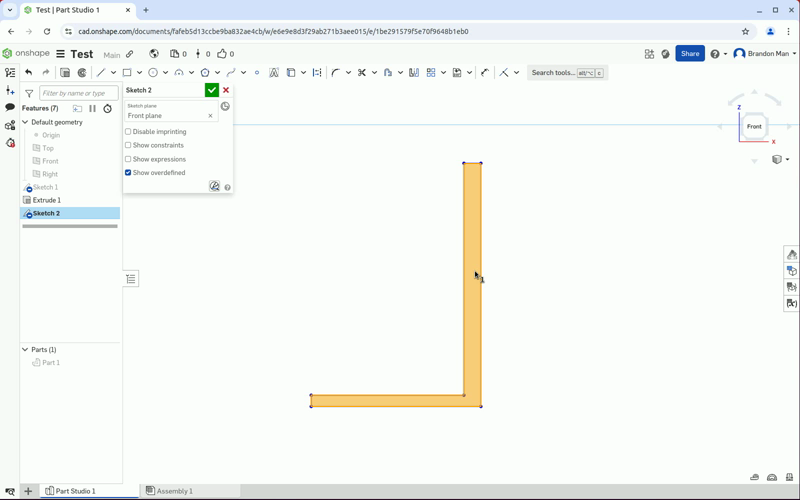
scroll(-6)
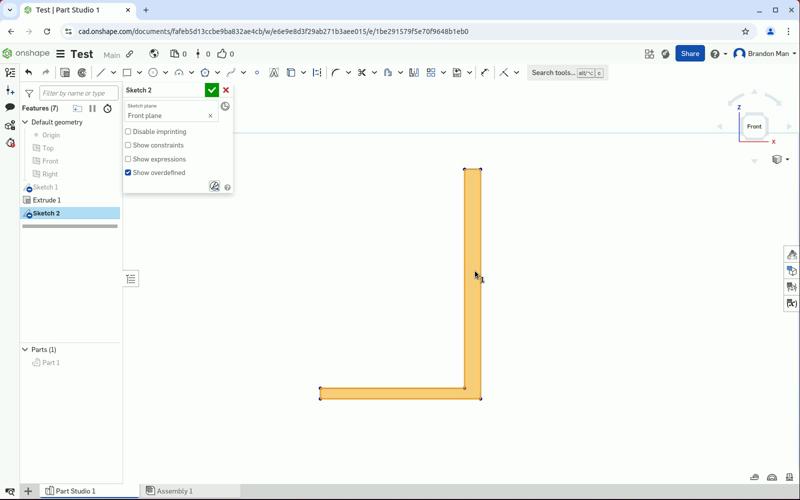
scroll(-6)
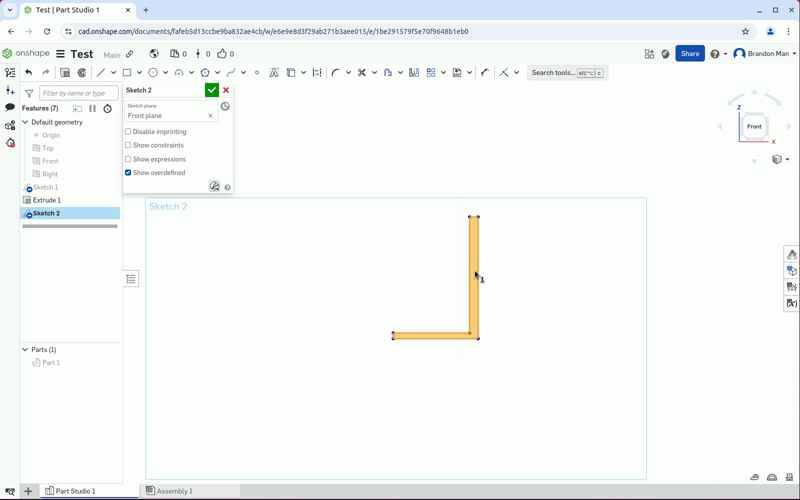
scroll(-6)
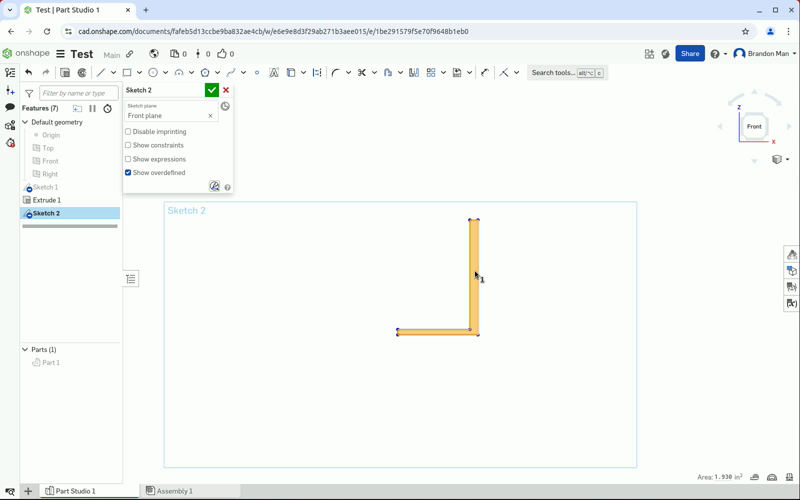
scroll(-6)
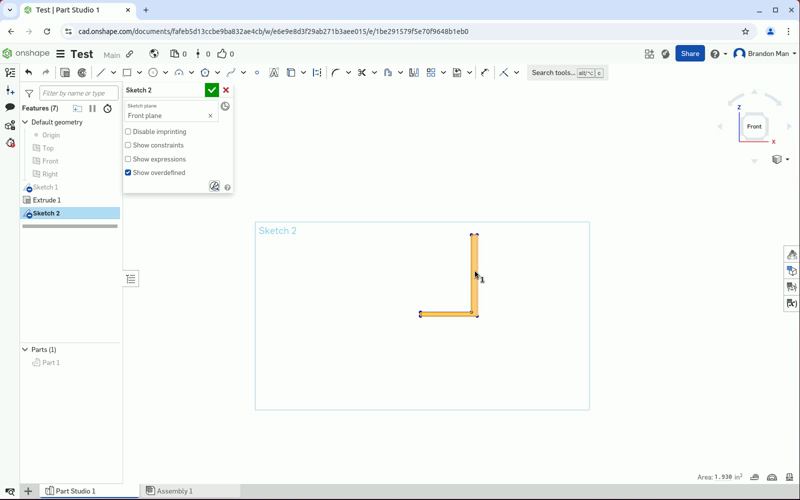
scroll(-6)
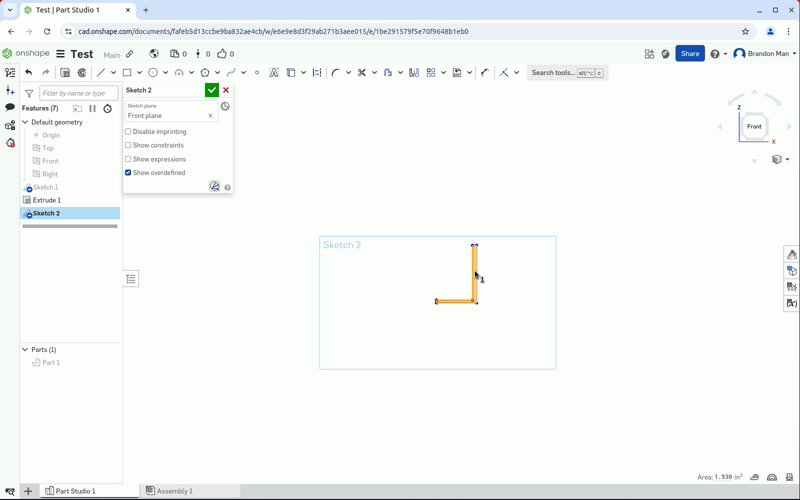
scroll(-6)
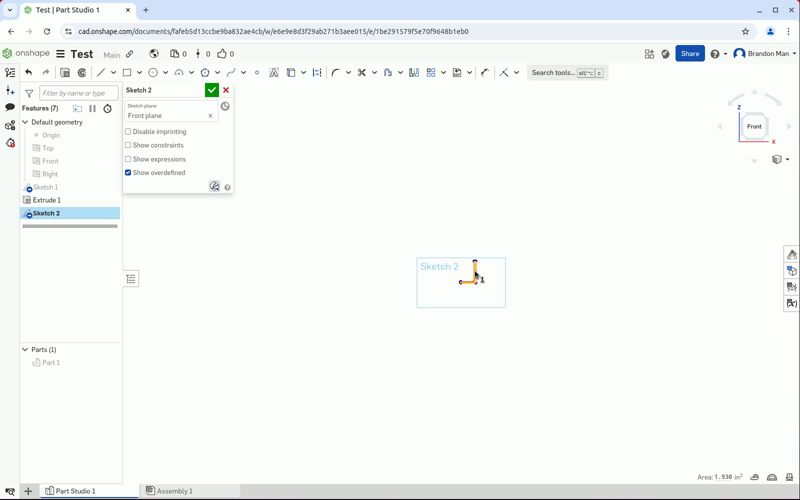
mouse_move(73, 352)
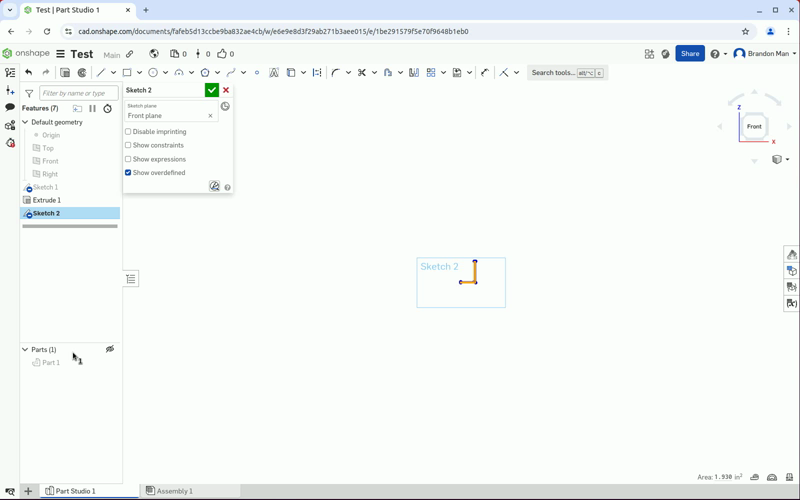
key(shift+y)
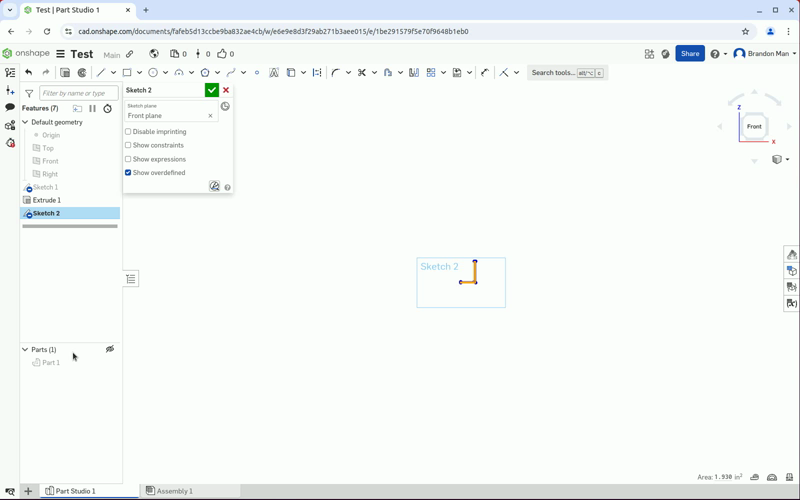
key(shift+e)
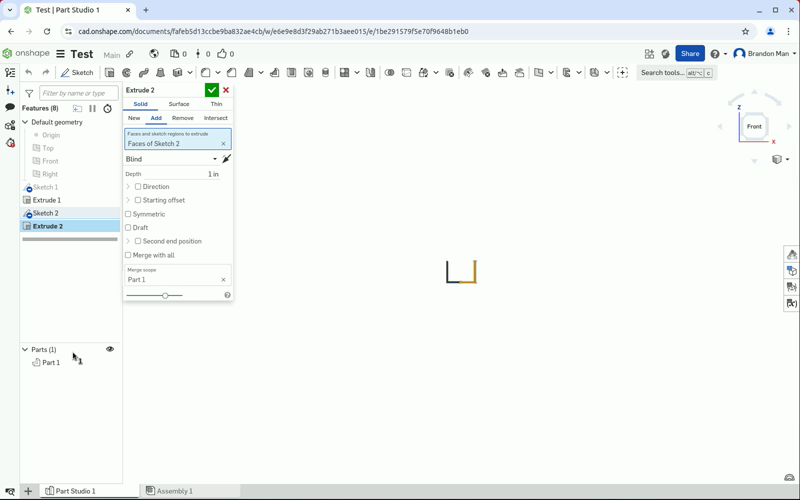
mouse_move(143, 106)
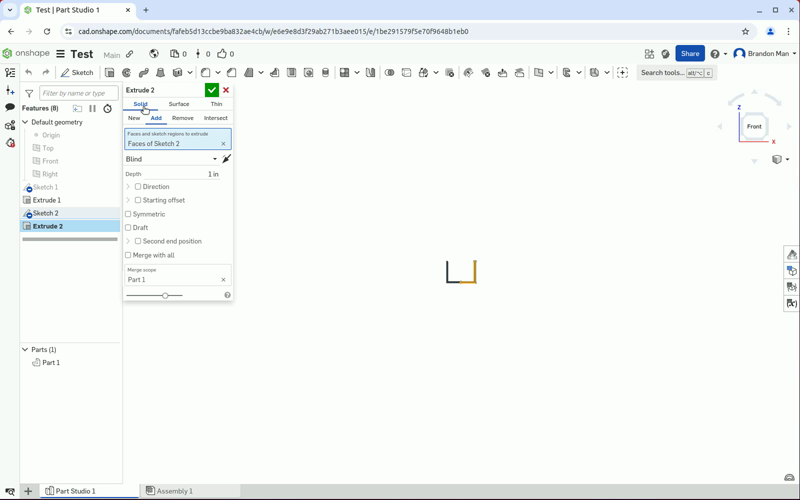
click(143, 106)
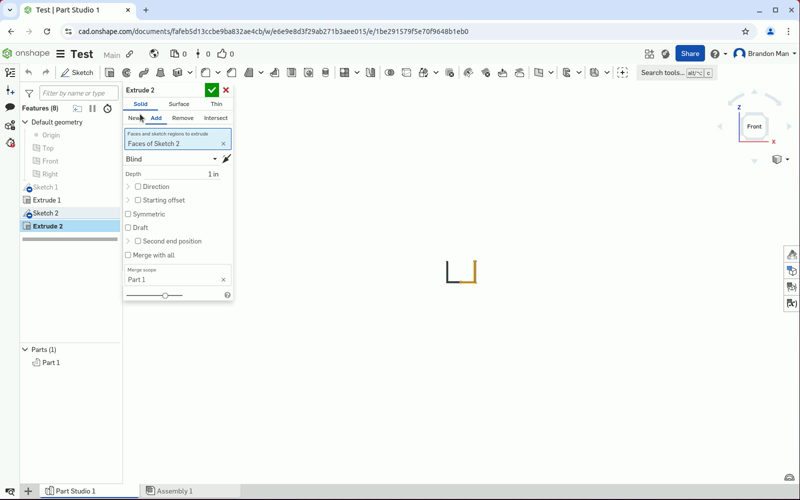
mouse_move(137, 120)
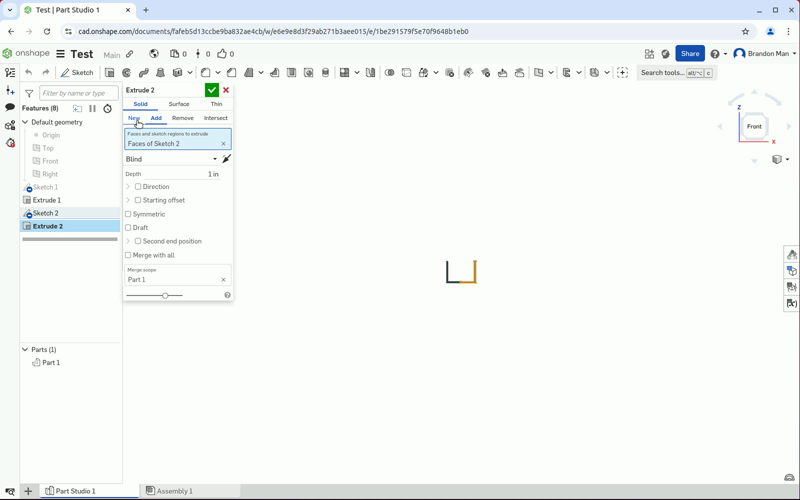
click(137, 120)
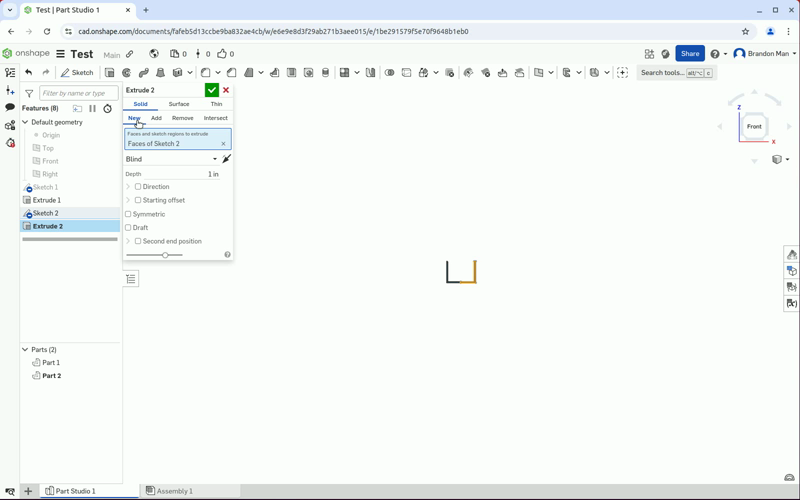
key(tab, 4)
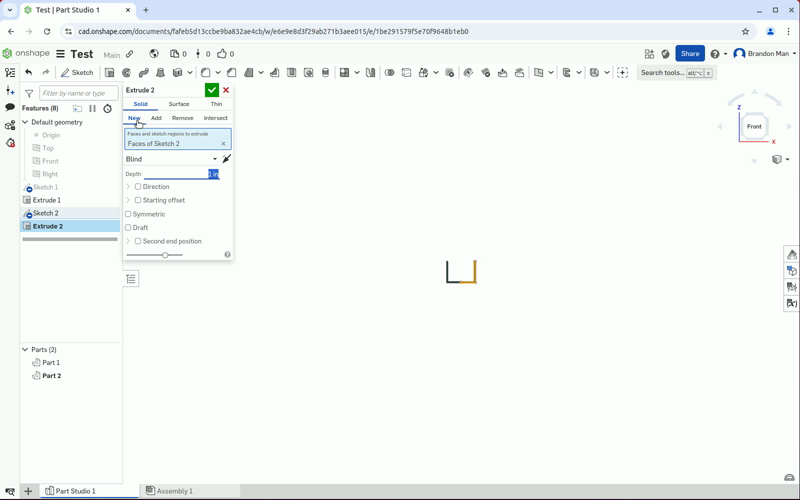
text(23.108)
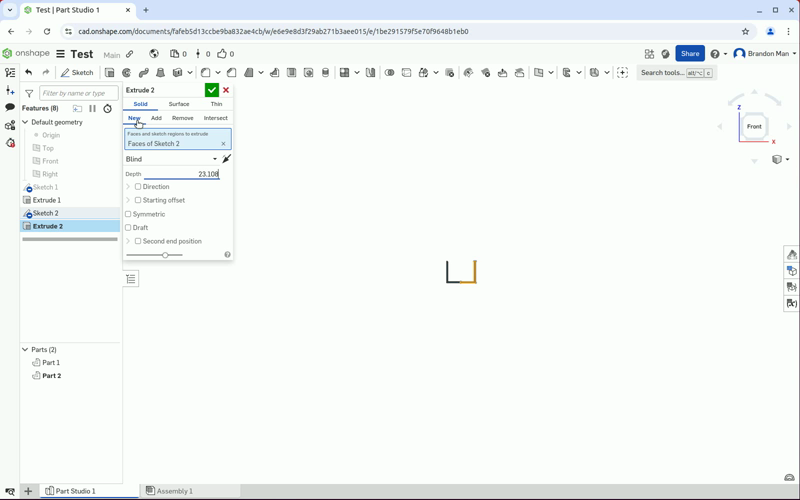
key(enter)
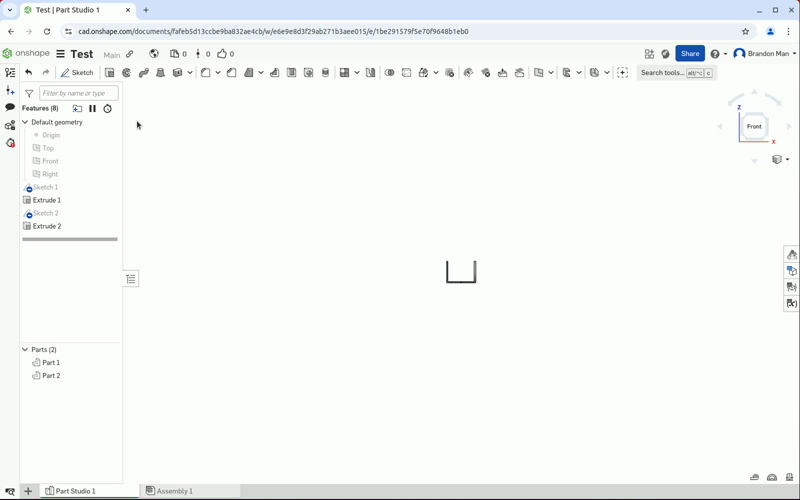
key(shift+h)
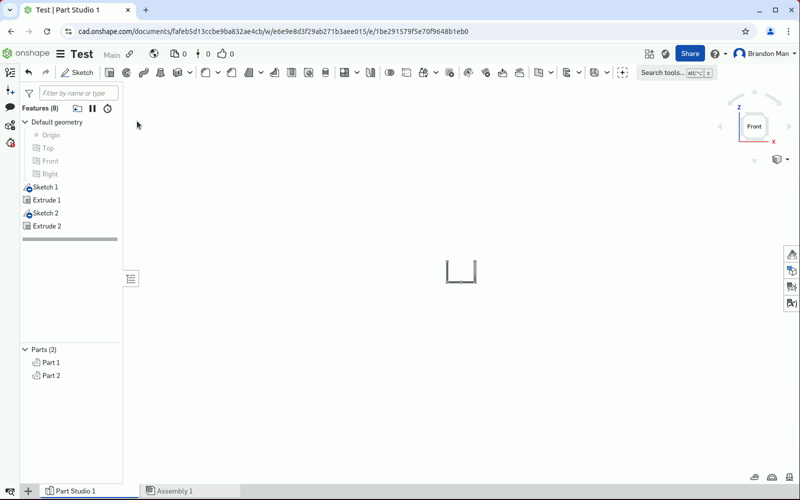
key(shift+h)
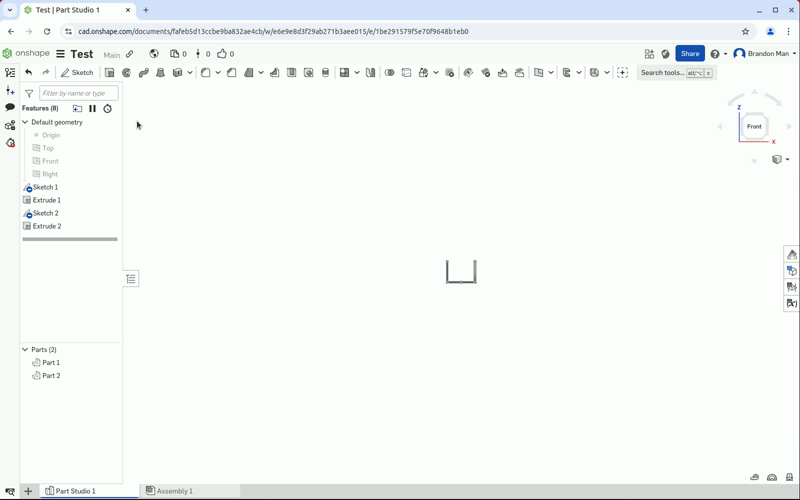
key(shift+7)
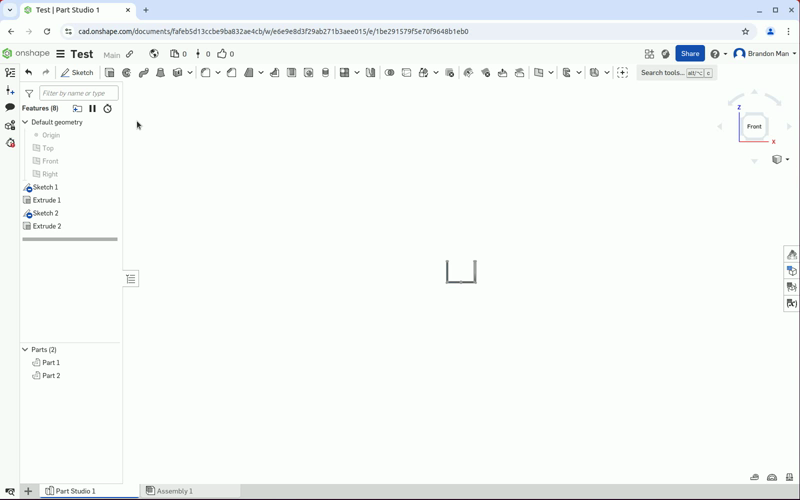
key(left, 2)
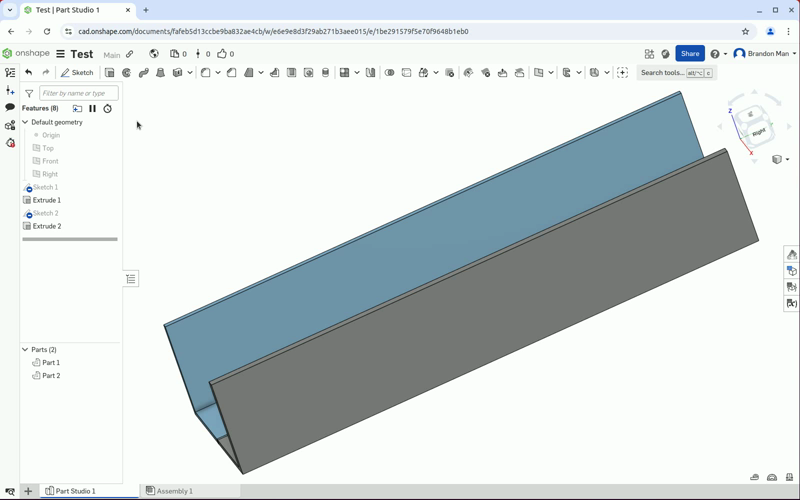
key(down, 2)
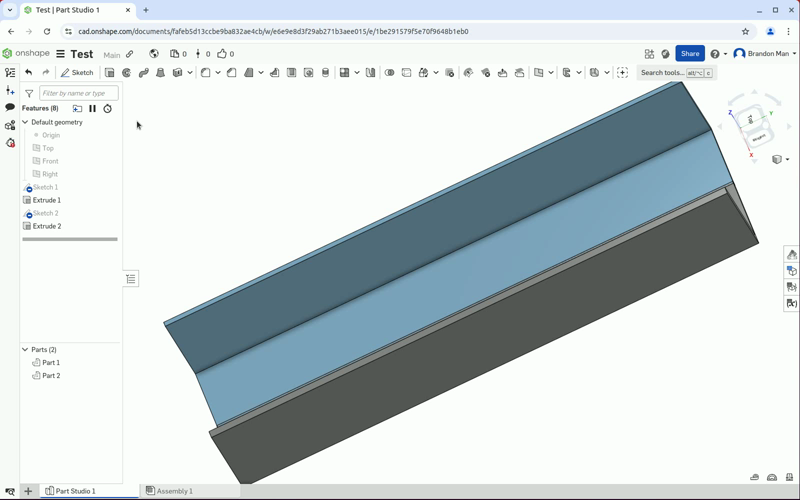
key(up, 2)
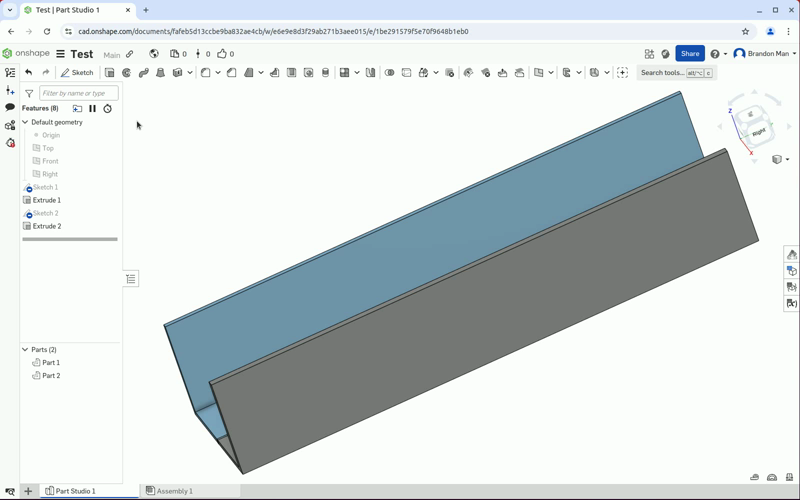
key(right, 2)
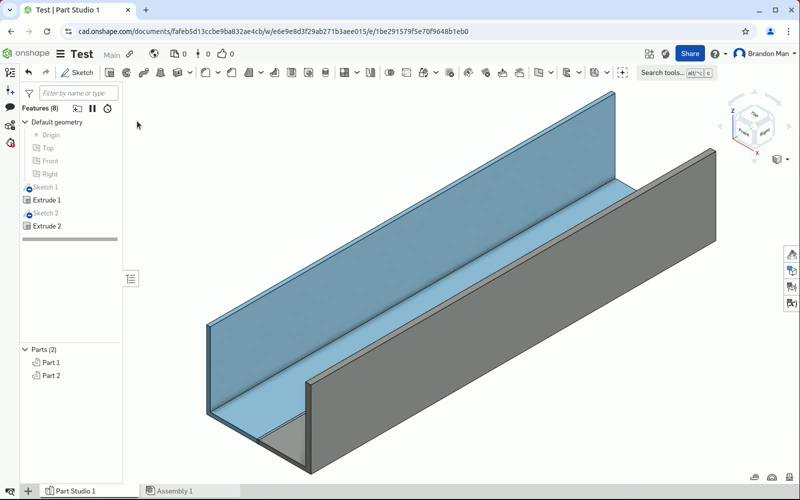
mouse_move(73, 189)
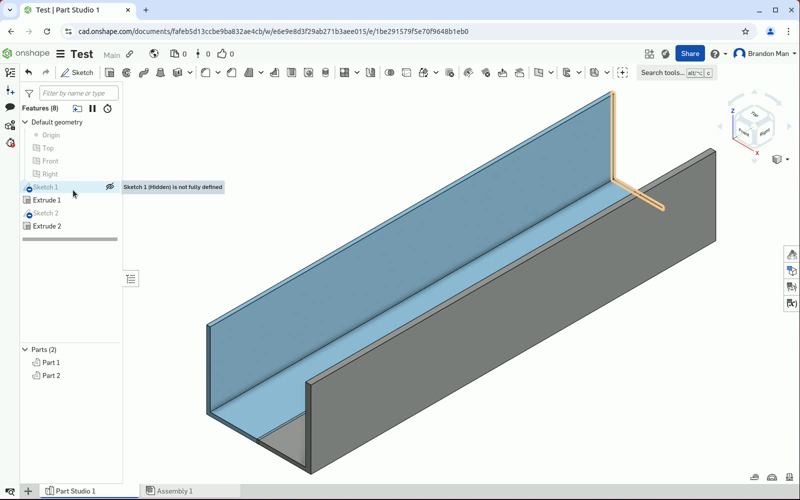
click(73, 189)